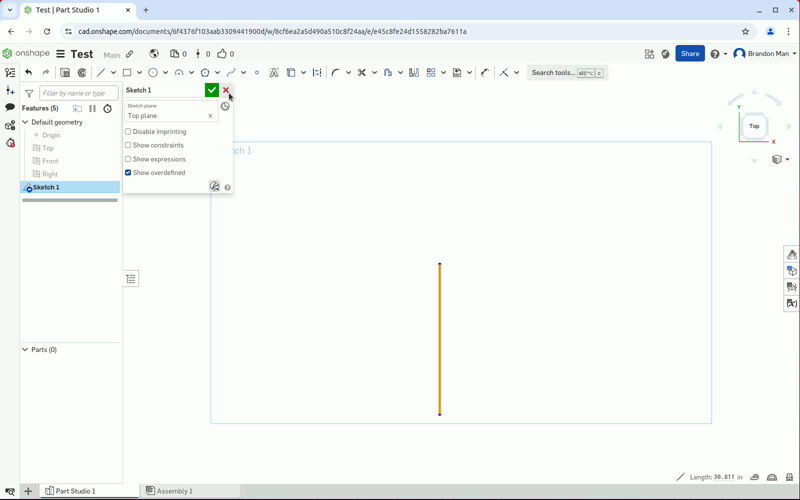
key(shift+h)
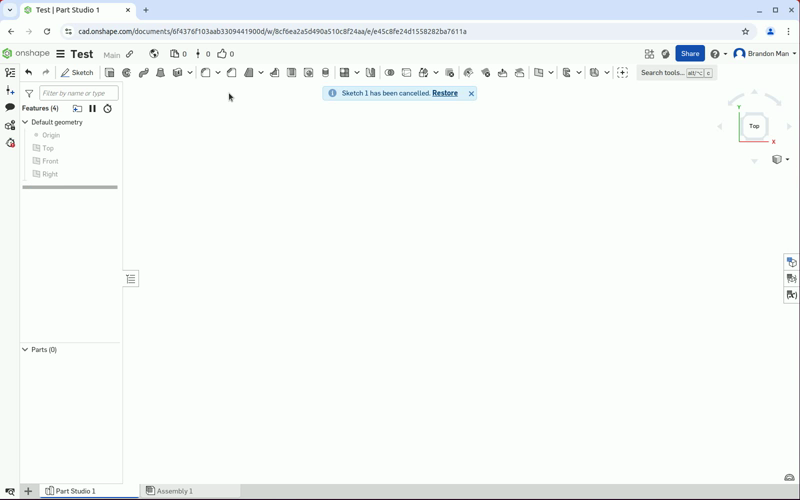
mouse_move(73, 352)
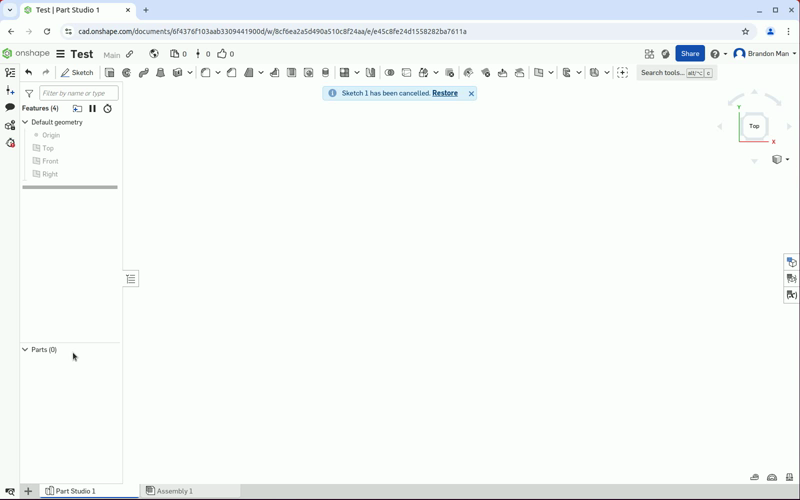
key(y)
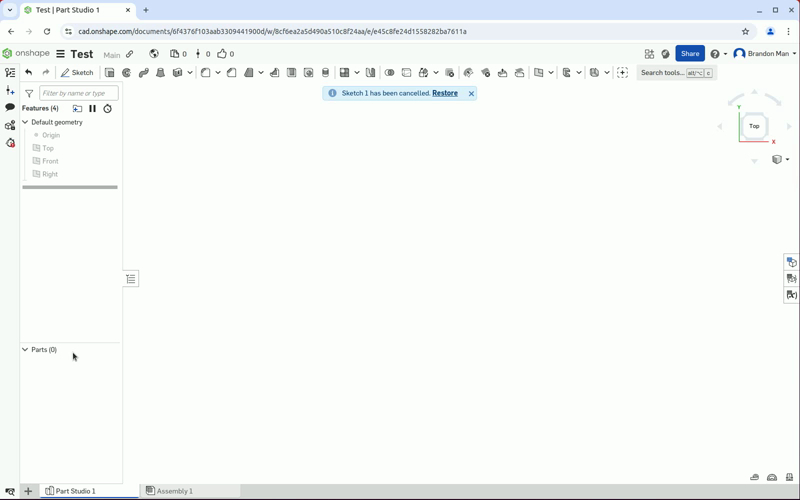
key(shift+p)
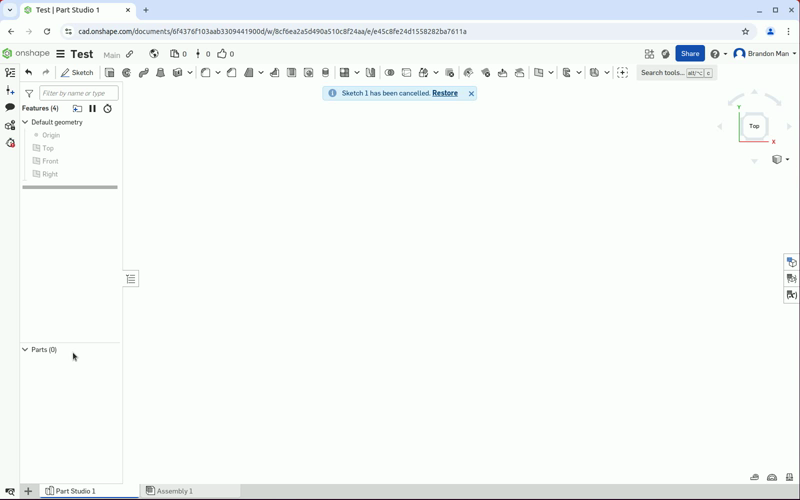
key(space)
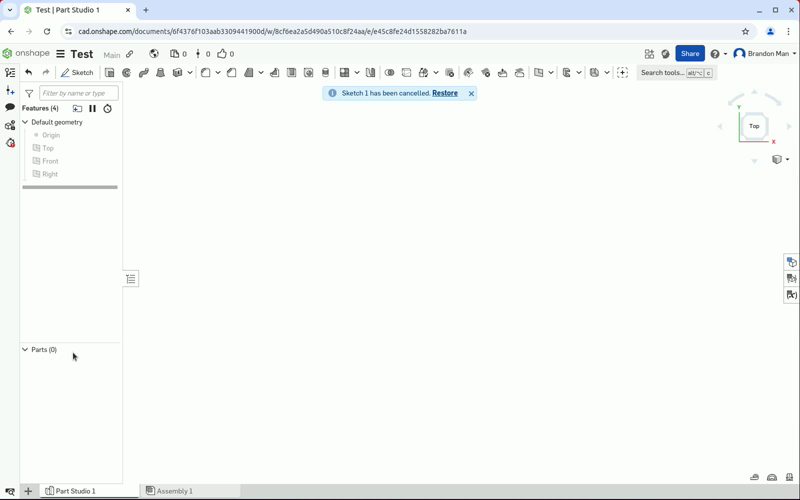
key_down(shift)
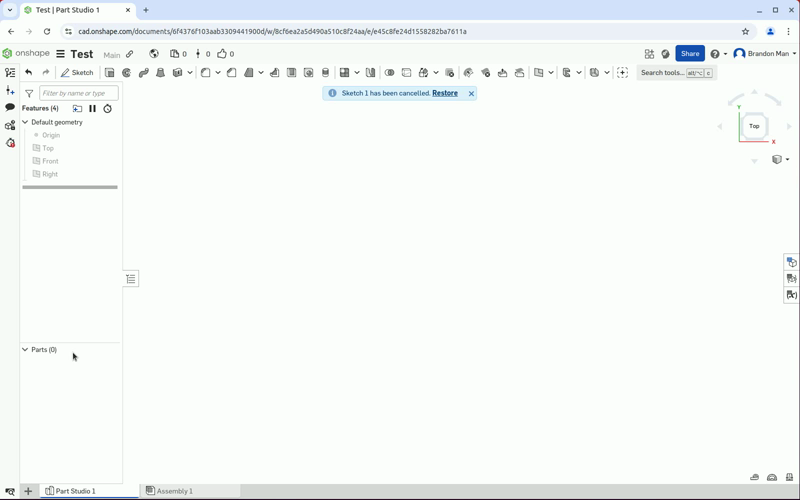
key(up)
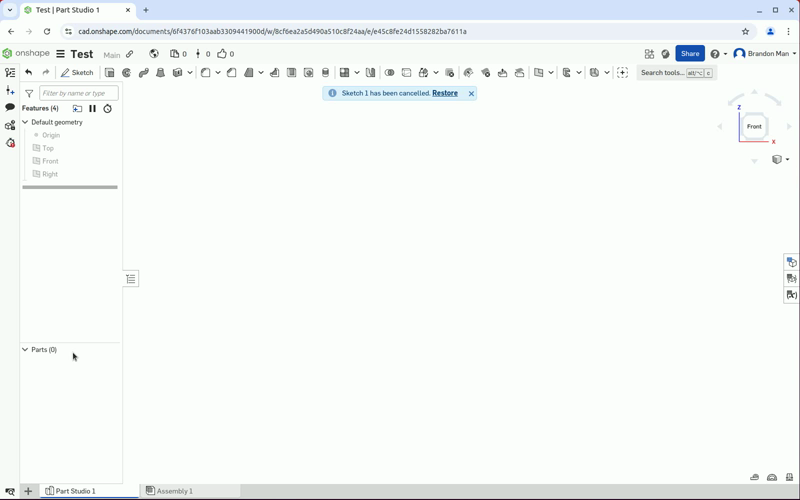
key_up(shift)
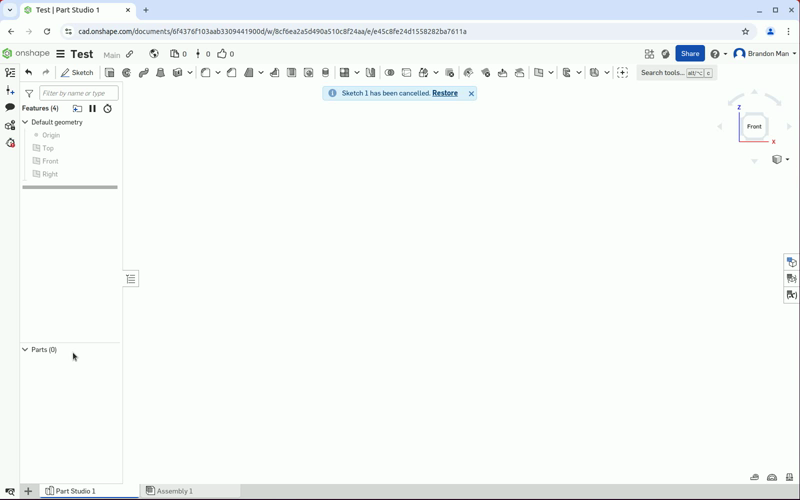
mouse_move(73, 352)
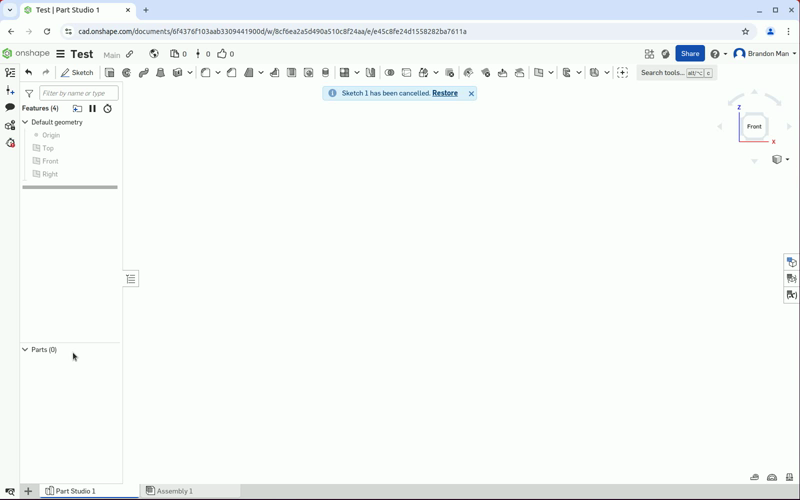
key(shift+y)
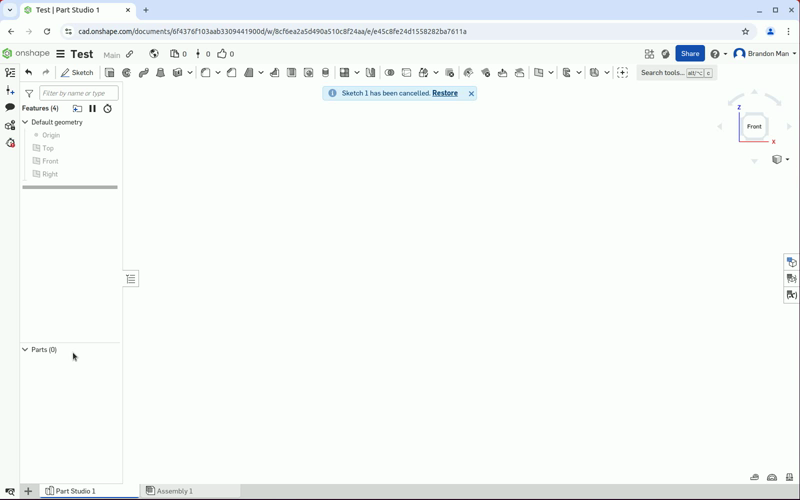
key(shift+s)
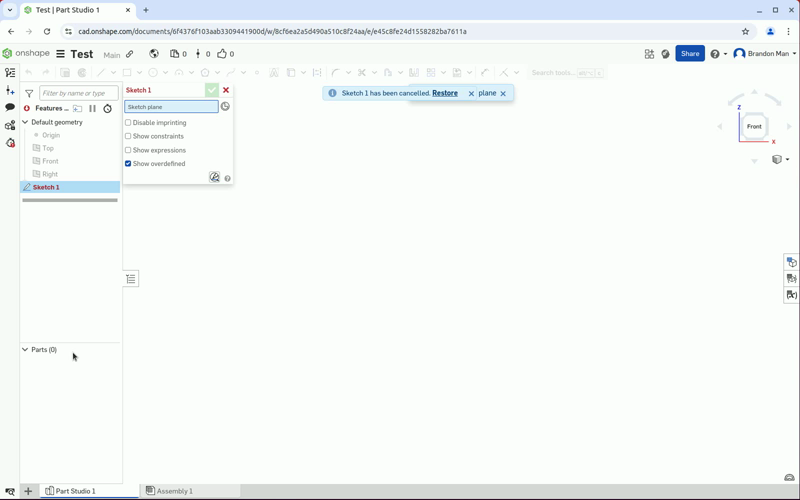
mouse_move(73, 163)
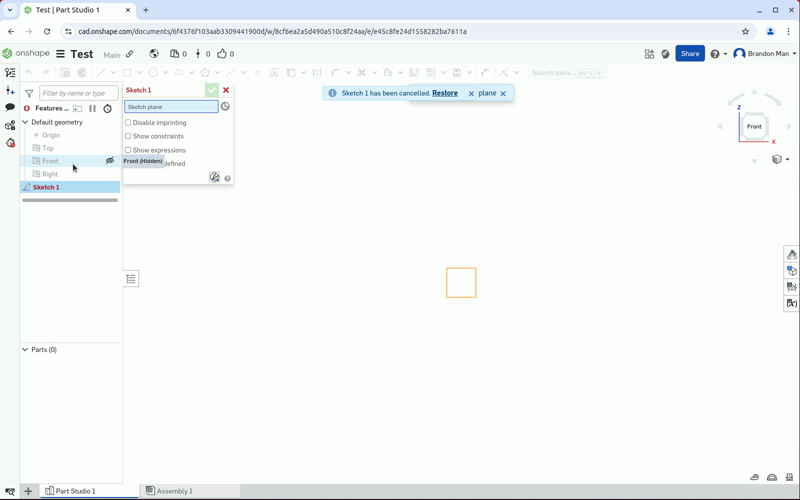
click(73, 163)
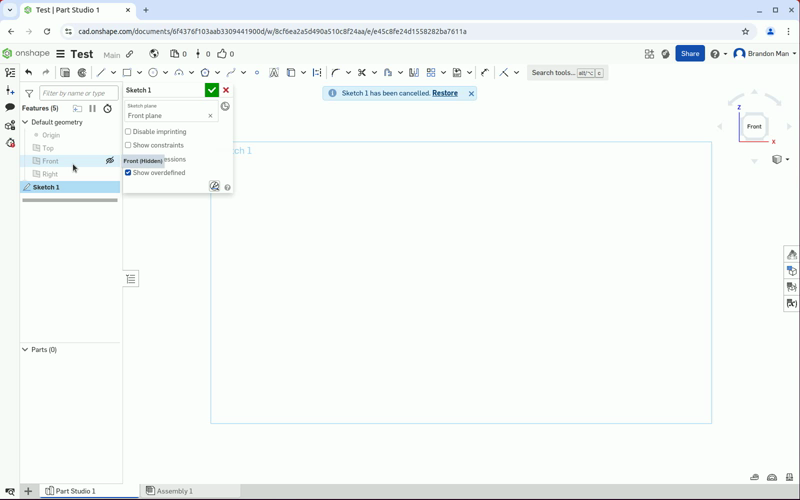
mouse_move(73, 352)
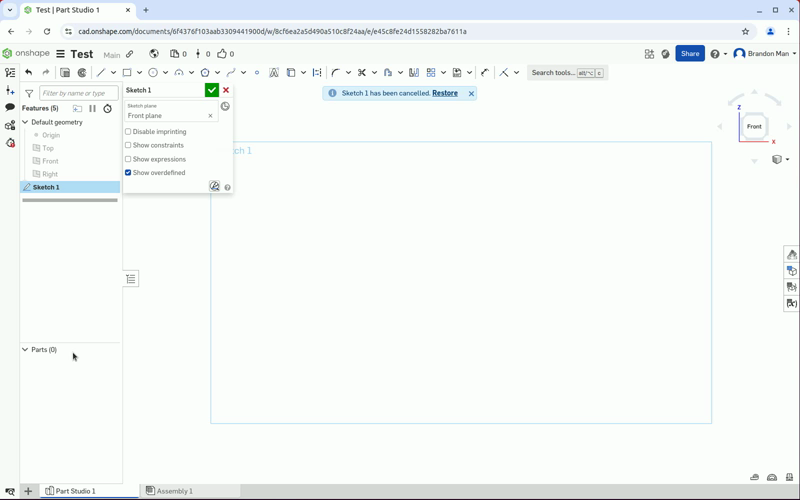
key(y)
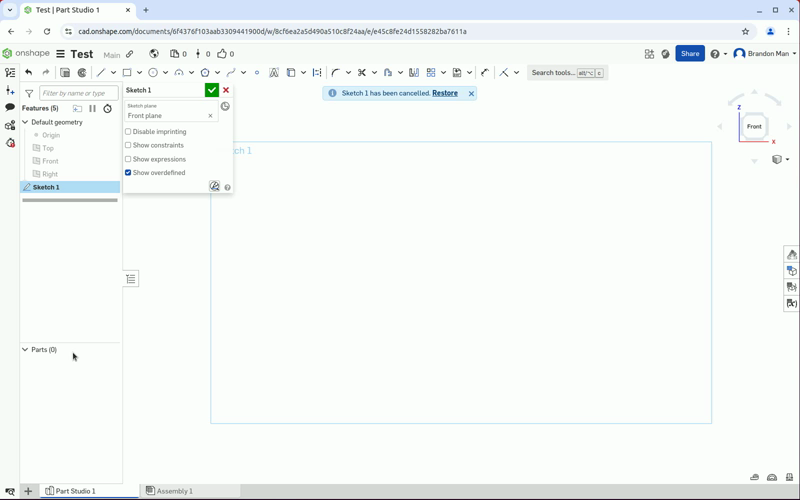
key(l)
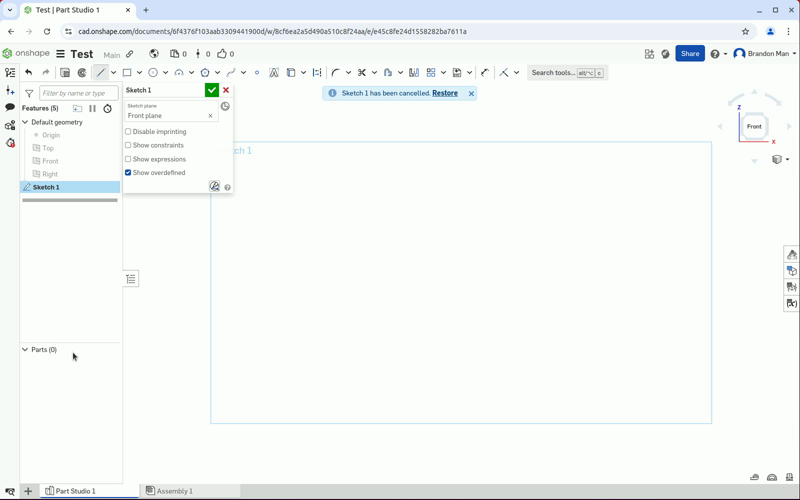
key_down(shift)
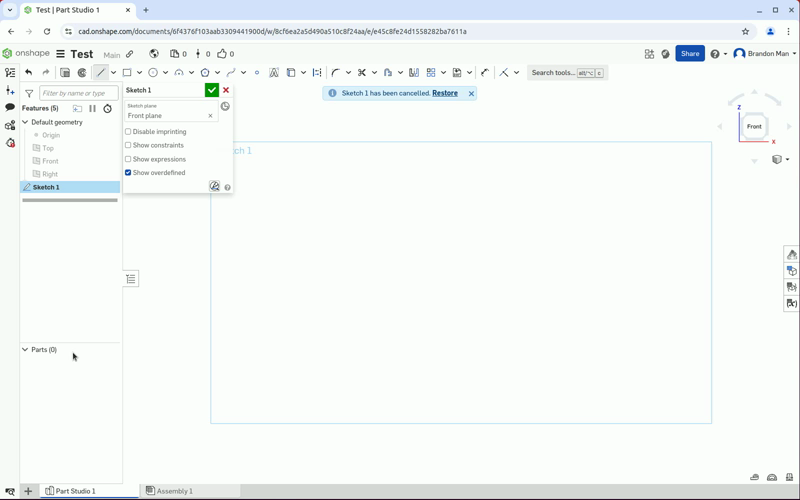
mouse_move(460, 282)
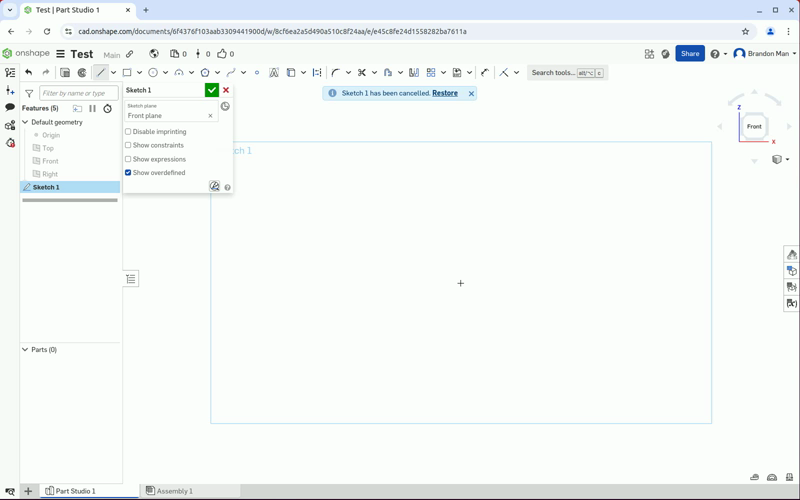
click(460, 282)
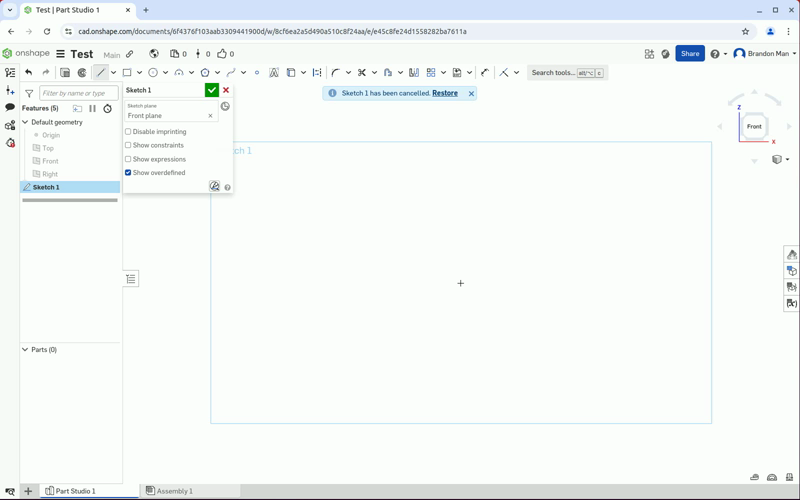
key_up(shift)
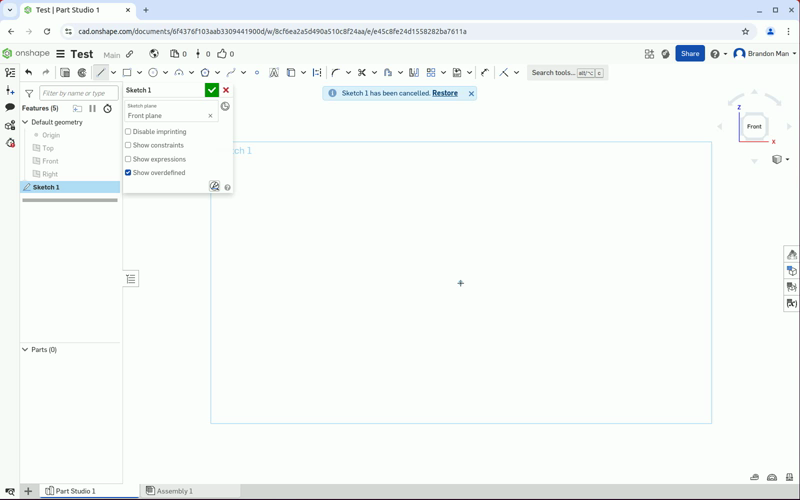
key_down(shift)
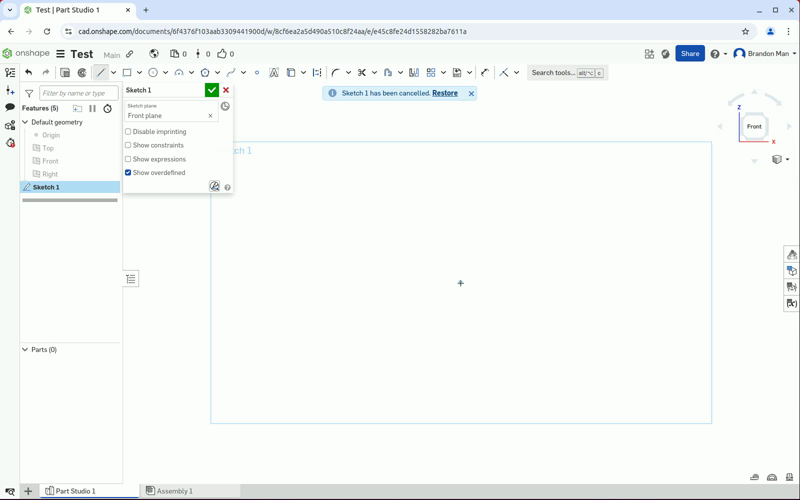
mouse_move(490, 282)
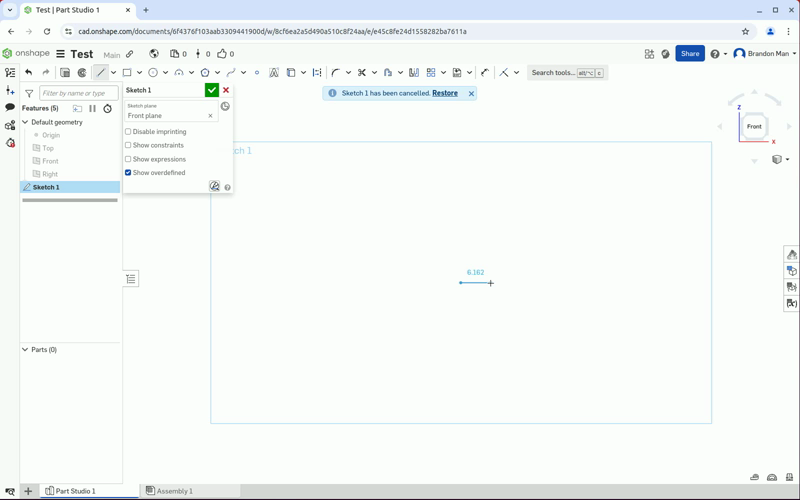
mouse_move(483, 282)
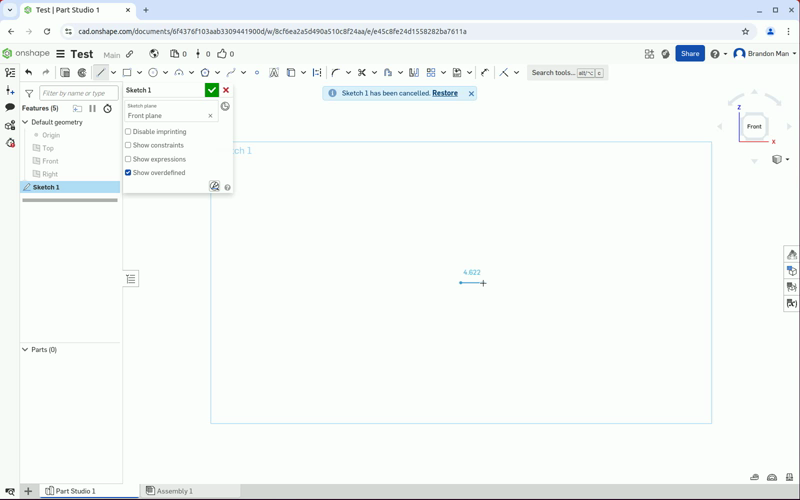
click(483, 282)
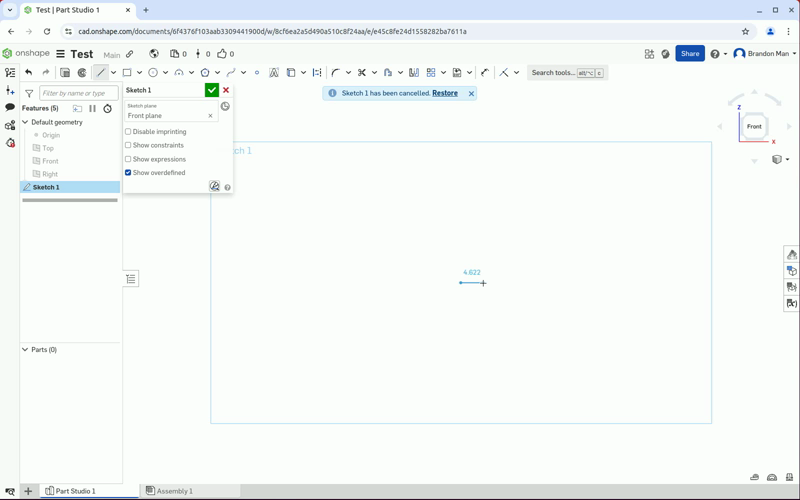
key_up(shift)
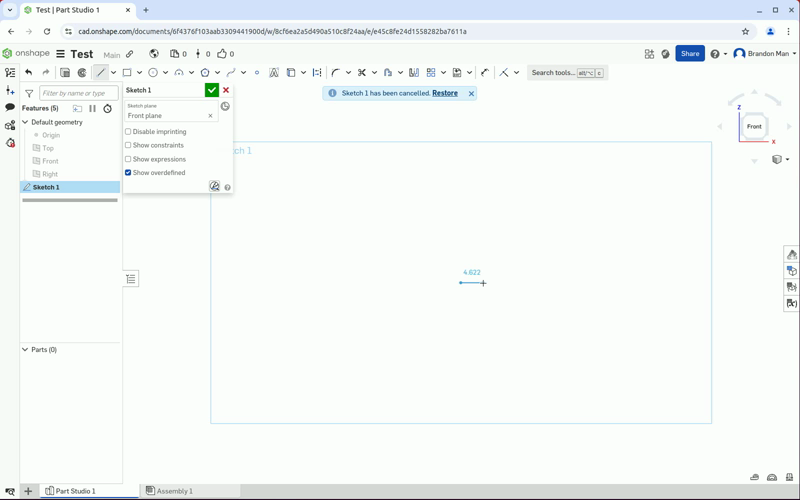
key_down(shift)
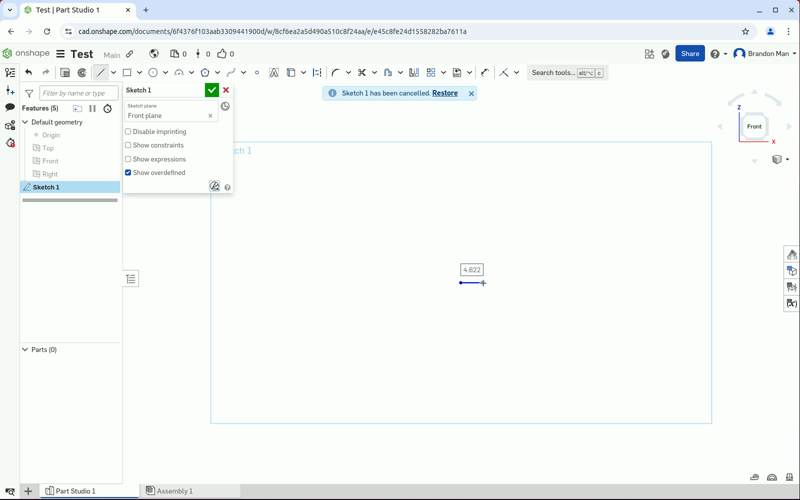
mouse_move(483, 170)
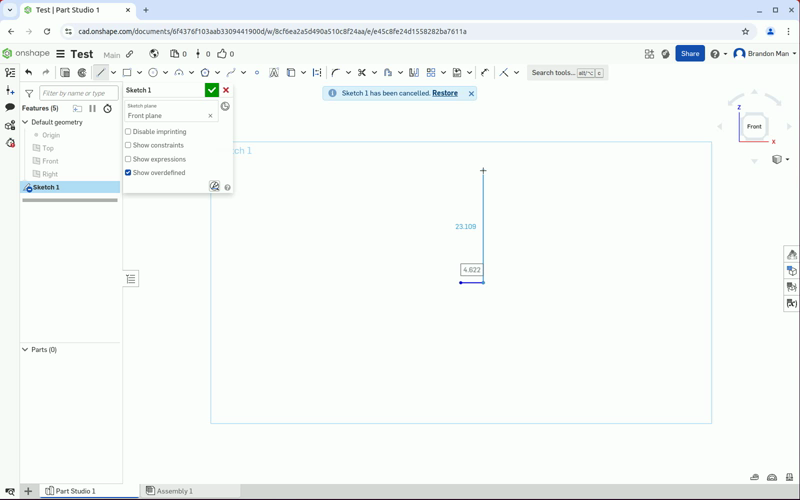
click(483, 170)
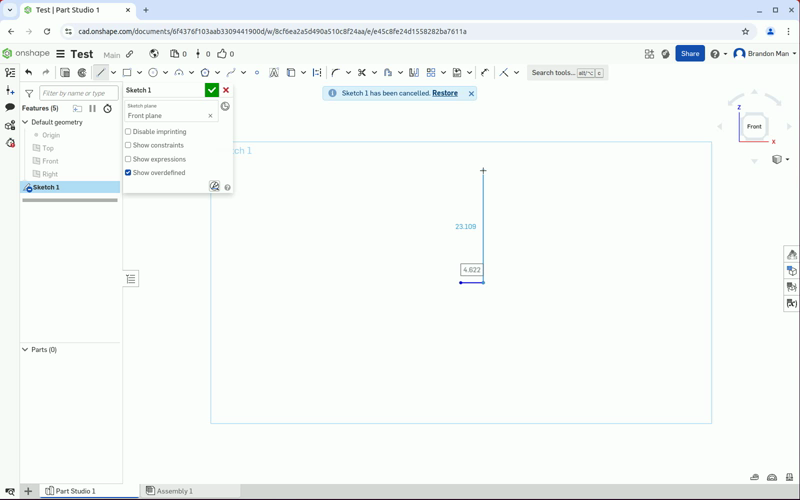
key_up(shift)
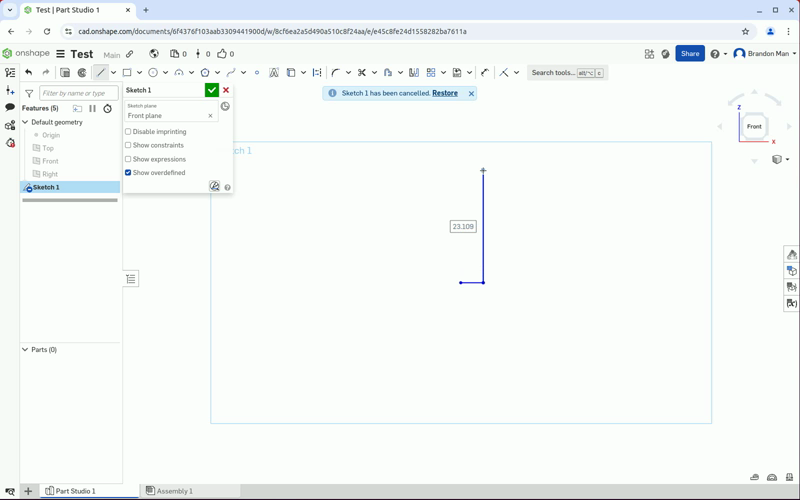
key_down(shift)
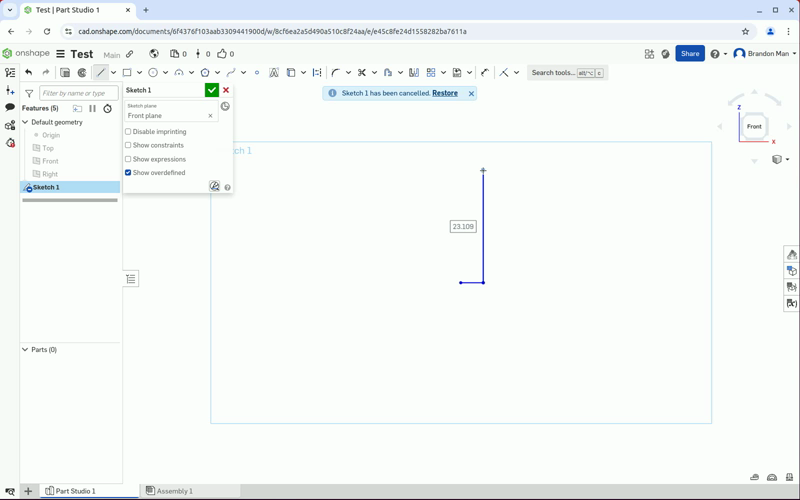
mouse_move(513, 170)
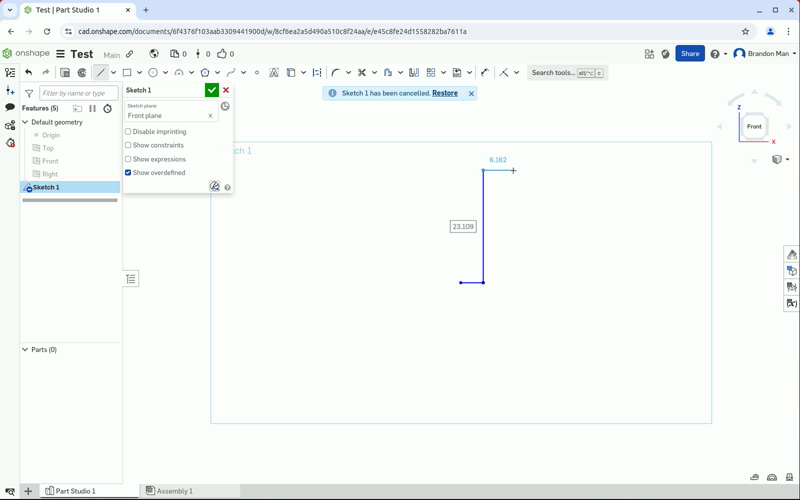
mouse_move(460, 170)
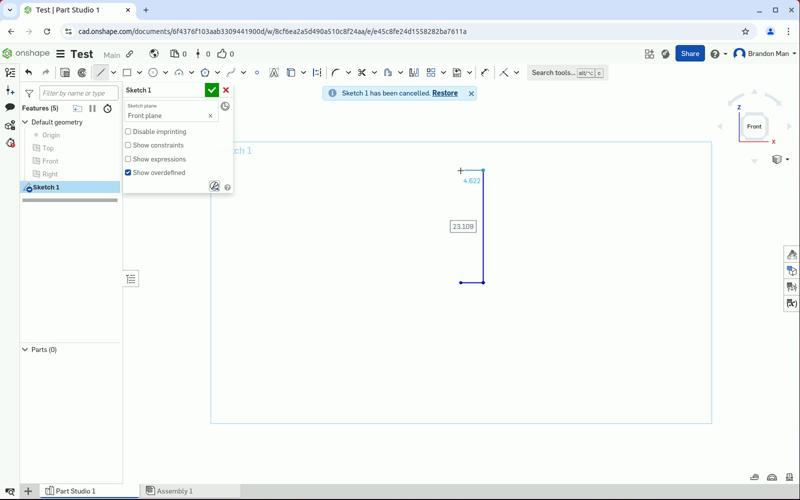
click(460, 170)
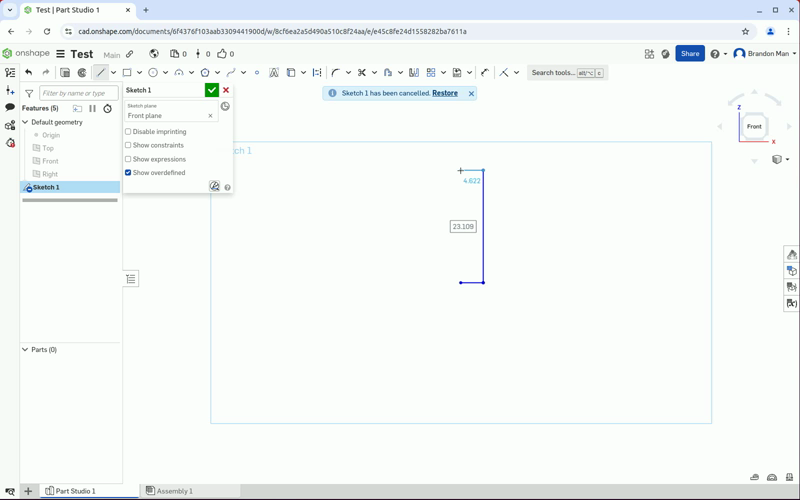
key_up(shift)
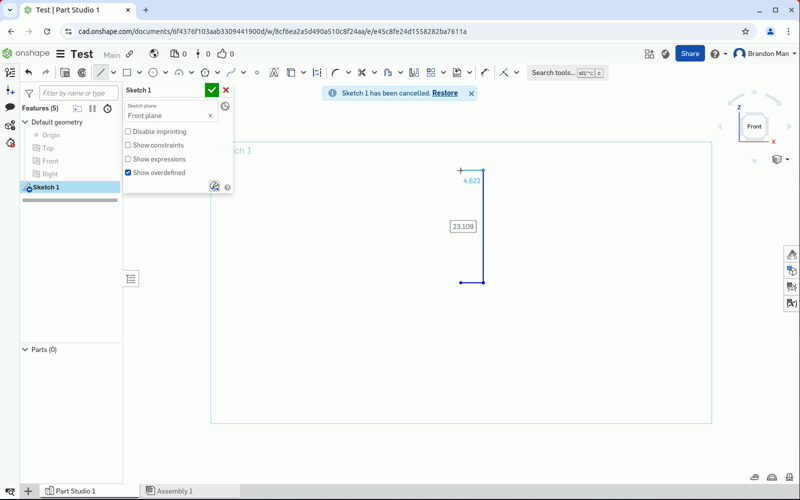
key_down(shift)
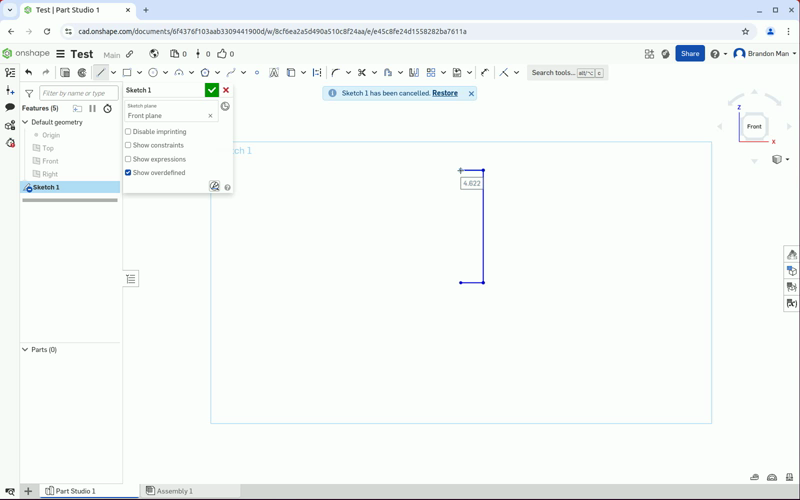
mouse_move(460, 282)
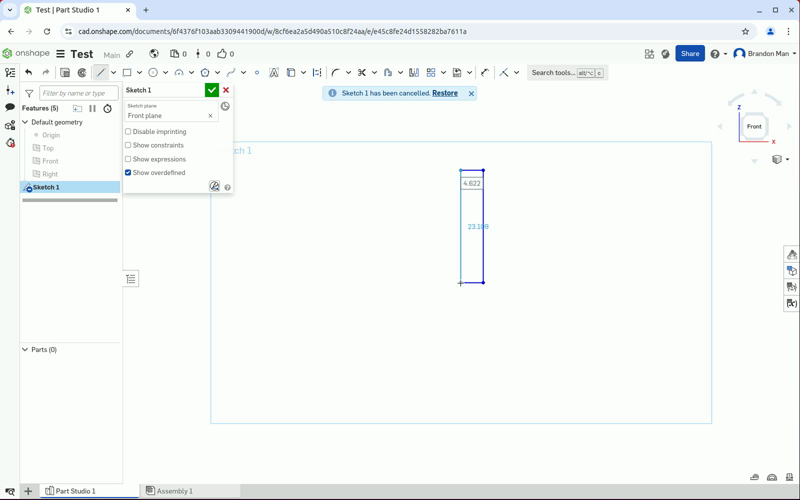
key_up(shift)
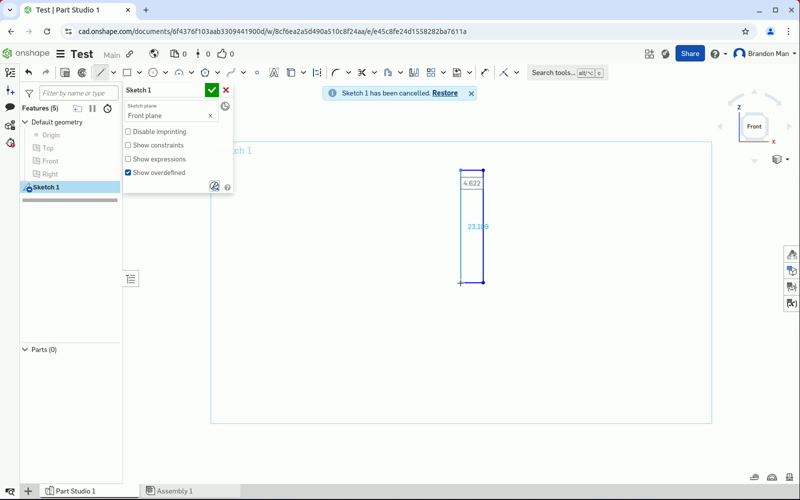
click(460, 282)
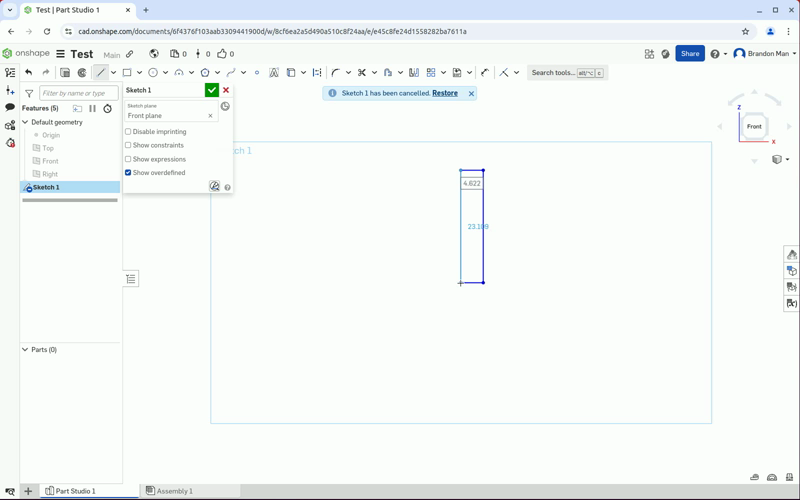
key(esc)
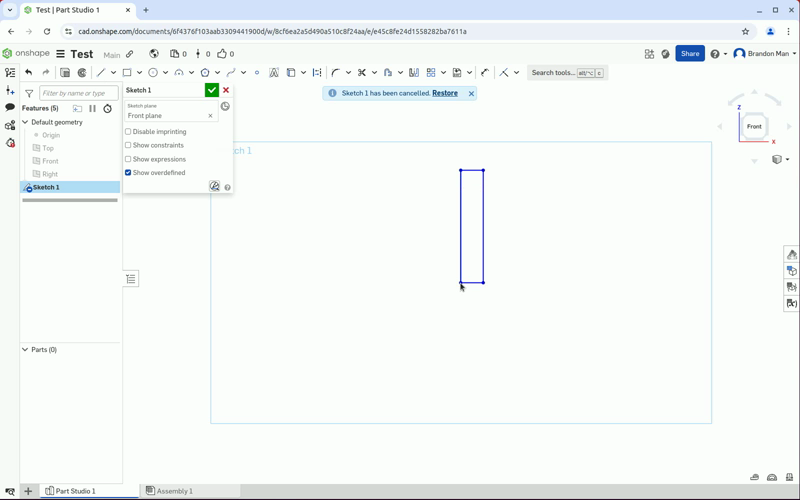
mouse_move(478, 209)
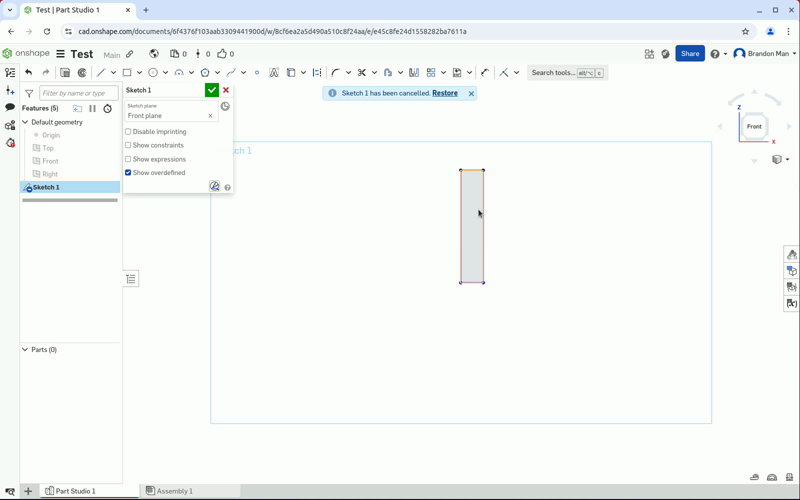
click(478, 209)
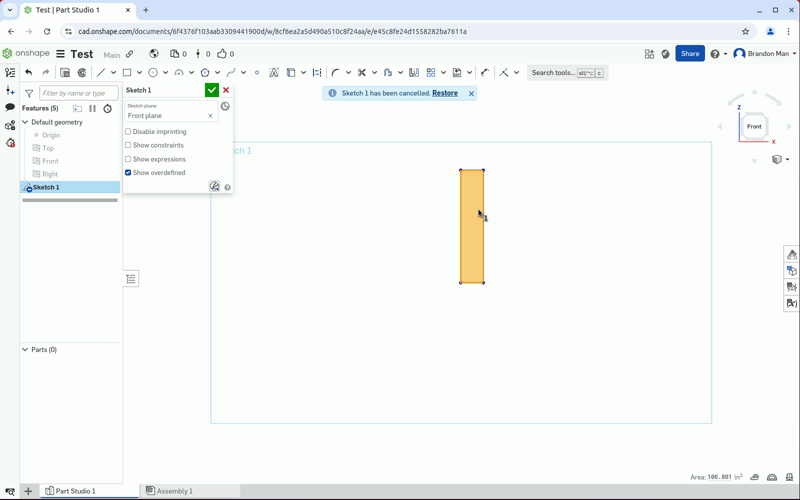
mouse_move(73, 352)
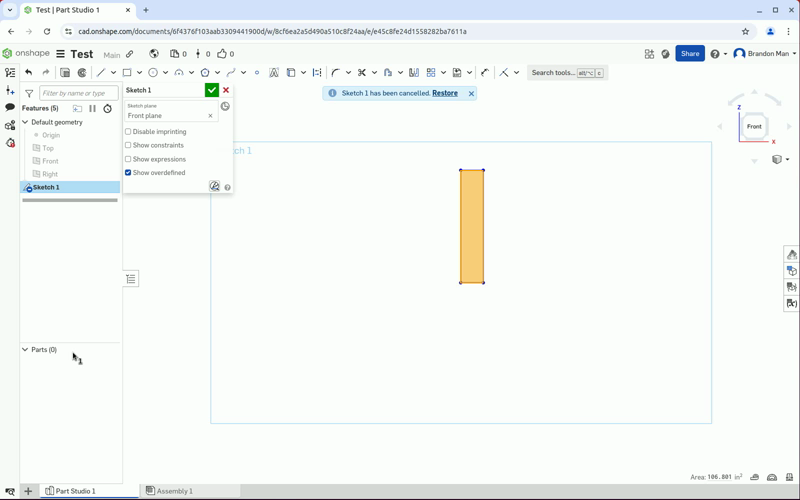
key(shift+y)
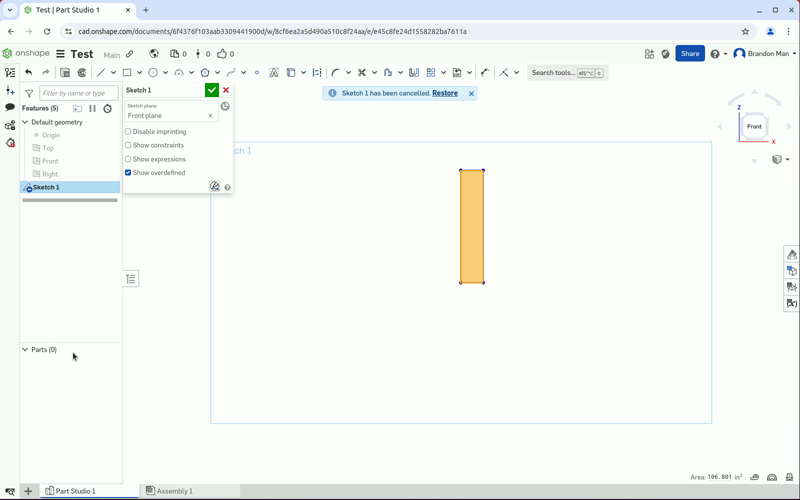
key(shift+e)
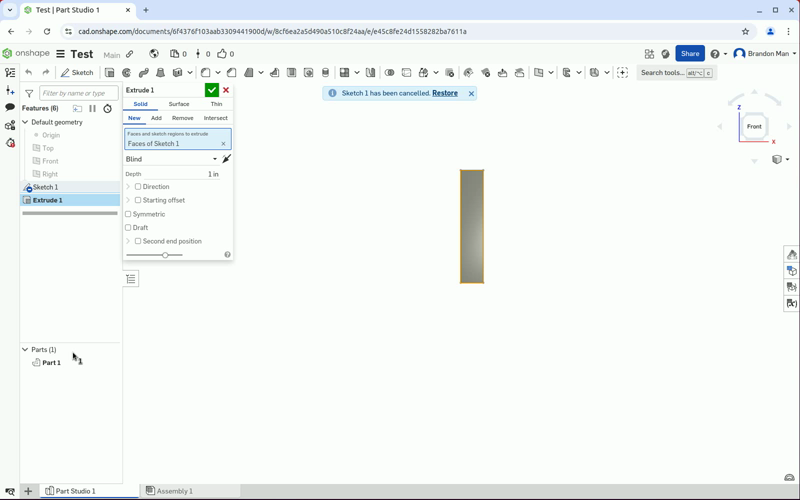
mouse_move(143, 106)
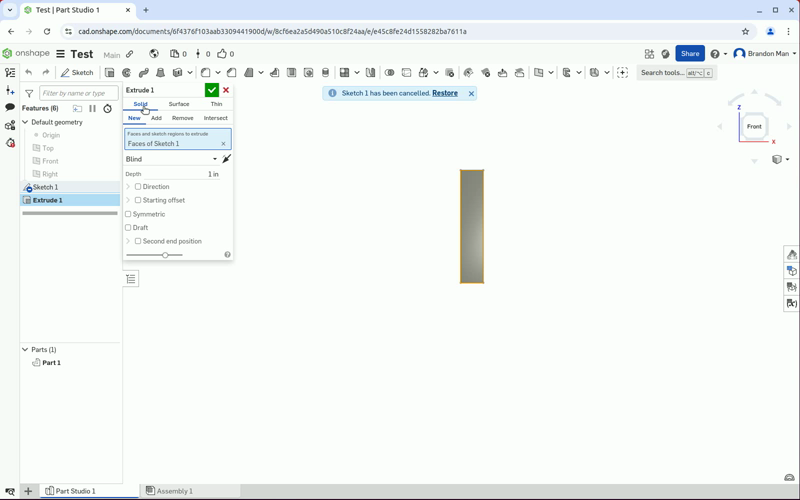
click(143, 106)
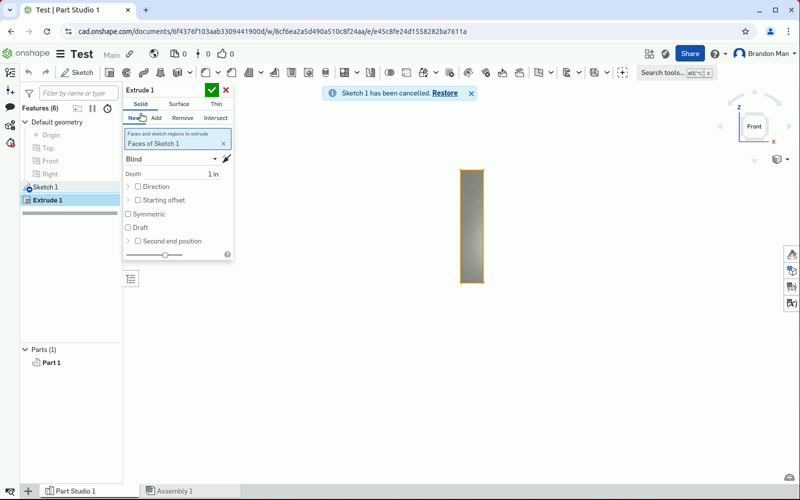
mouse_move(137, 120)
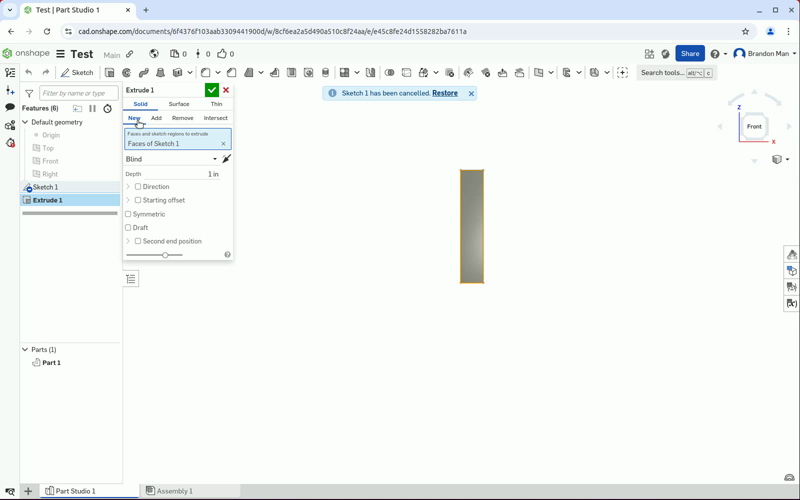
click(137, 120)
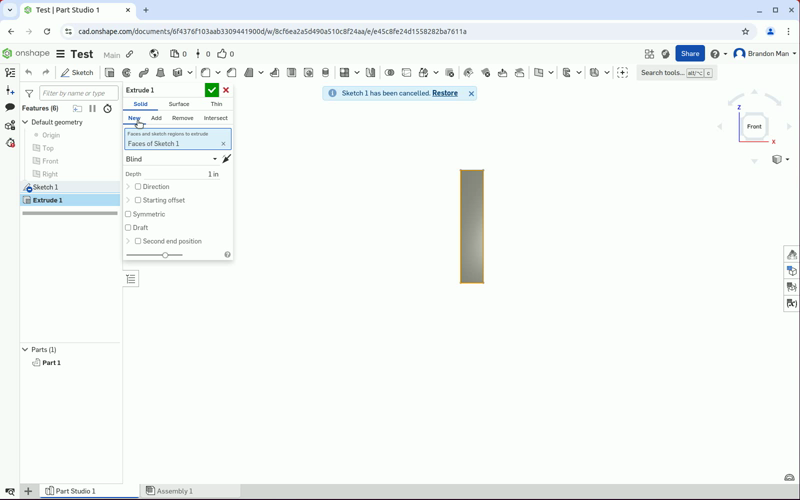
key(tab, 4)
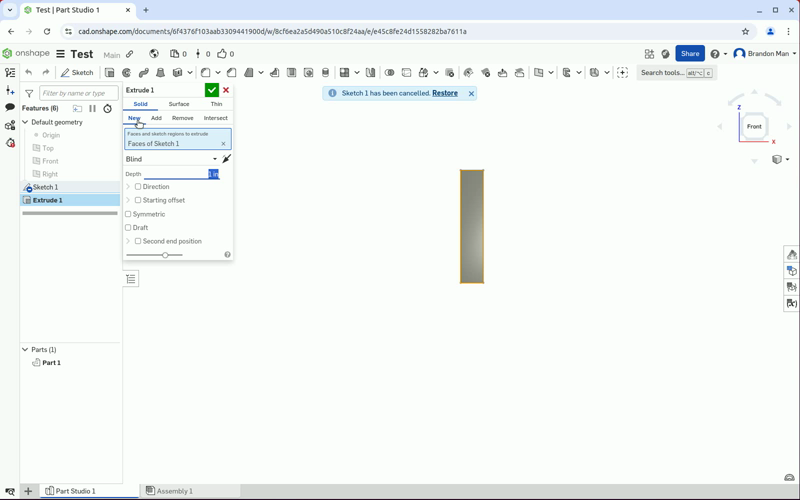
text(1.204)
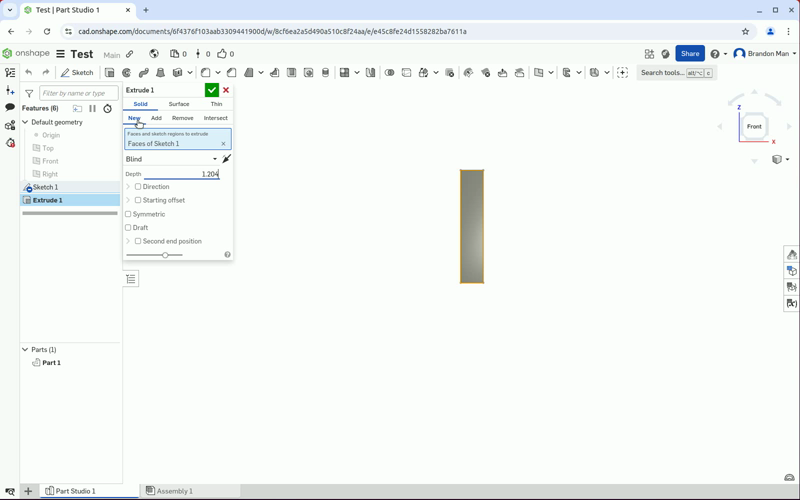
key(enter)
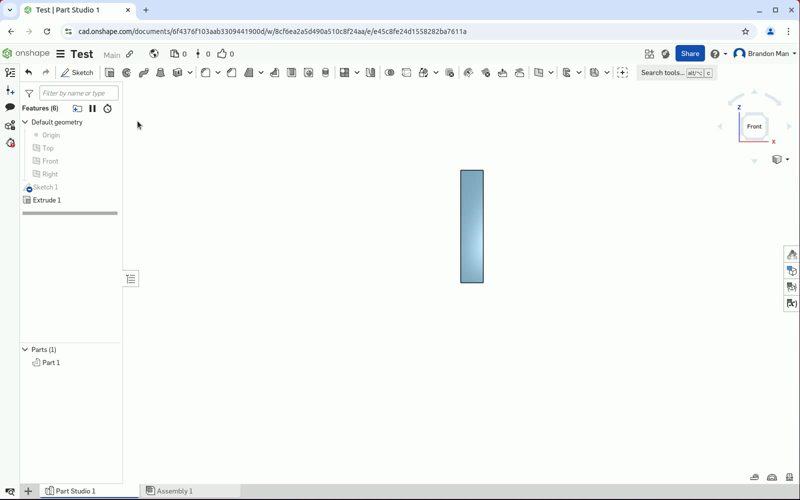
key(shift+h)
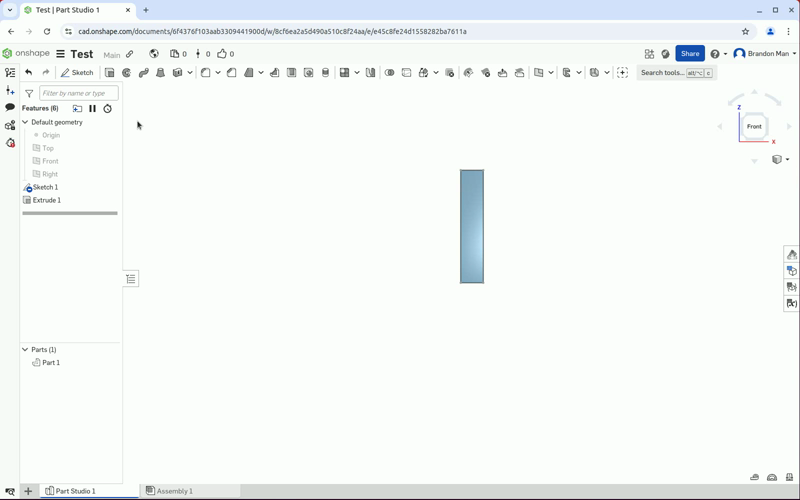
key(shift+h)
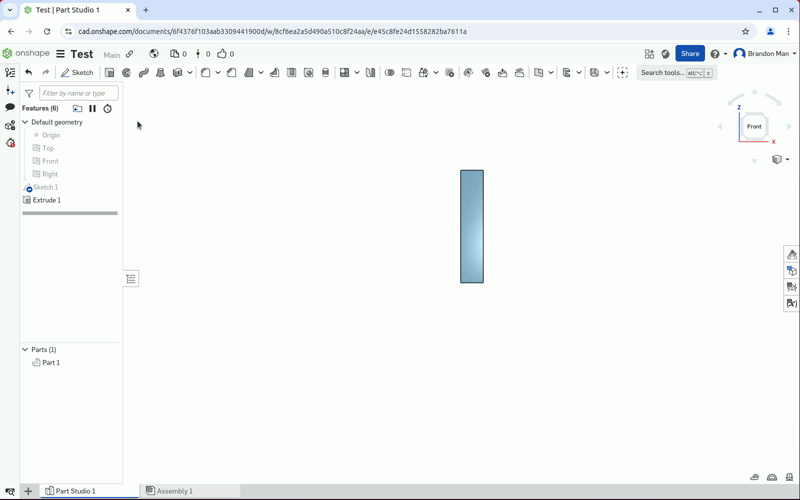
mouse_move(73, 189)
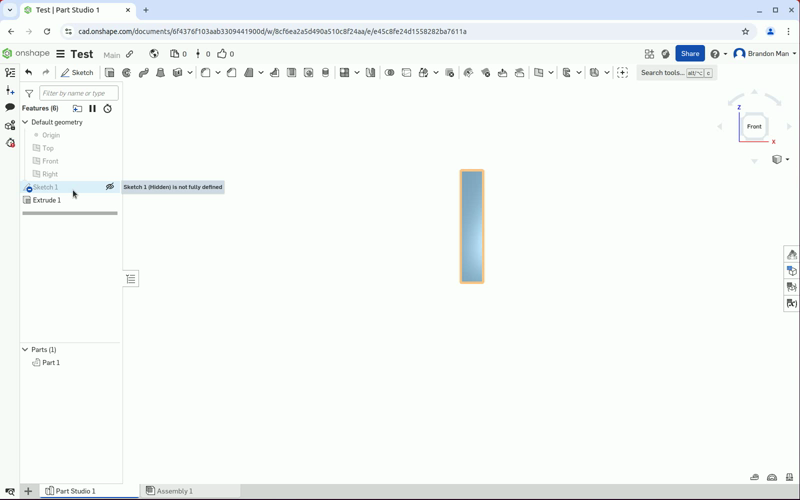
click(73, 189)
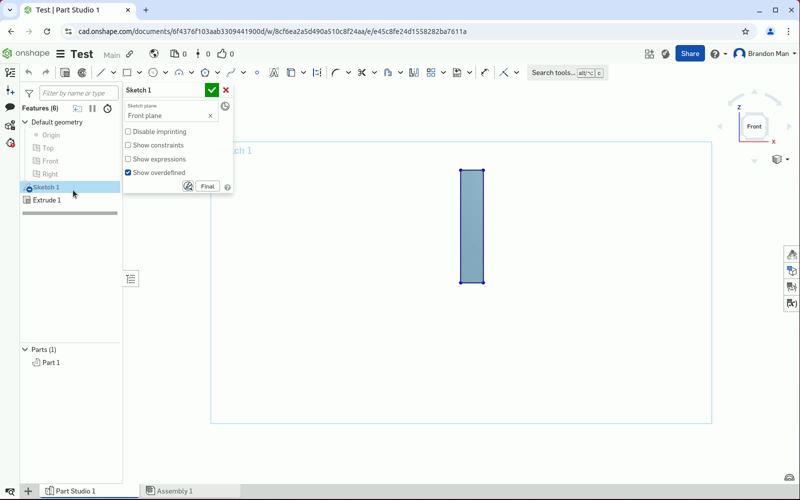
mouse_move(229, 92)
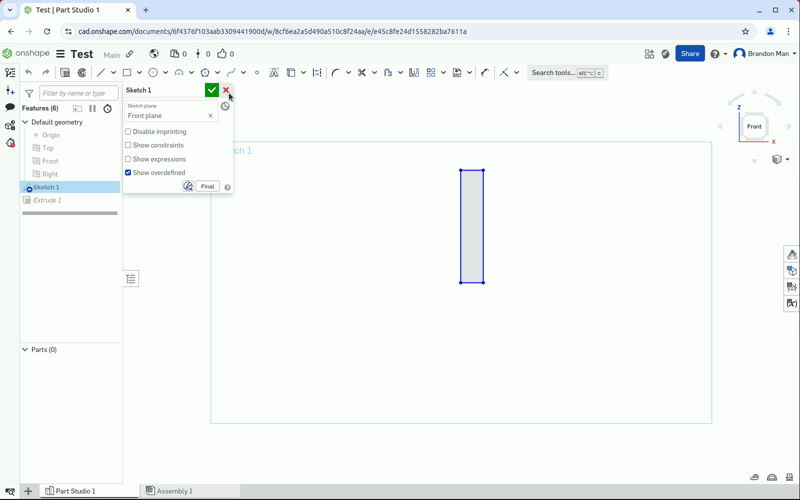
click(229, 92)
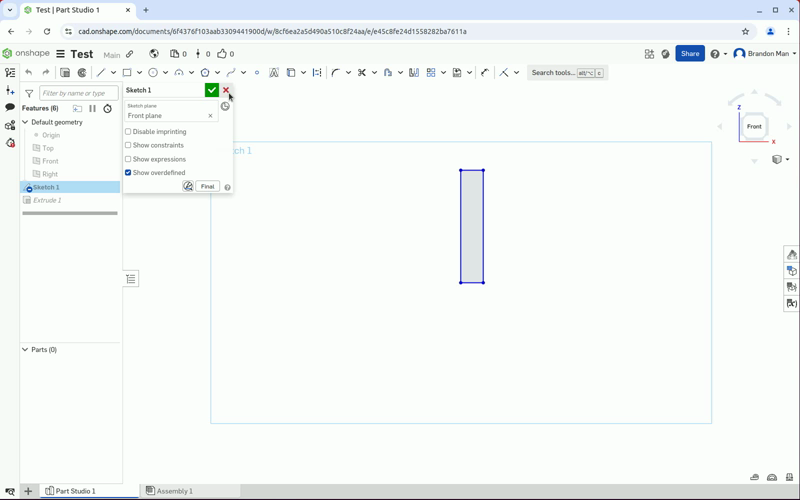
key(shift+s)
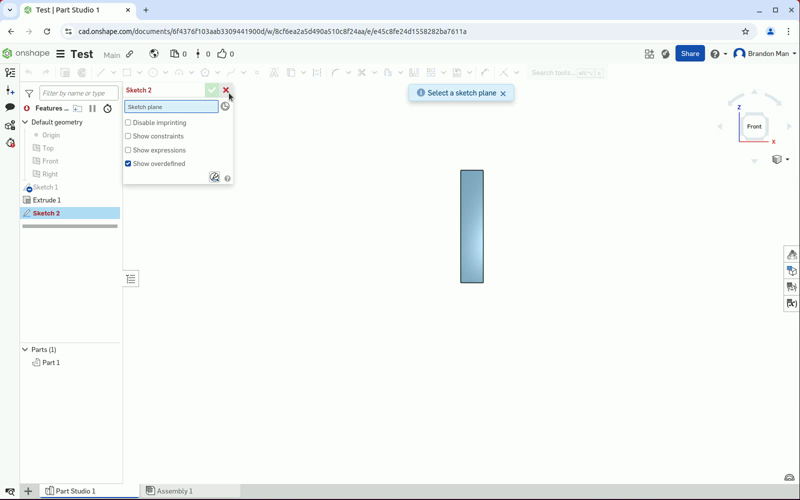
mouse_move(73, 163)
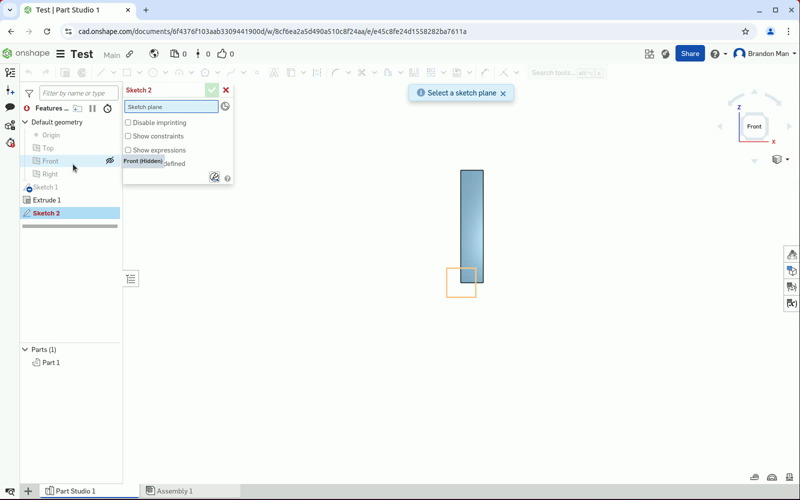
click(73, 163)
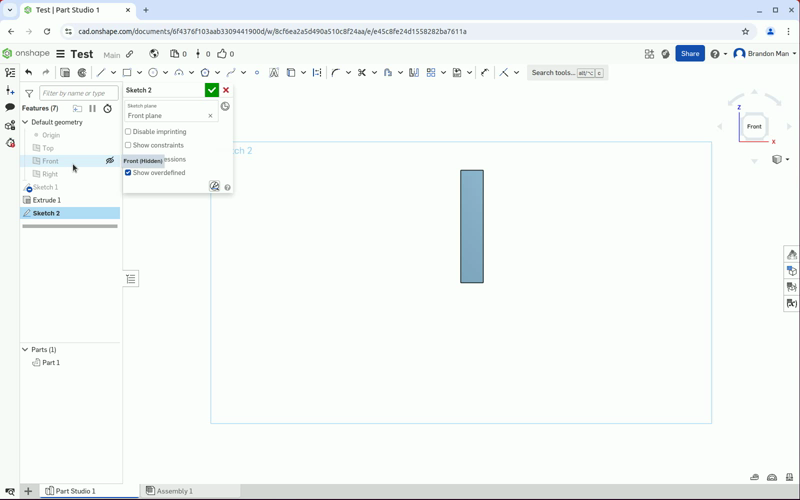
mouse_move(73, 352)
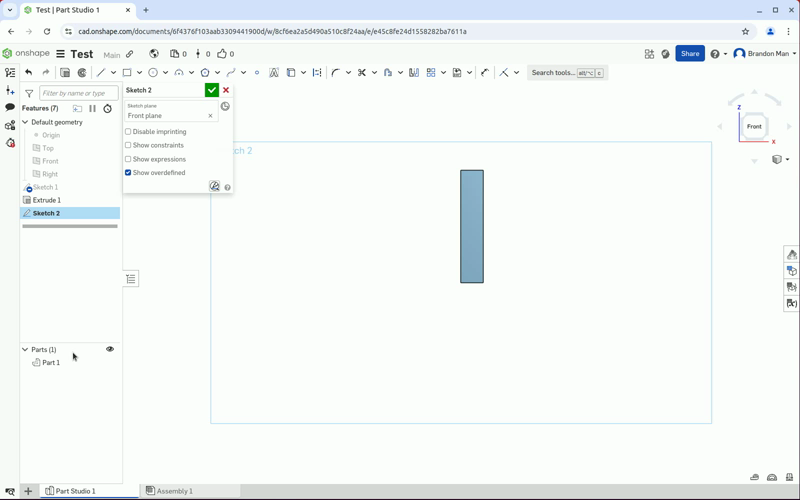
key(y)
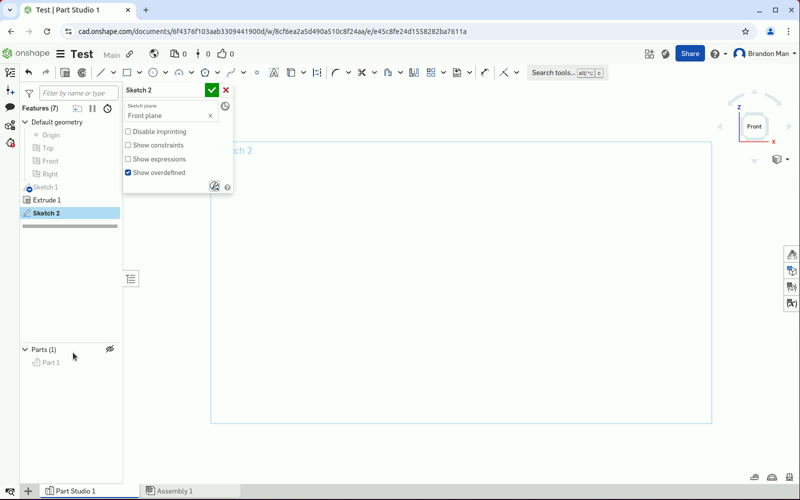
key(l)
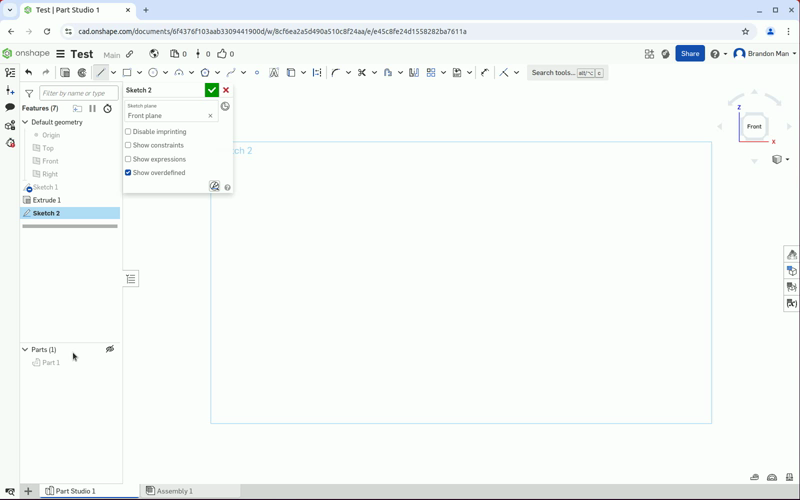
key_down(shift)
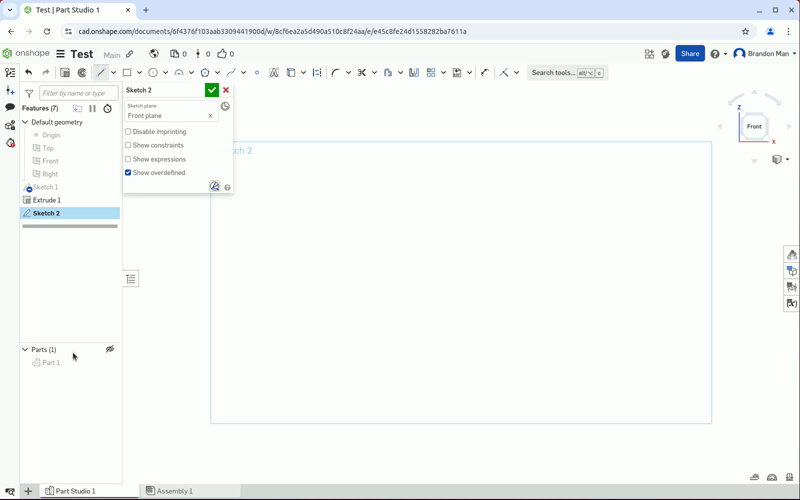
mouse_move(506, 282)
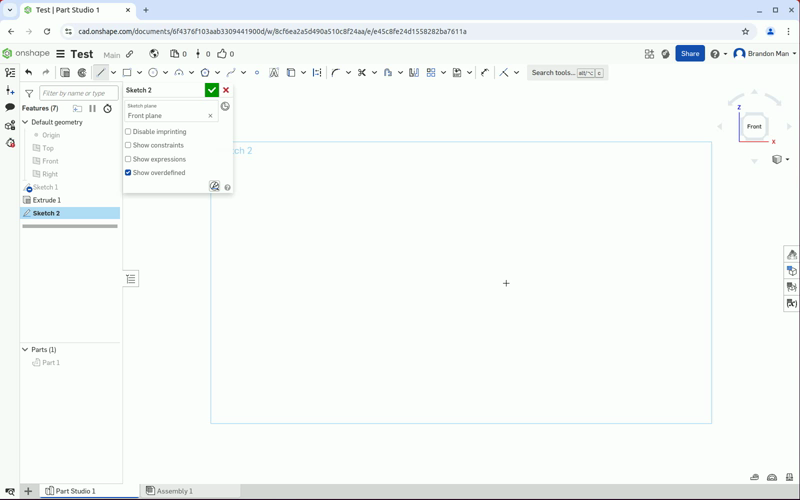
click(506, 282)
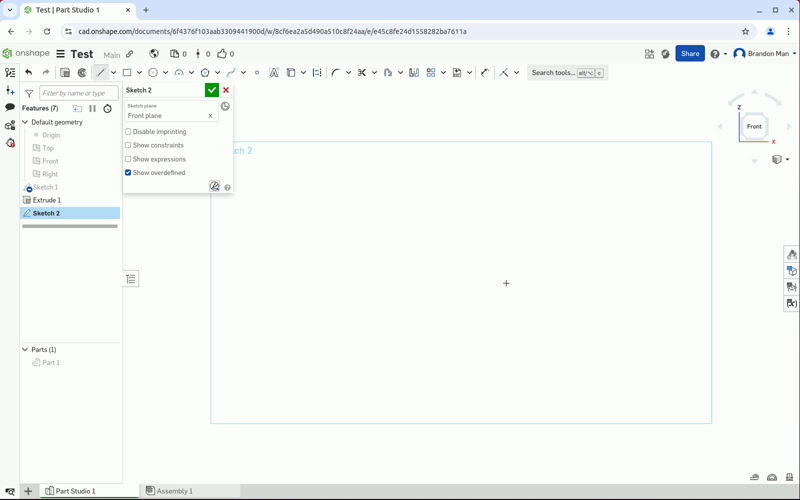
key_up(shift)
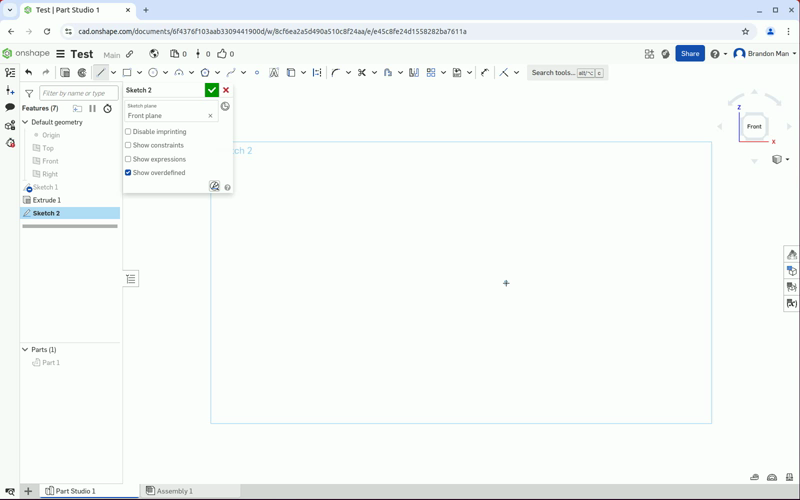
key_down(shift)
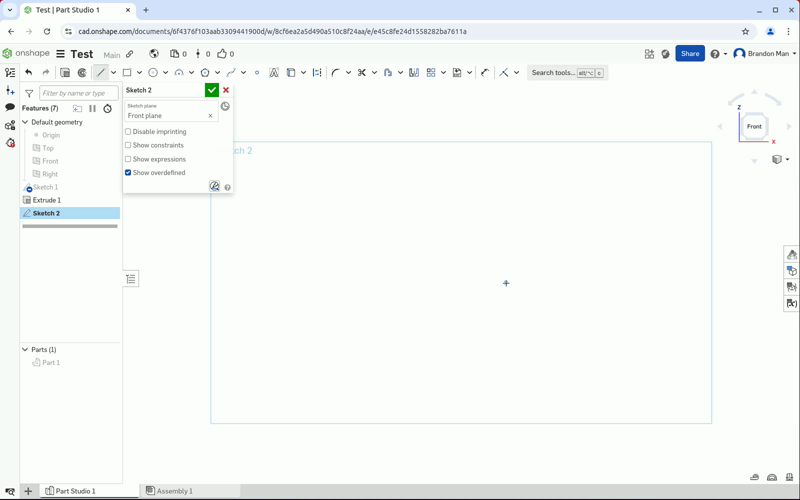
mouse_move(536, 282)
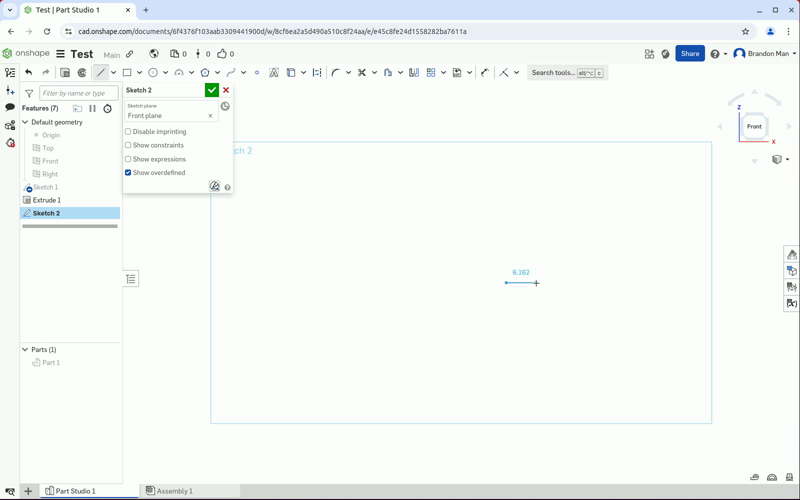
mouse_move(528, 282)
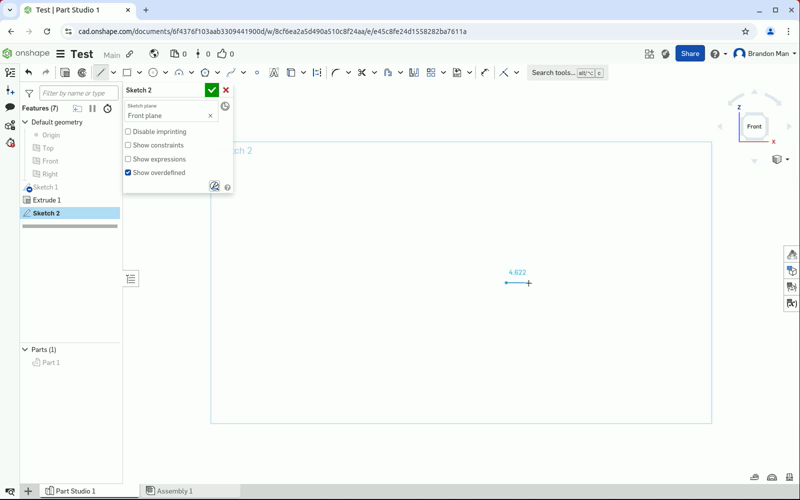
click(528, 282)
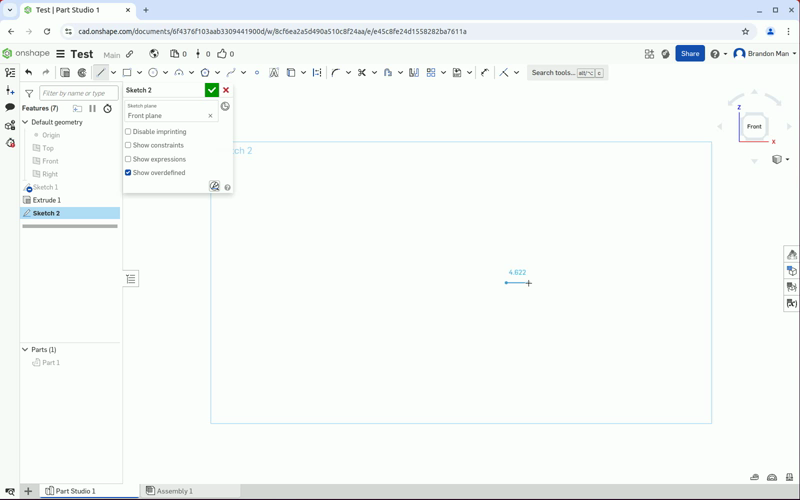
key_up(shift)
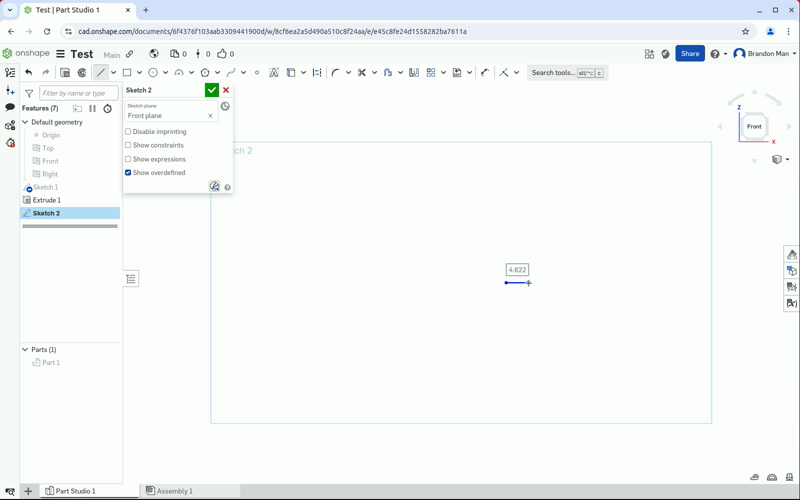
key_down(shift)
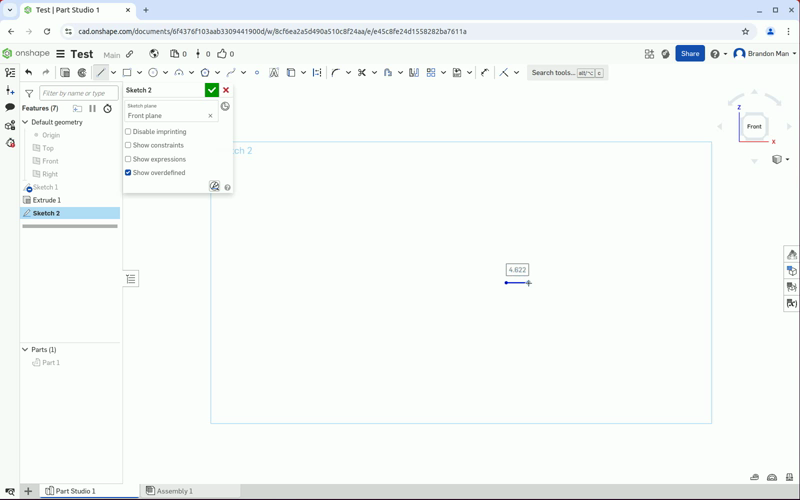
mouse_move(528, 170)
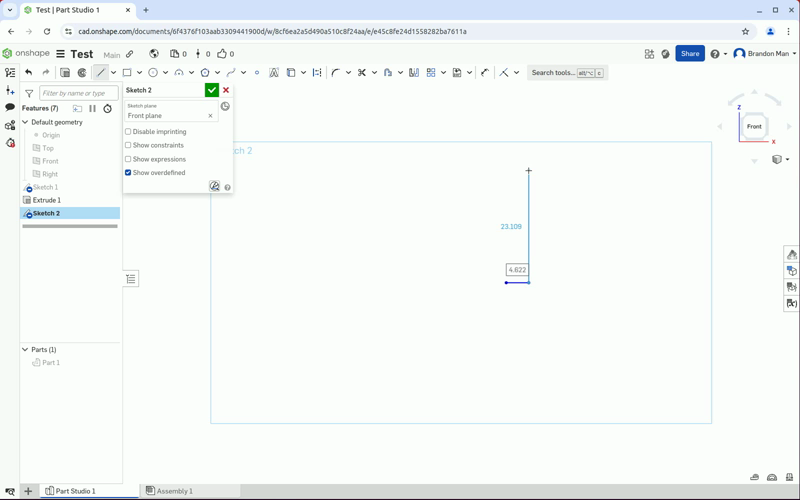
click(528, 170)
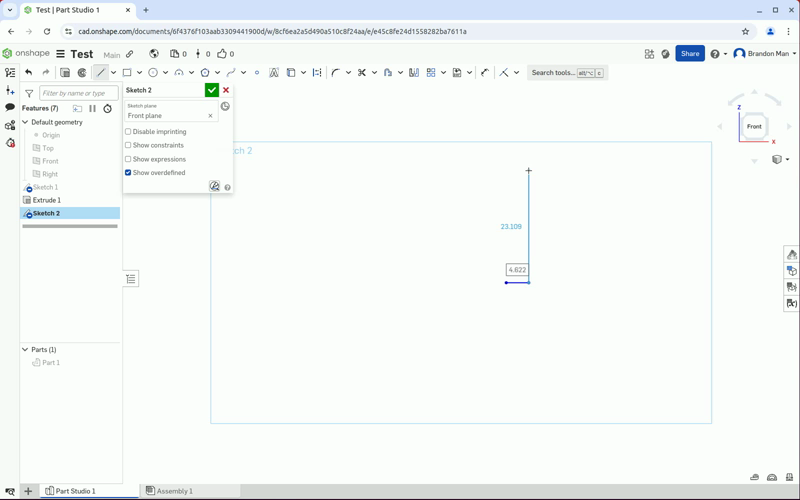
key_up(shift)
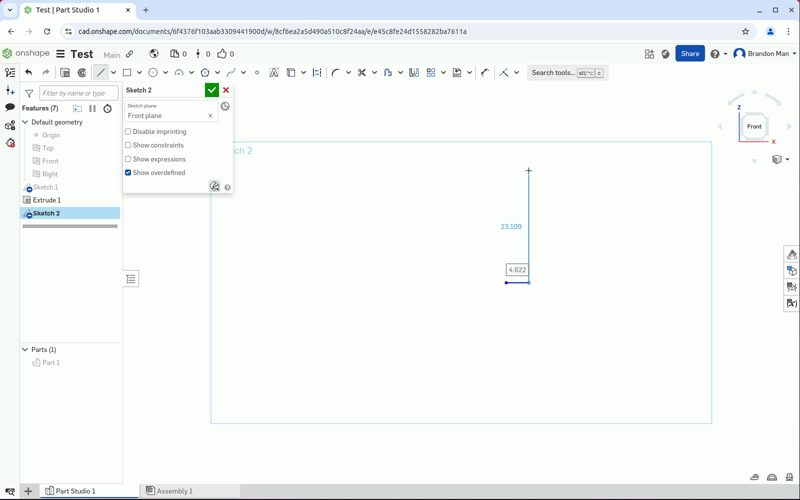
key_down(shift)
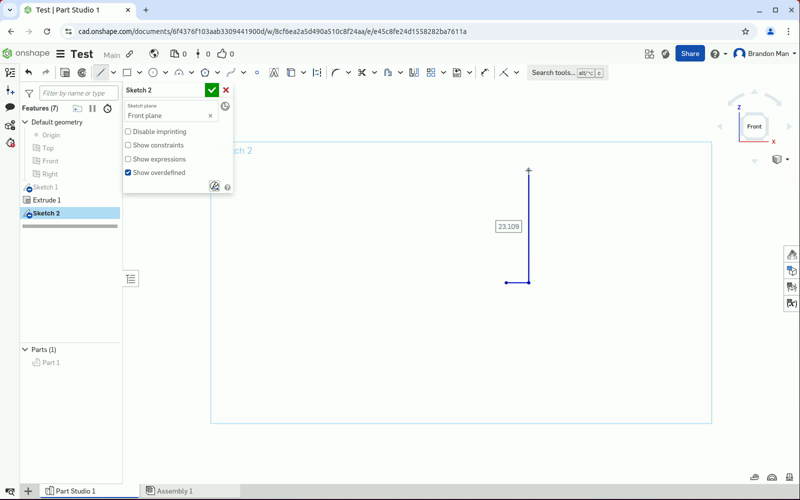
mouse_move(558, 170)
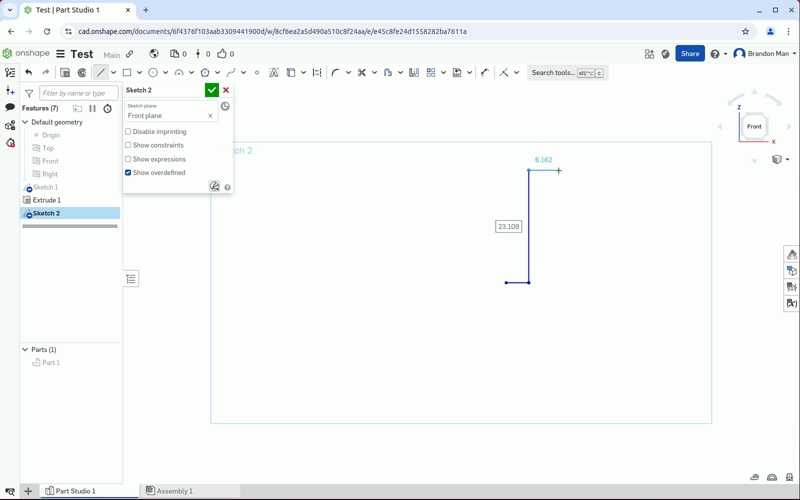
mouse_move(506, 170)
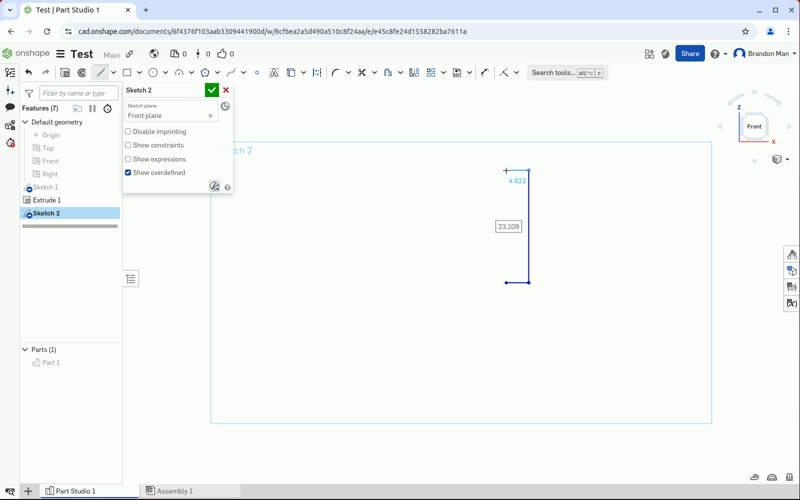
click(506, 170)
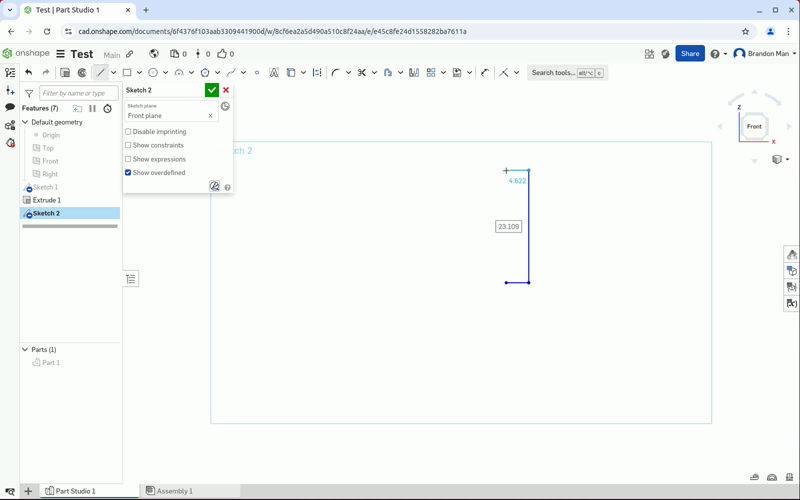
key_up(shift)
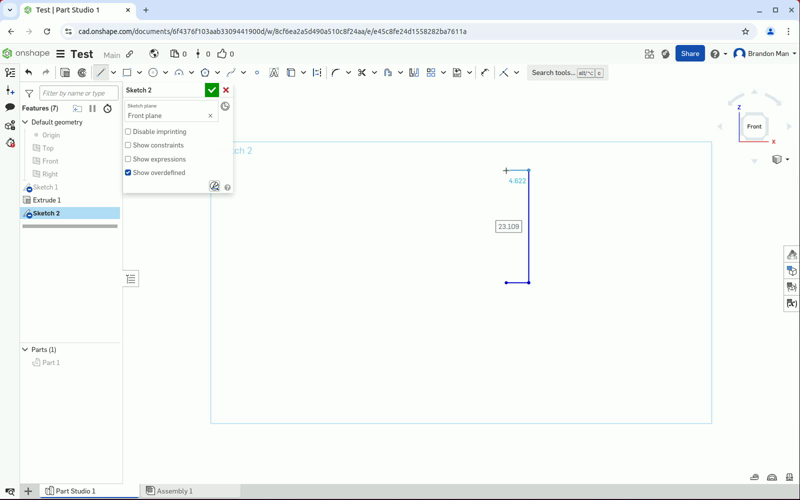
key_down(shift)
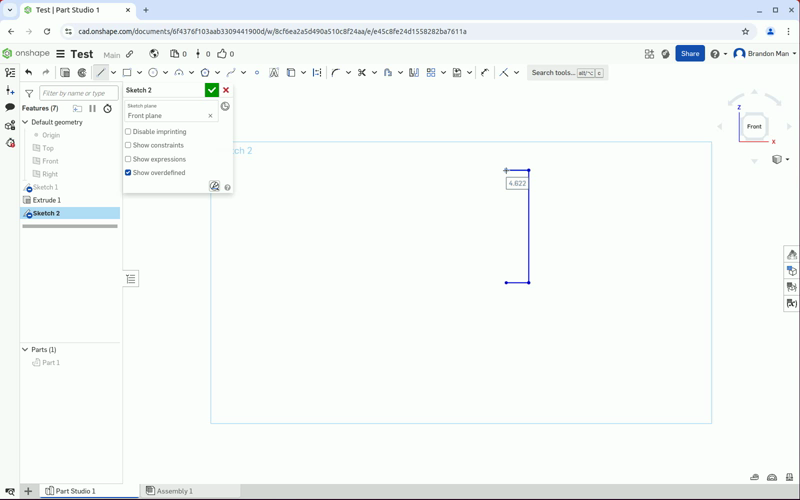
mouse_move(506, 282)
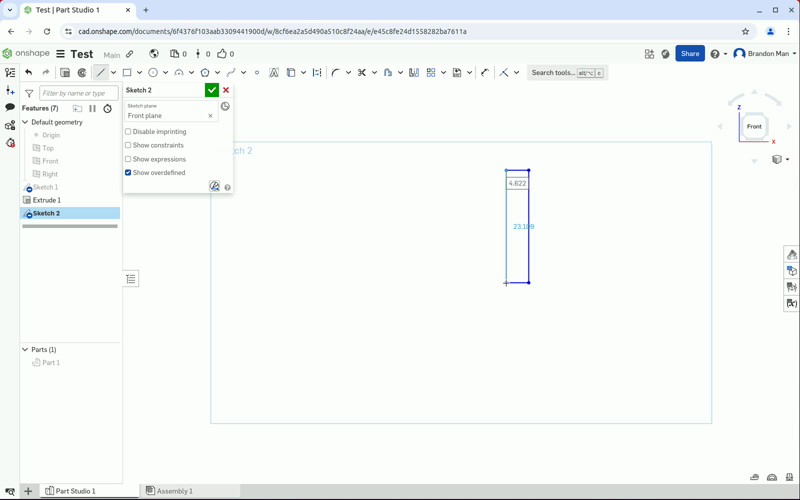
key_up(shift)
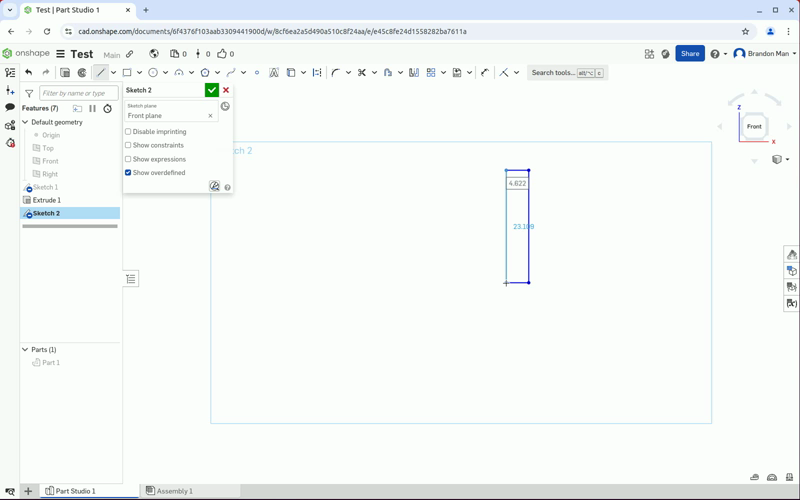
click(506, 282)
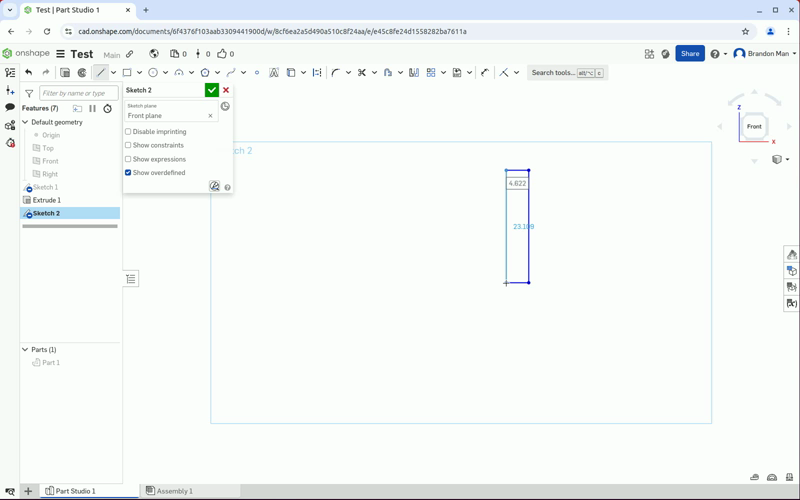
key(esc)
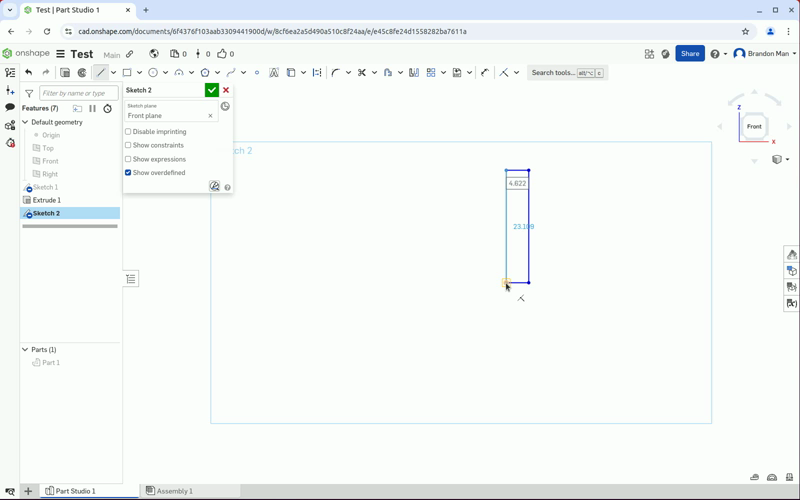
mouse_move(508, 245)
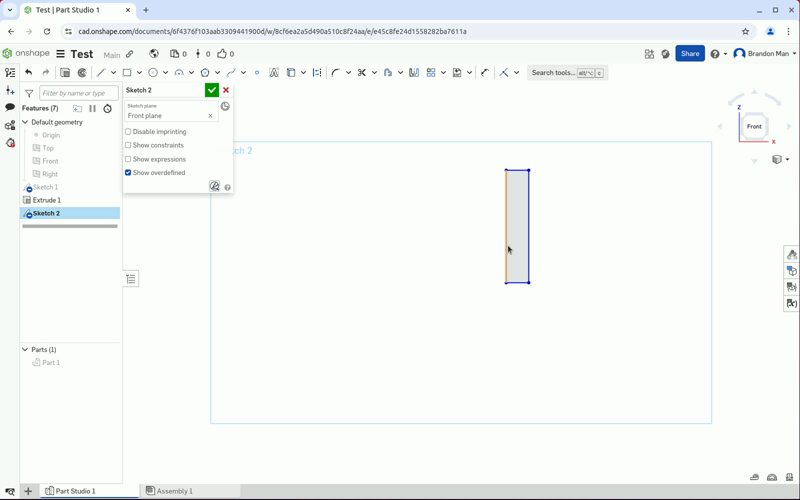
click(508, 245)
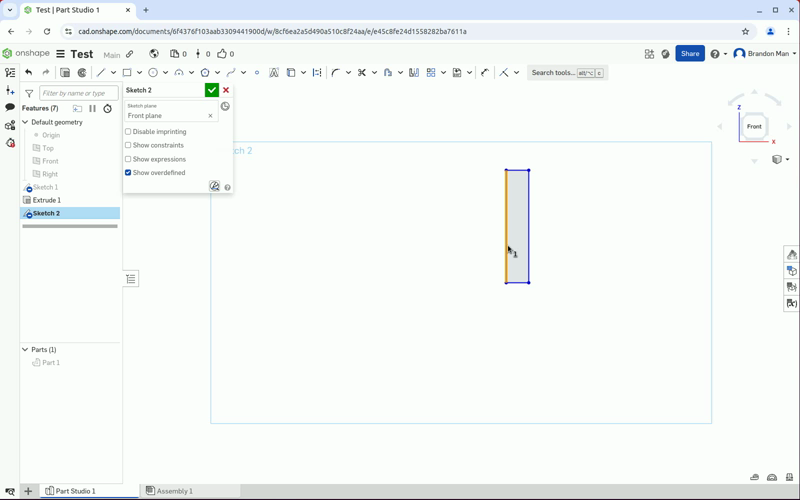
mouse_move(73, 352)
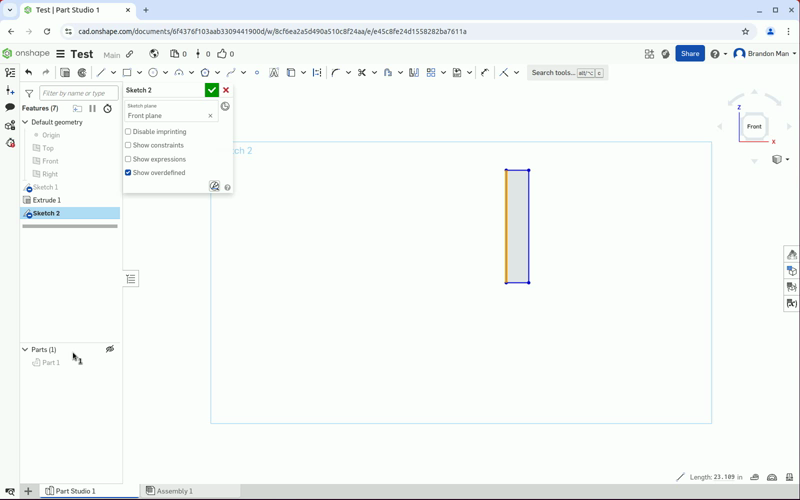
key(shift+y)
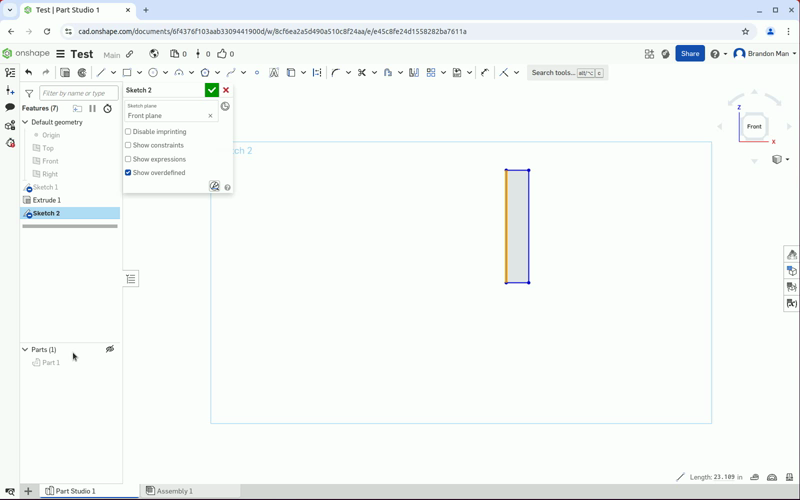
key(shift+e)
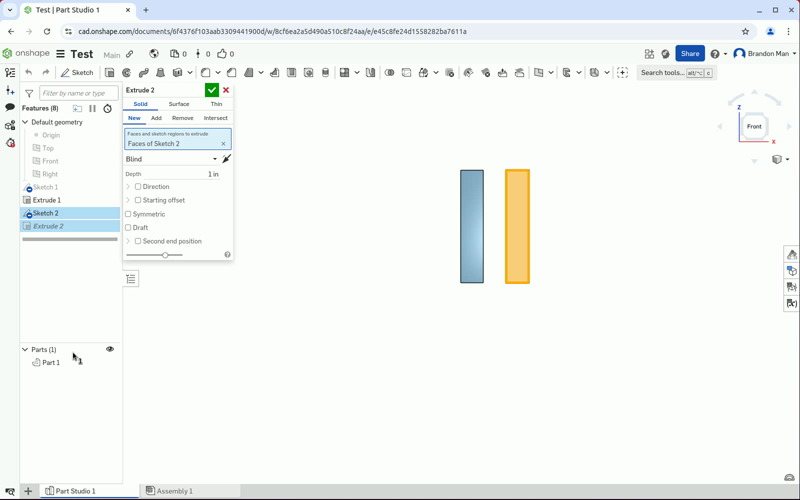
mouse_move(143, 106)
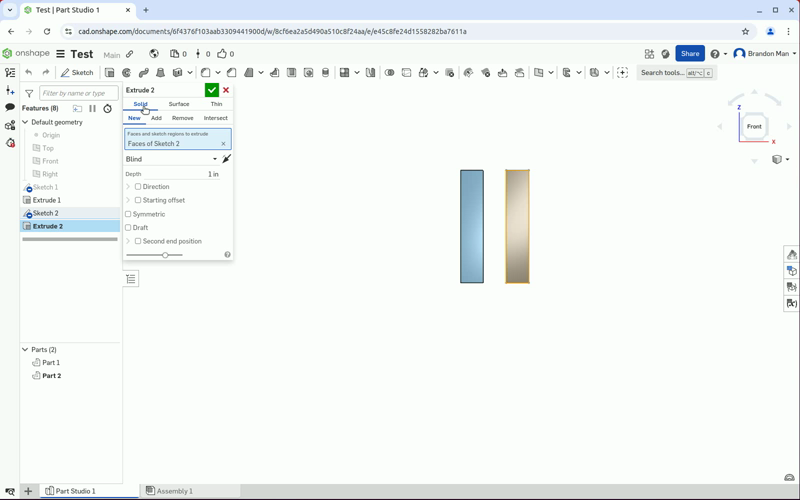
click(143, 106)
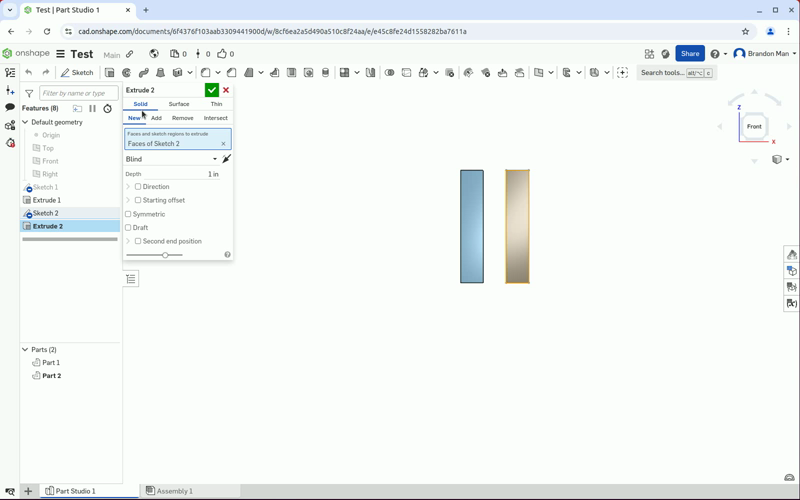
mouse_move(137, 120)
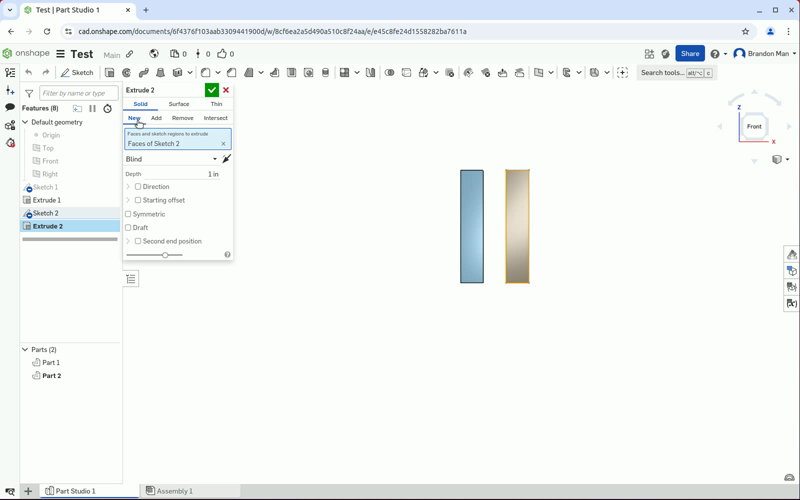
click(137, 120)
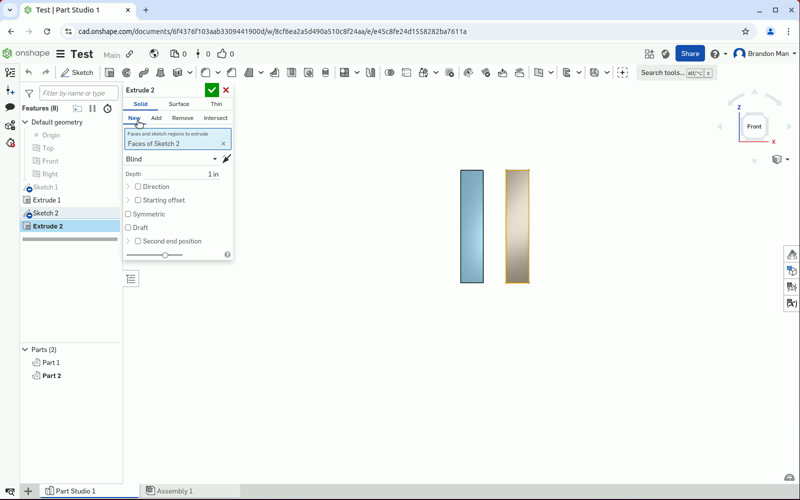
key(tab, 4)
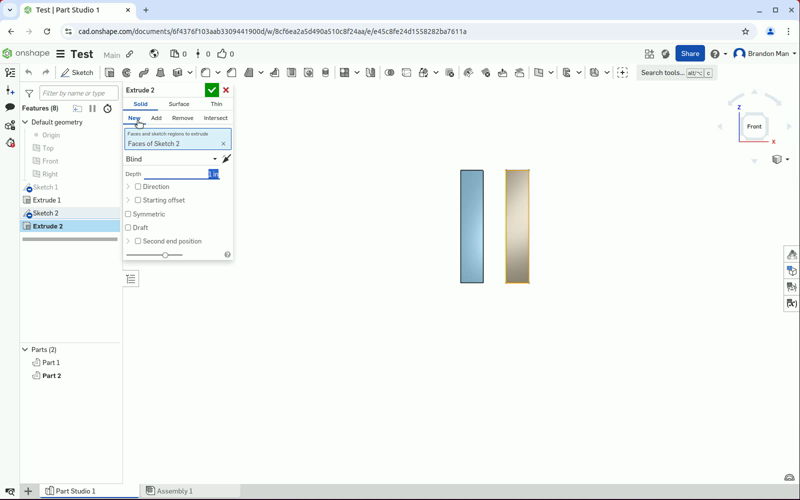
text(1.204)
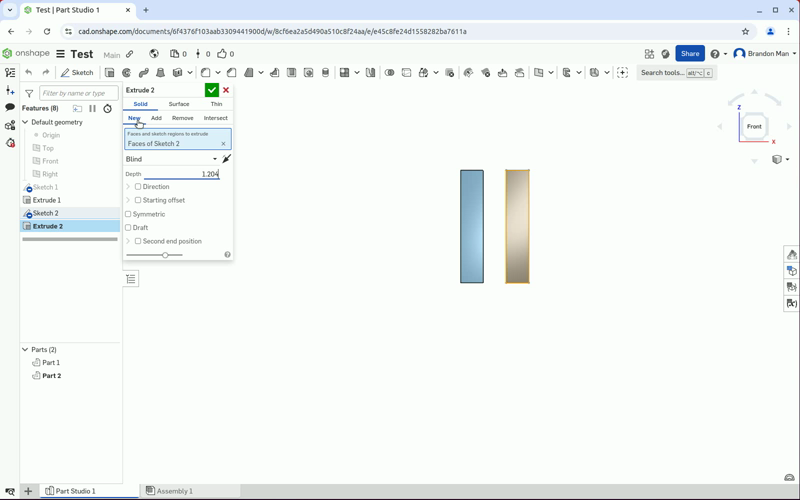
key(enter)
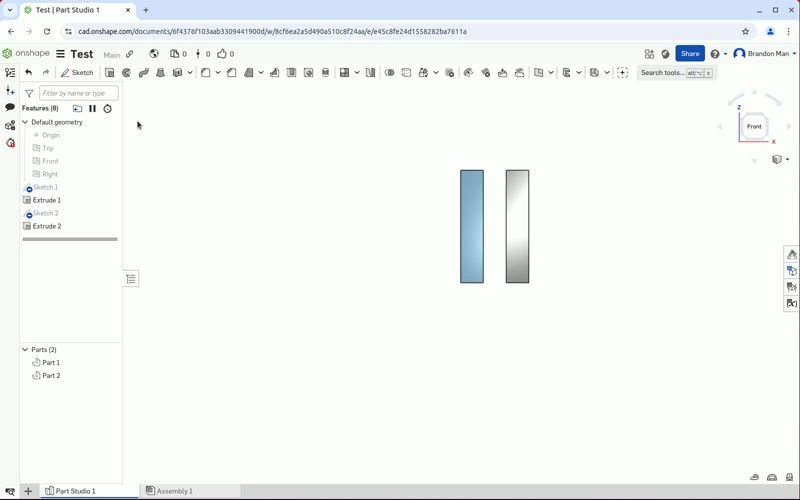
key(shift+h)
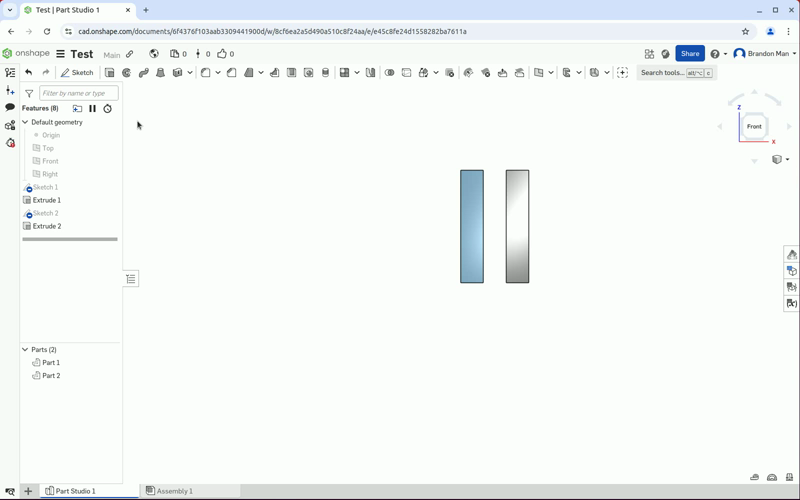
key(shift+h)
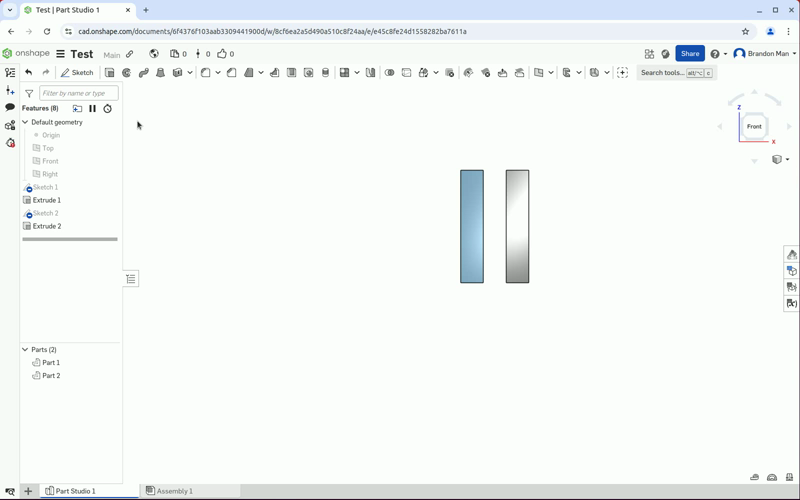
mouse_move(73, 189)
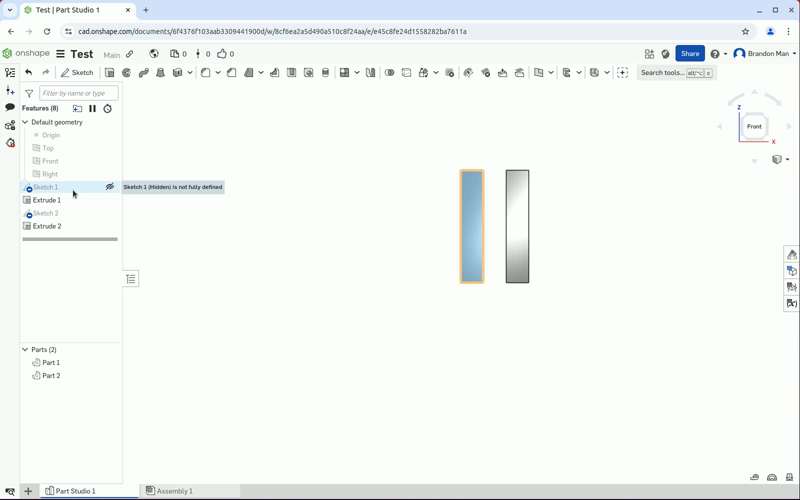
click(73, 189)
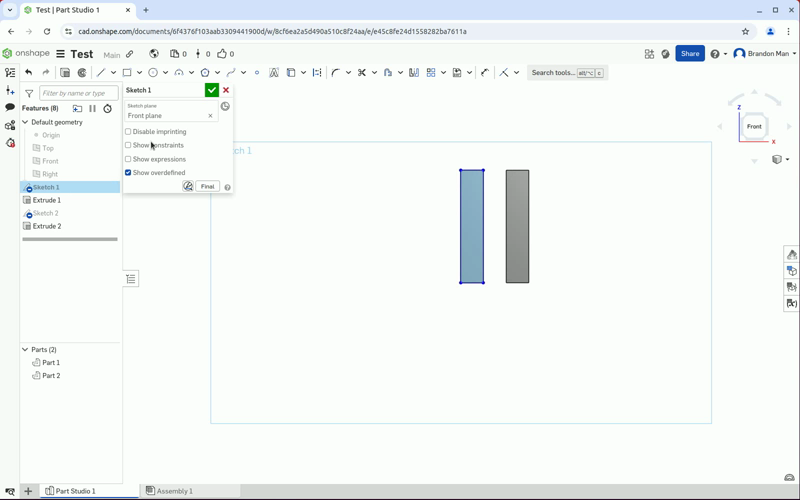
mouse_move(229, 92)
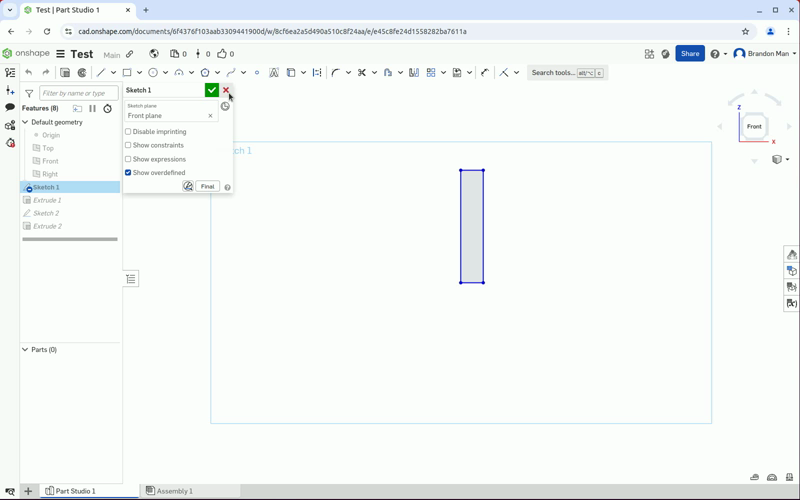
click(229, 92)
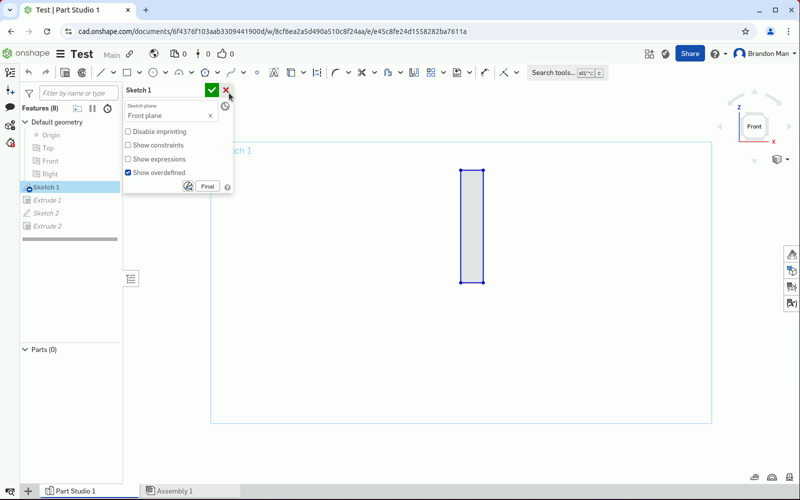
key(shift+s)
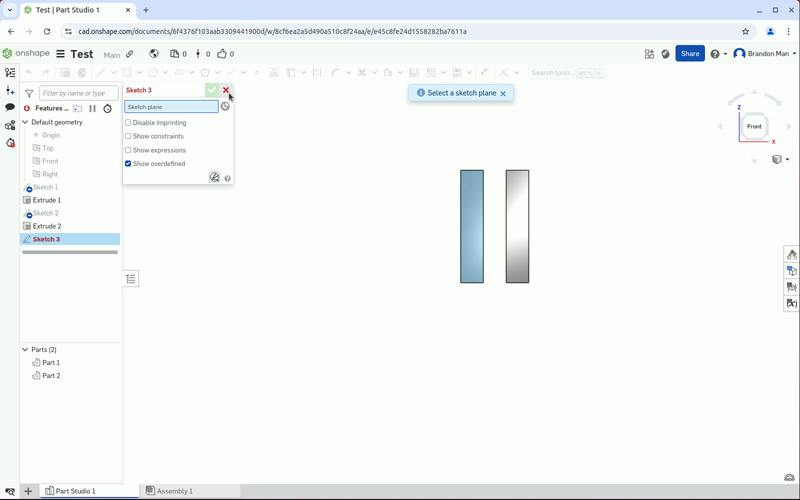
mouse_move(73, 163)
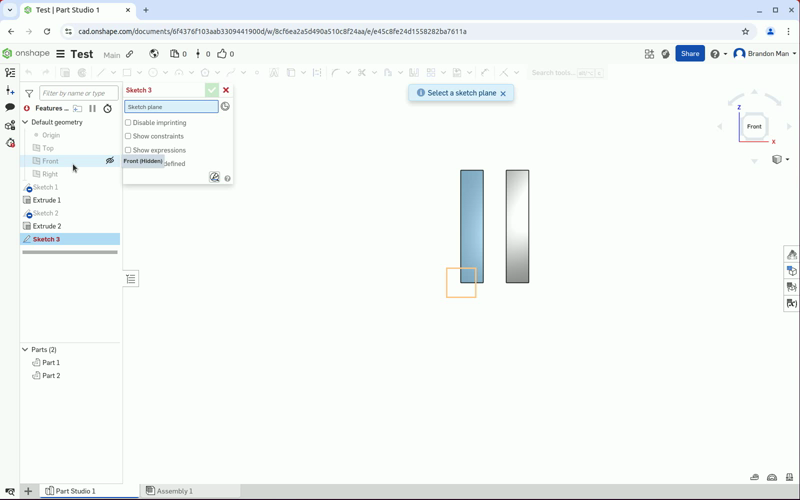
click(73, 163)
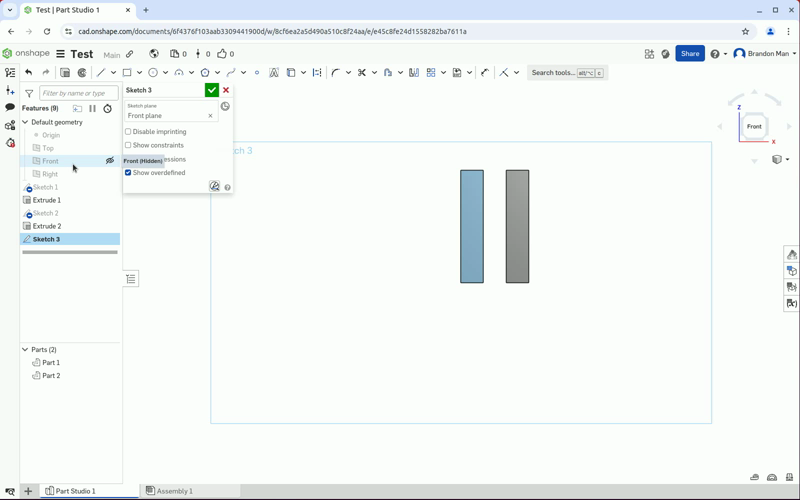
mouse_move(73, 352)
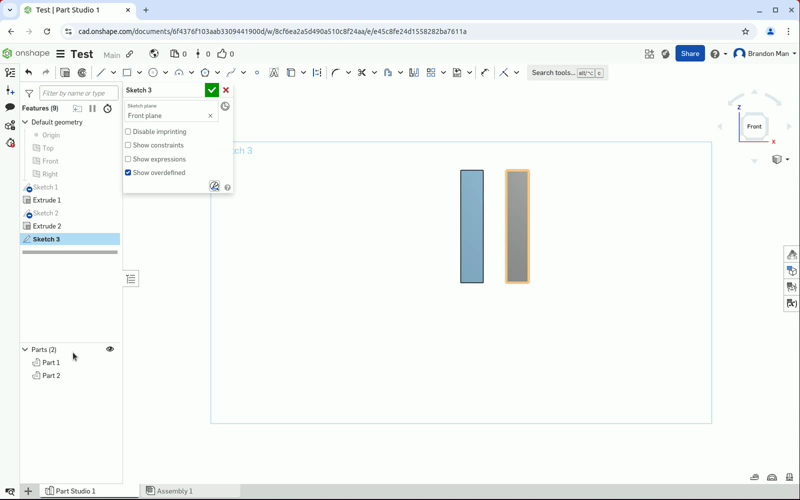
key(y)
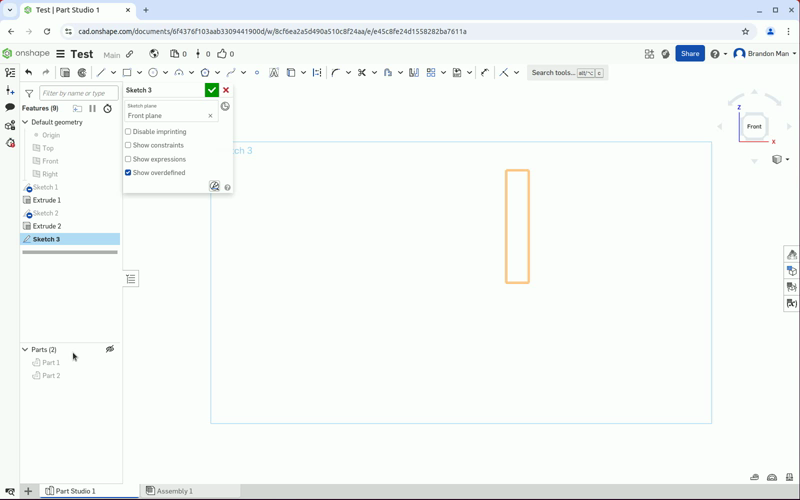
key(l)
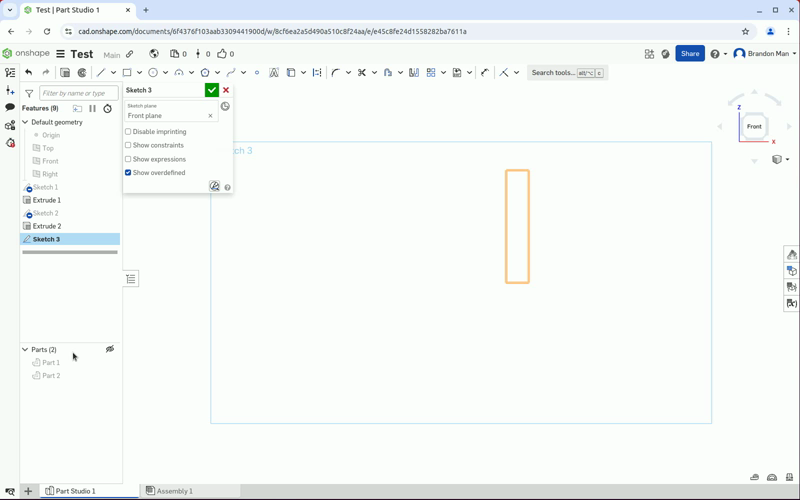
key_down(shift)
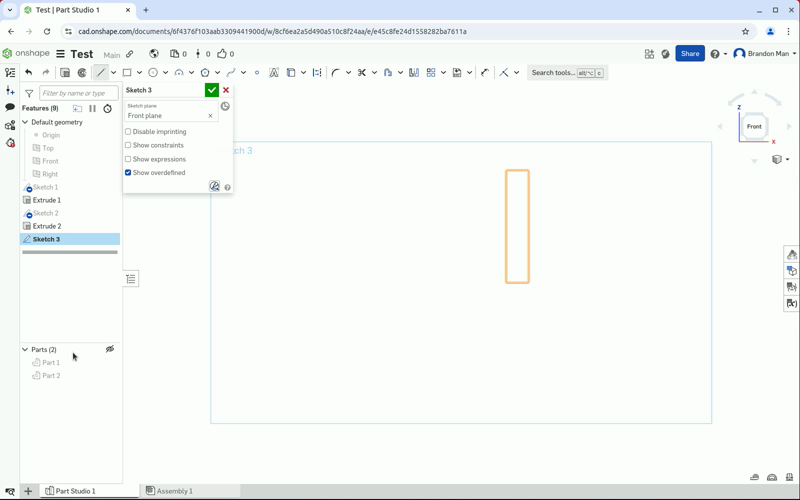
mouse_move(483, 282)
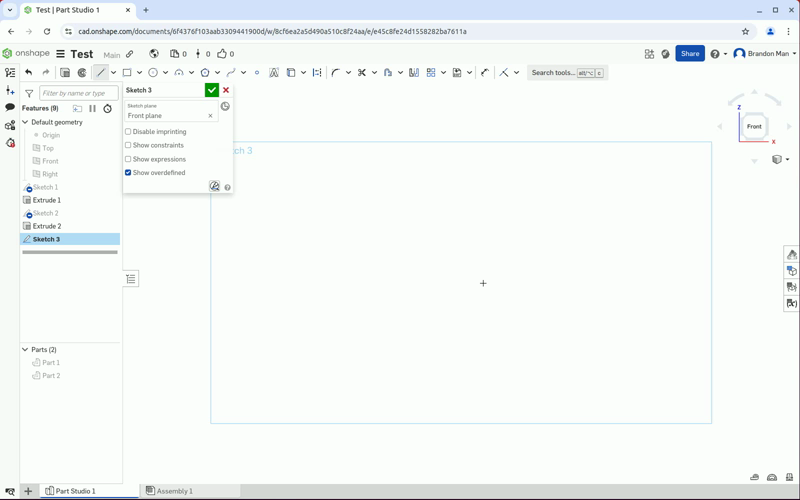
click(483, 282)
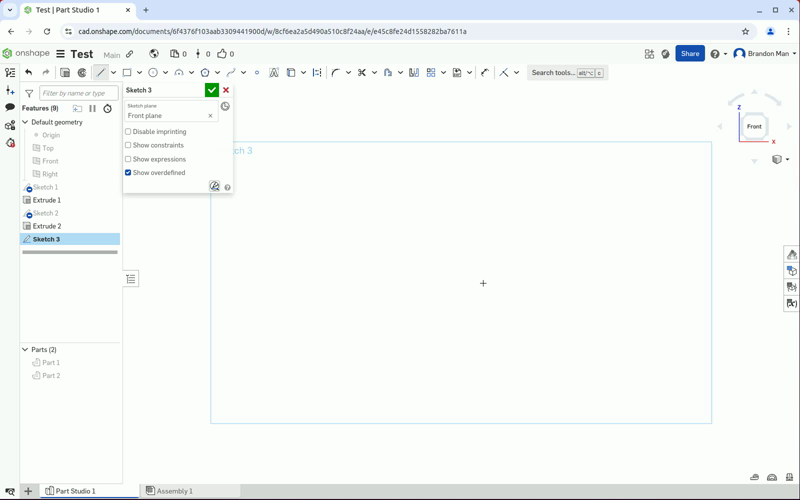
key_up(shift)
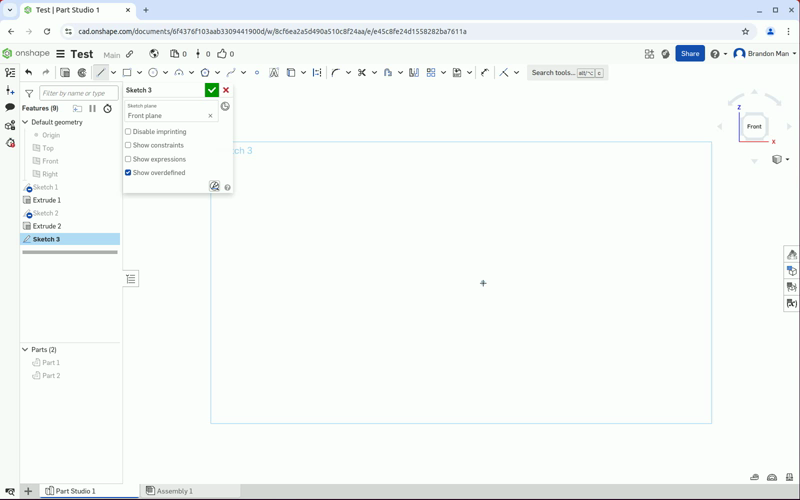
key_down(shift)
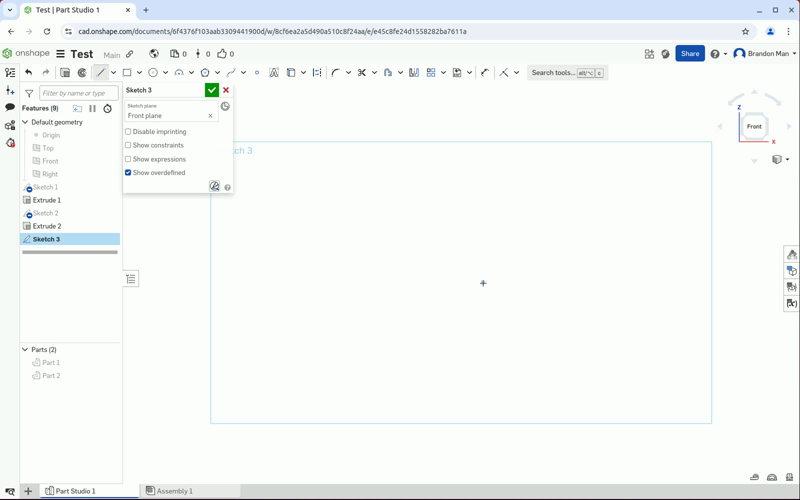
mouse_move(513, 282)
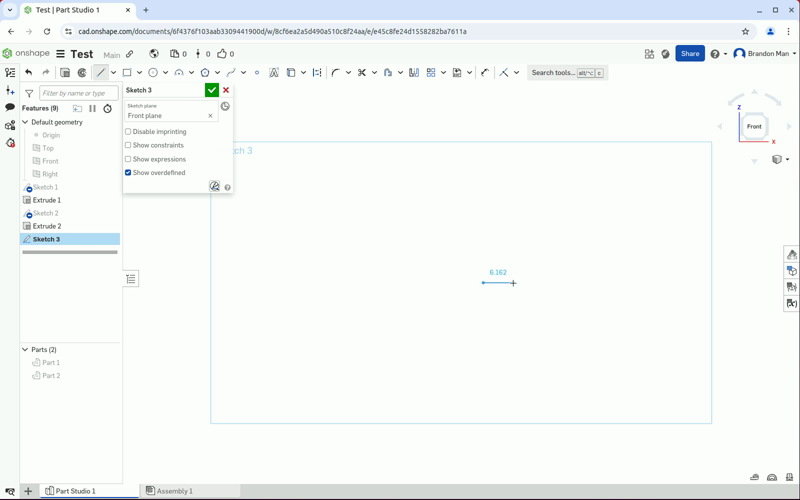
mouse_move(505, 282)
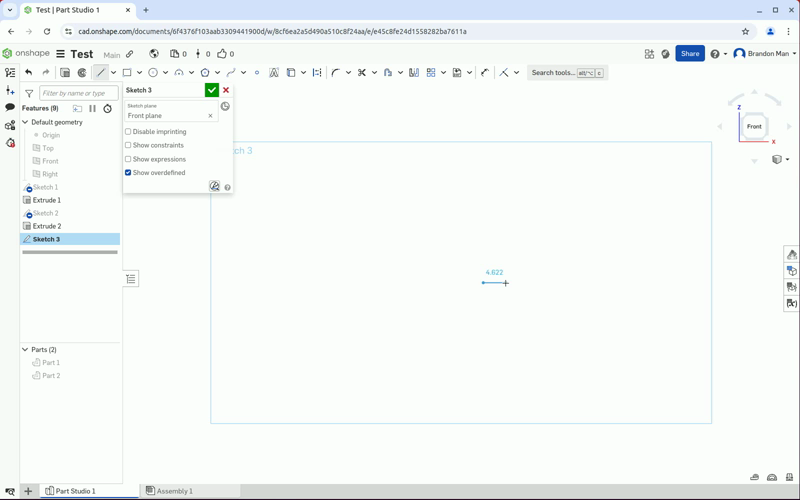
click(505, 282)
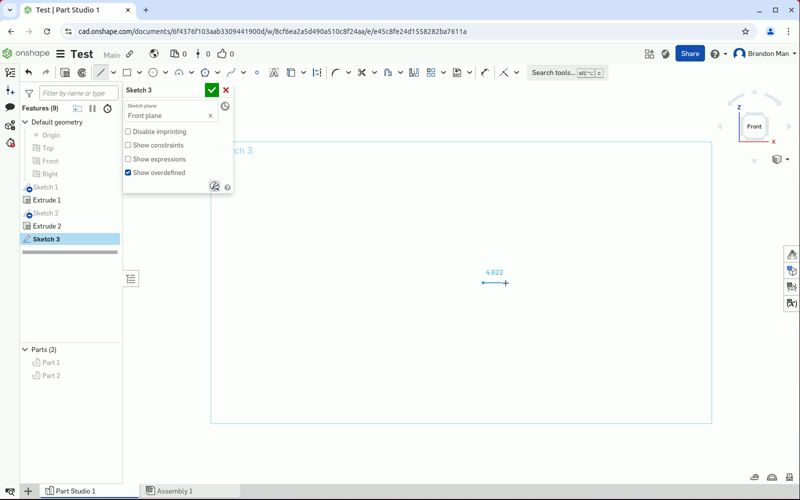
key_up(shift)
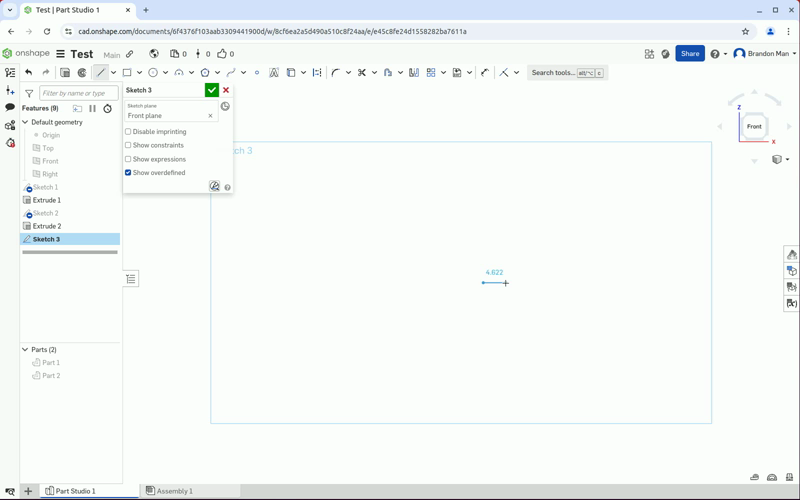
key_down(shift)
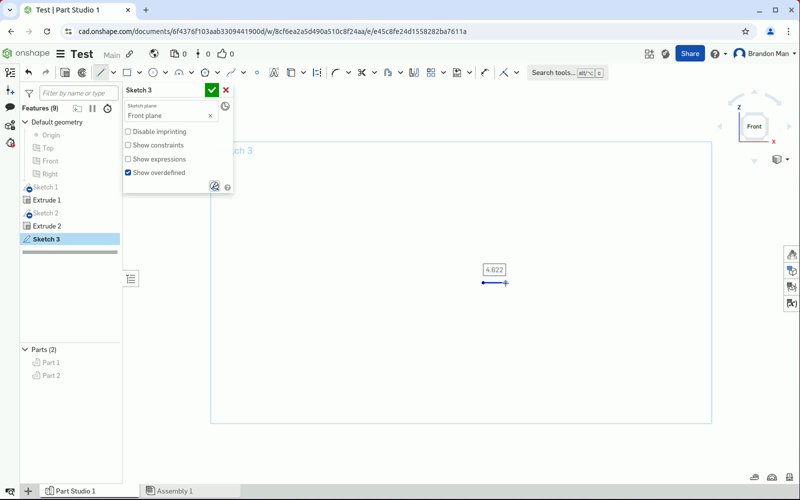
mouse_move(505, 170)
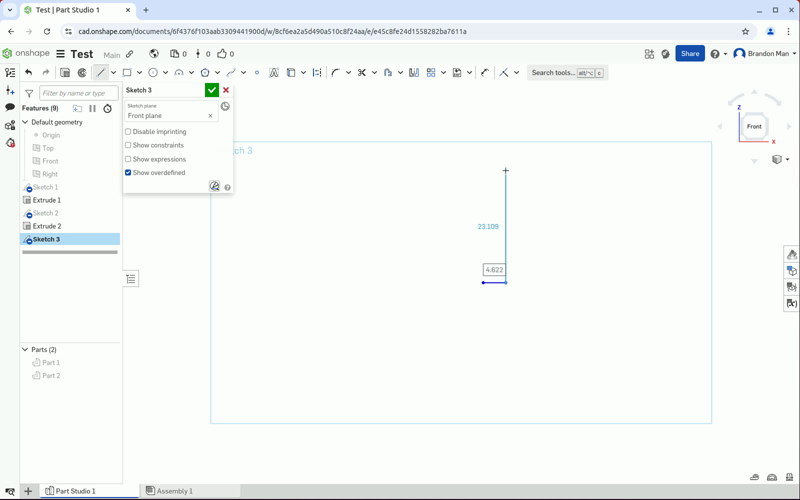
click(505, 170)
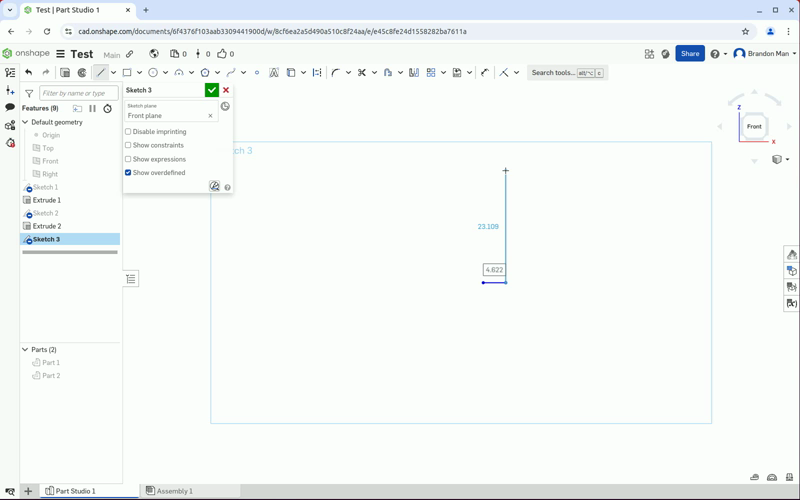
key_up(shift)
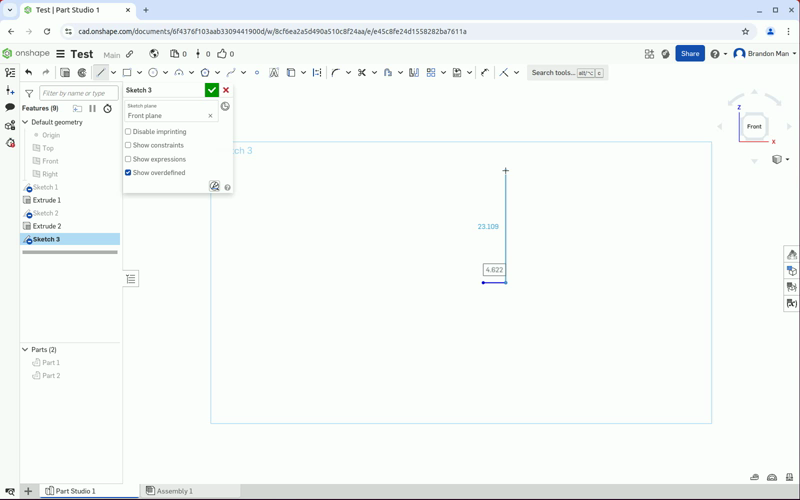
key_down(shift)
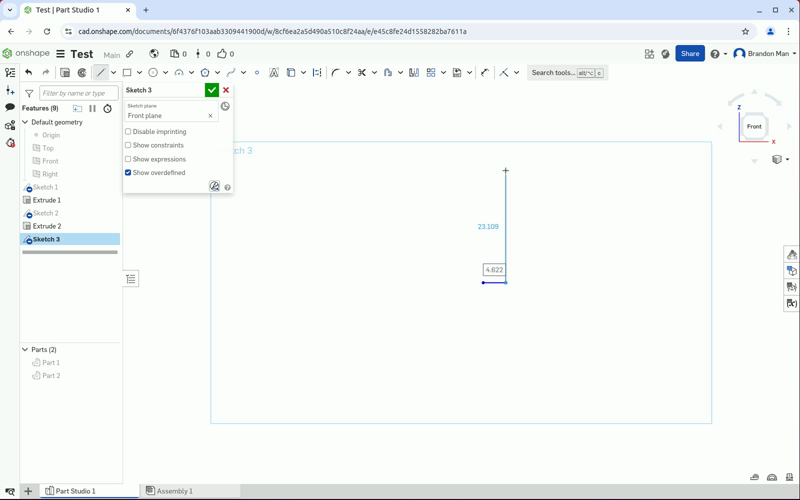
mouse_move(535, 170)
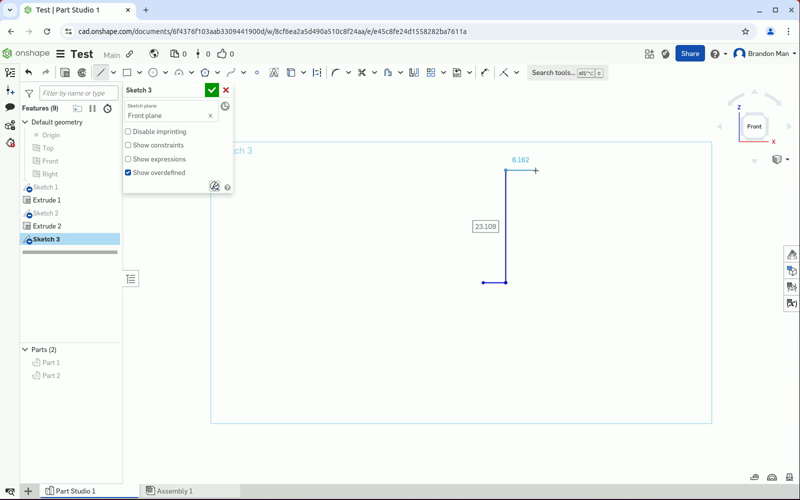
mouse_move(483, 170)
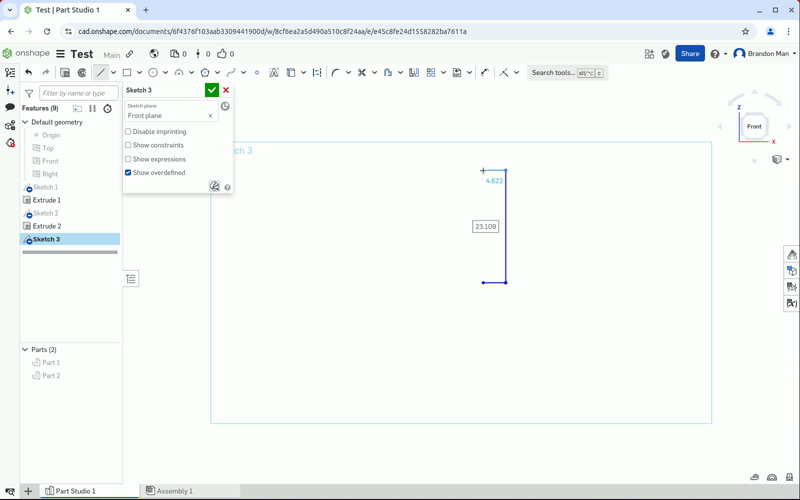
click(483, 170)
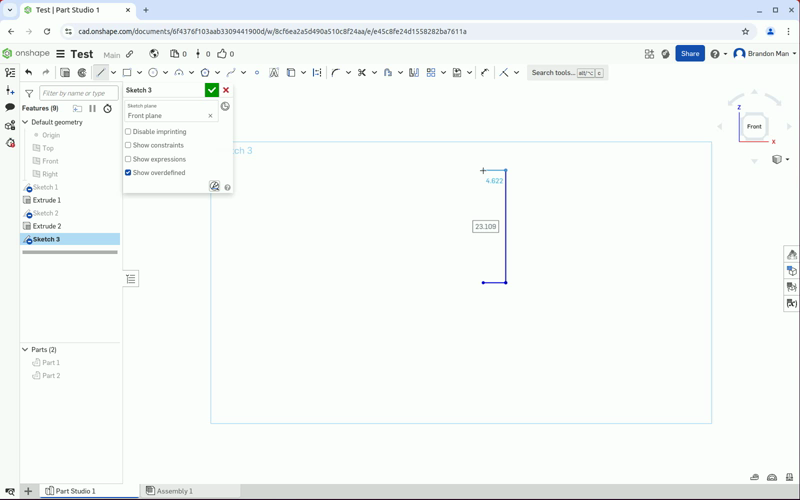
key_up(shift)
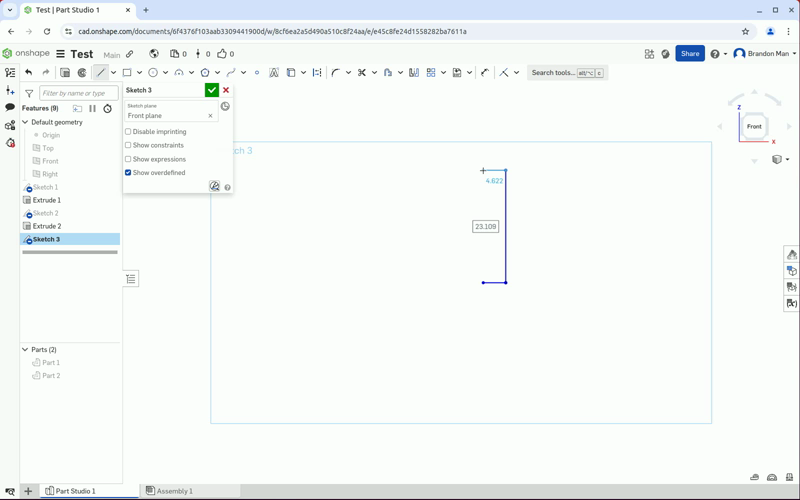
key_down(shift)
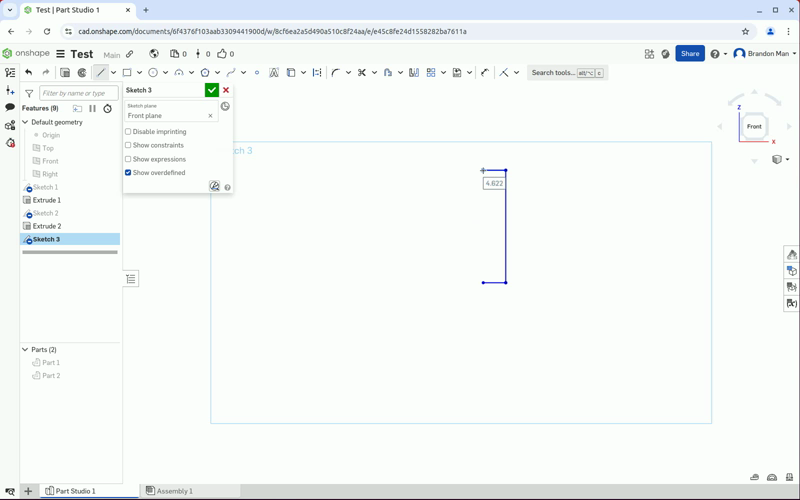
mouse_move(483, 282)
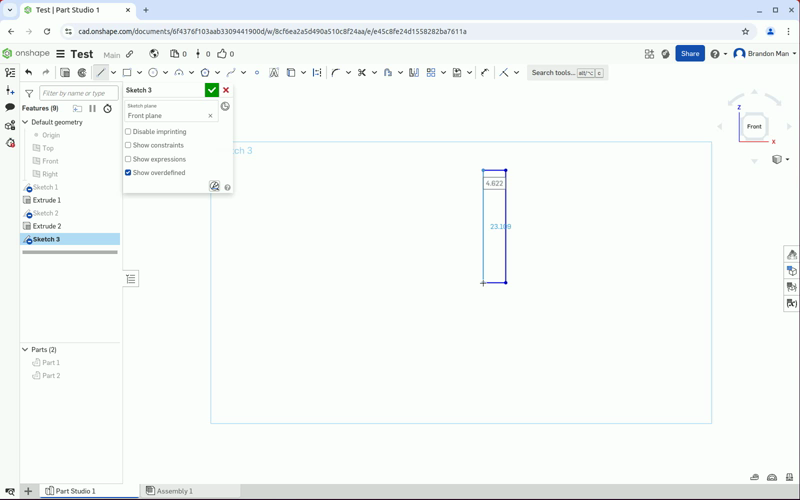
key_up(shift)
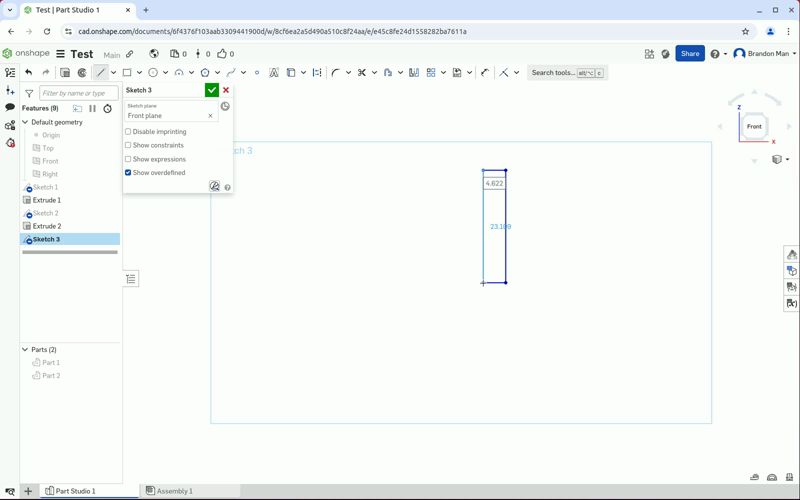
click(483, 282)
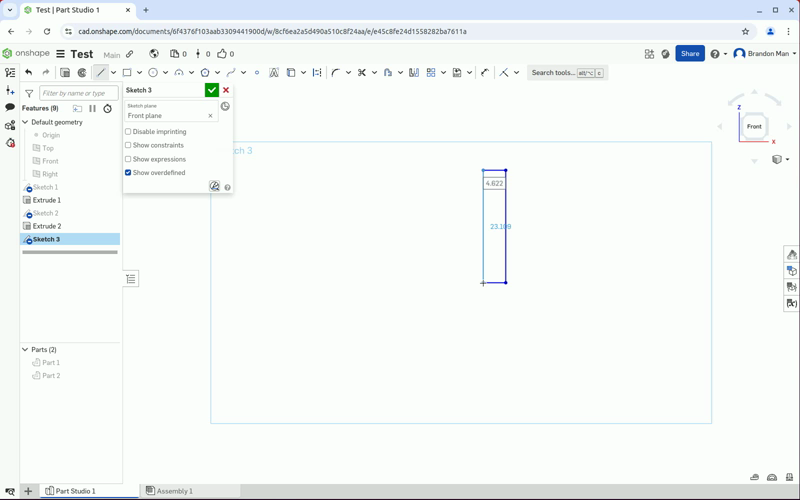
key(esc)
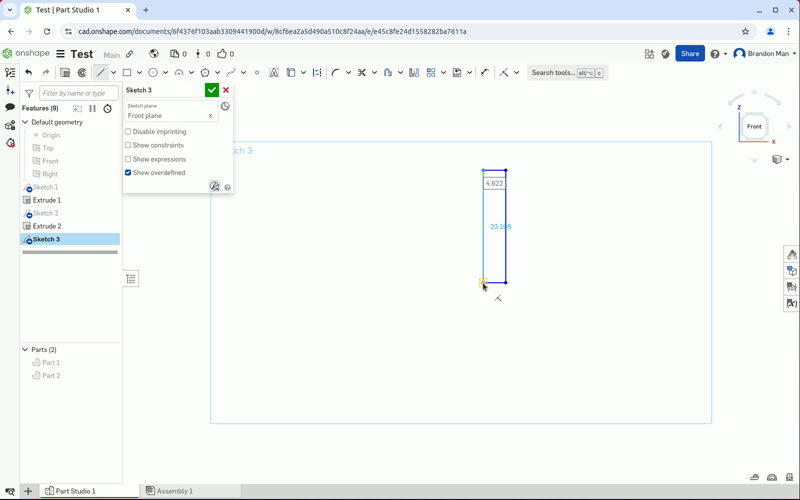
mouse_move(492, 208)
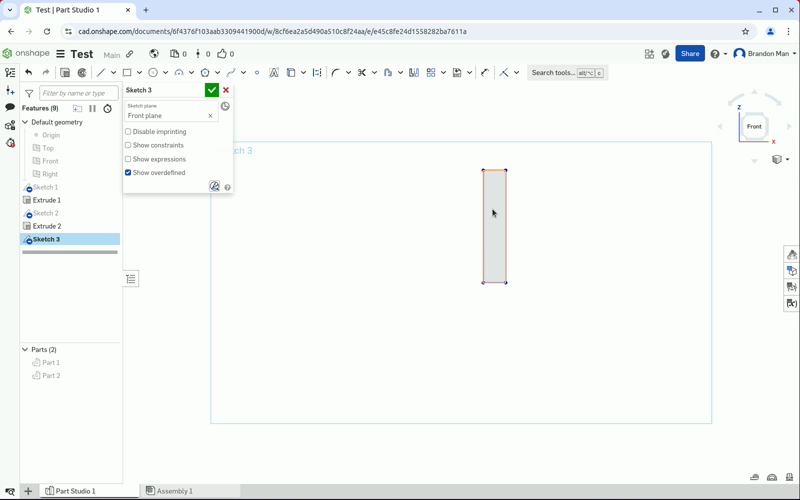
click(492, 208)
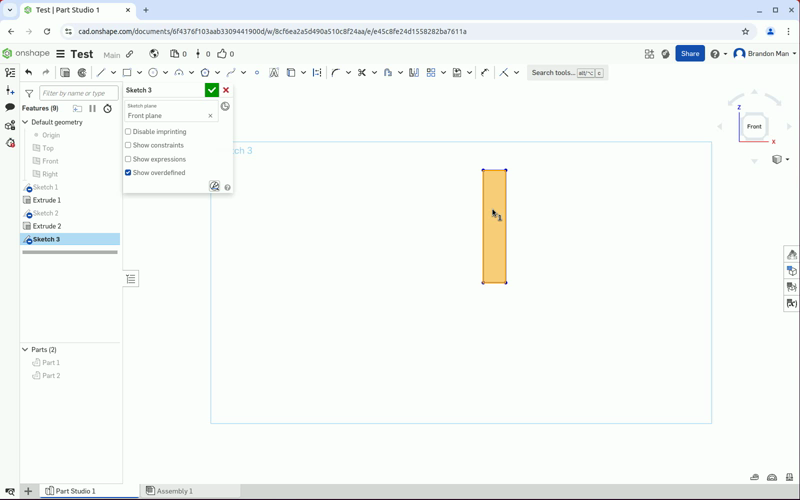
mouse_move(73, 352)
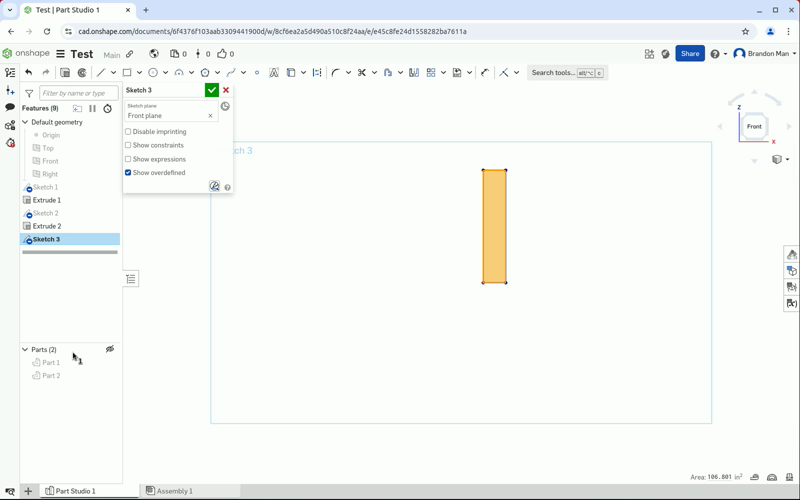
key(shift+y)
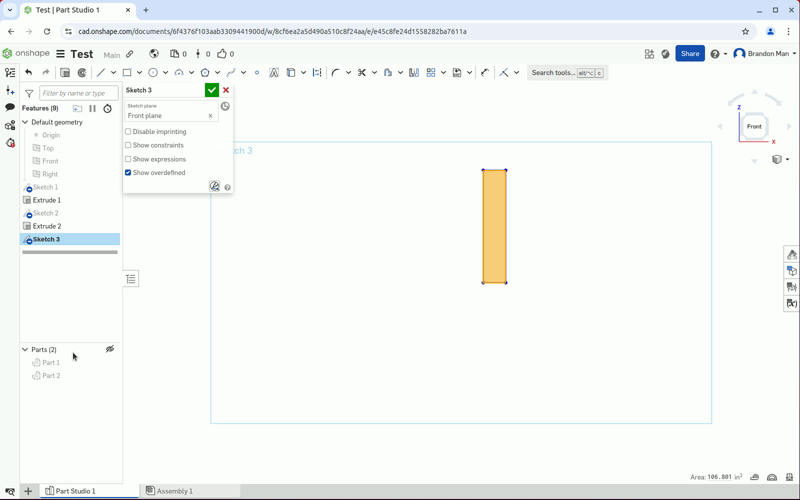
key(shift+e)
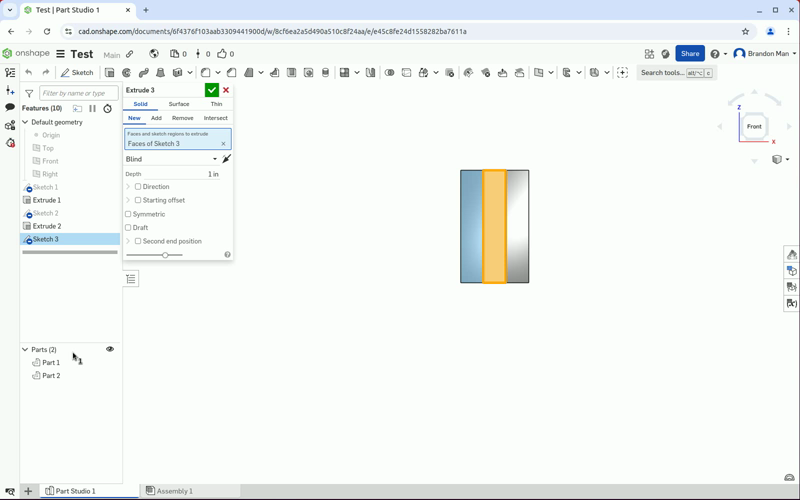
mouse_move(143, 106)
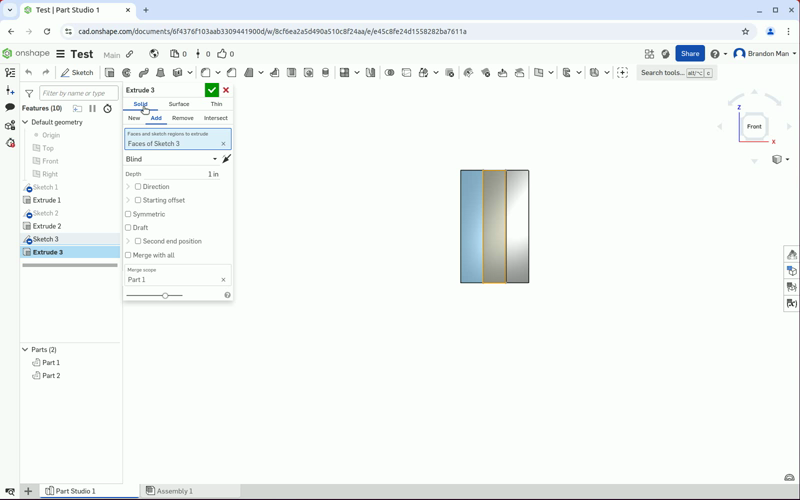
click(143, 106)
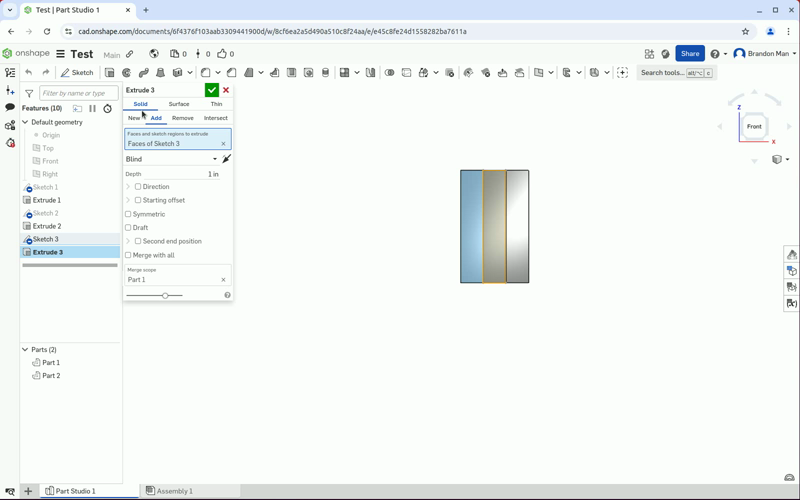
mouse_move(137, 120)
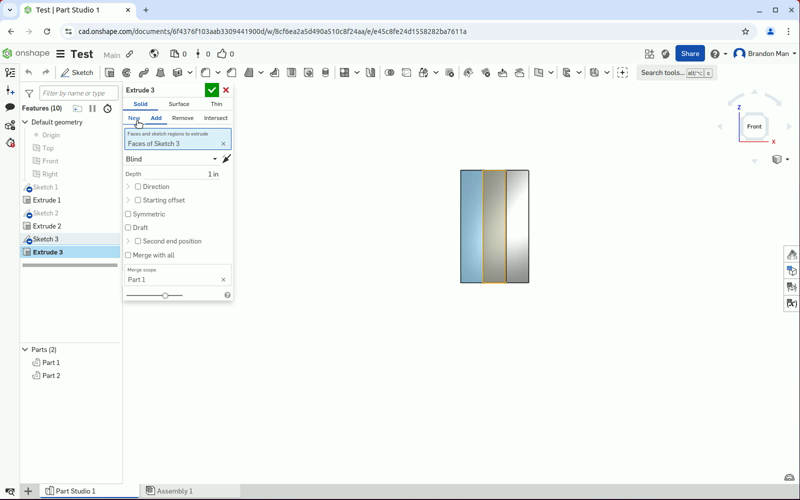
click(137, 120)
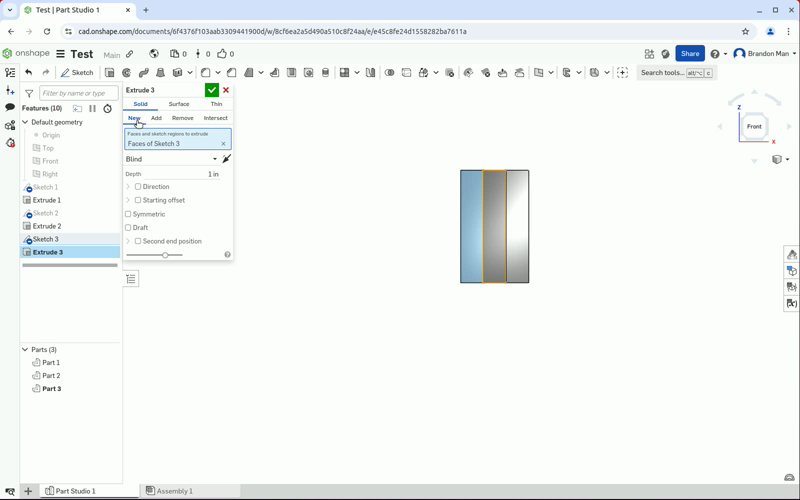
key(tab, 4)
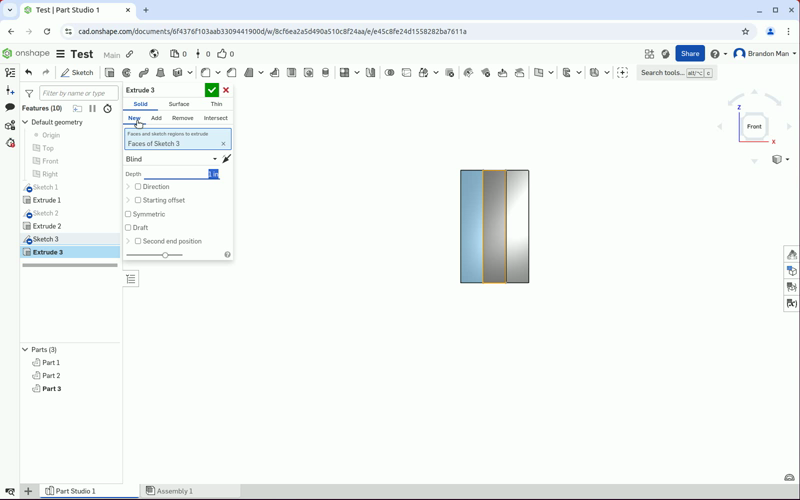
text(1.204)
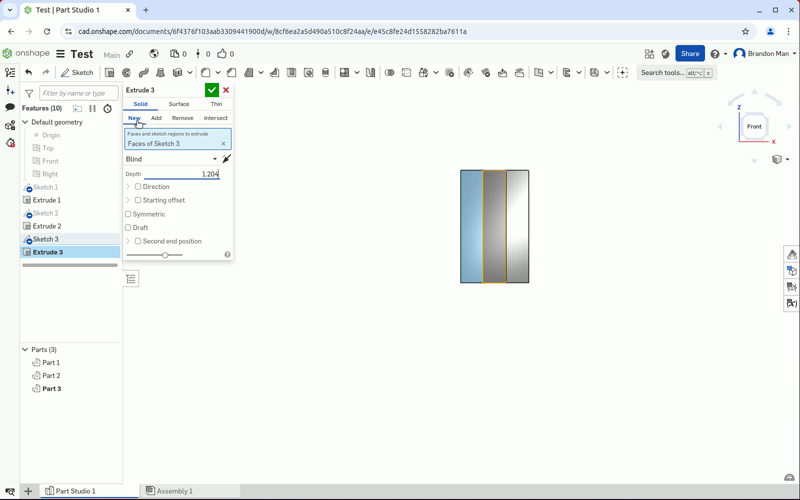
key(enter)
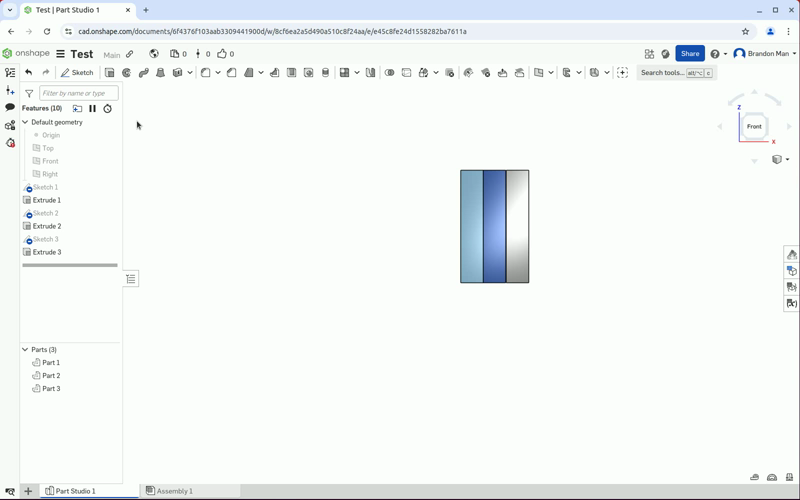
key(shift+h)
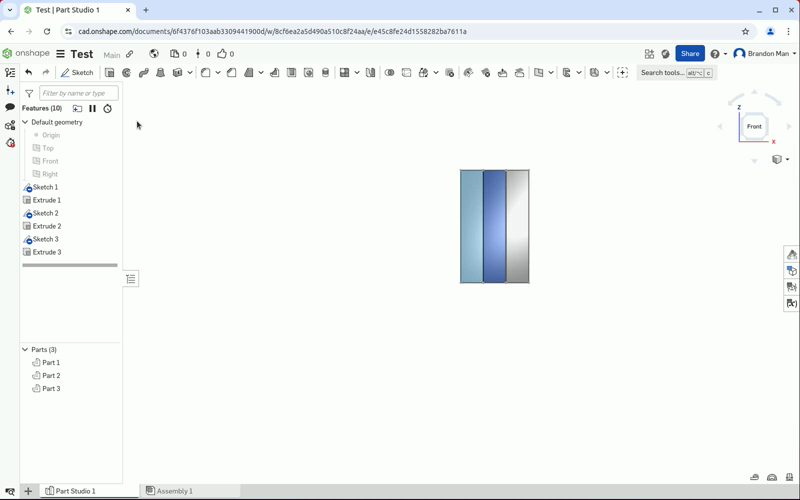
key(shift+h)
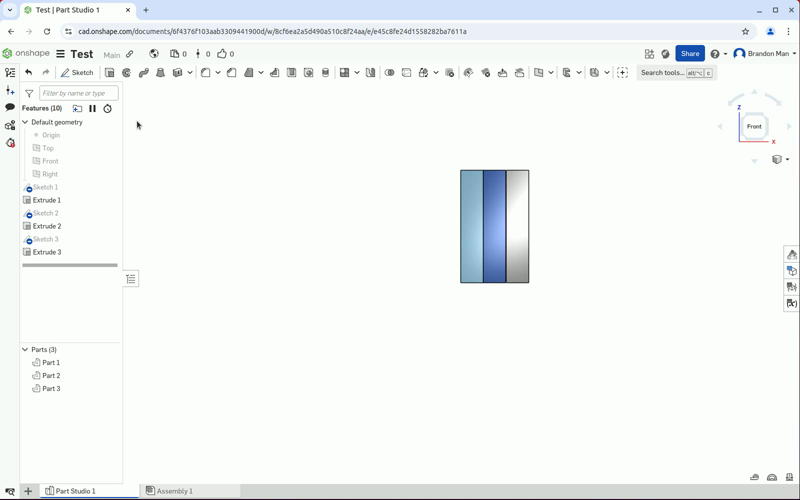
mouse_move(73, 189)
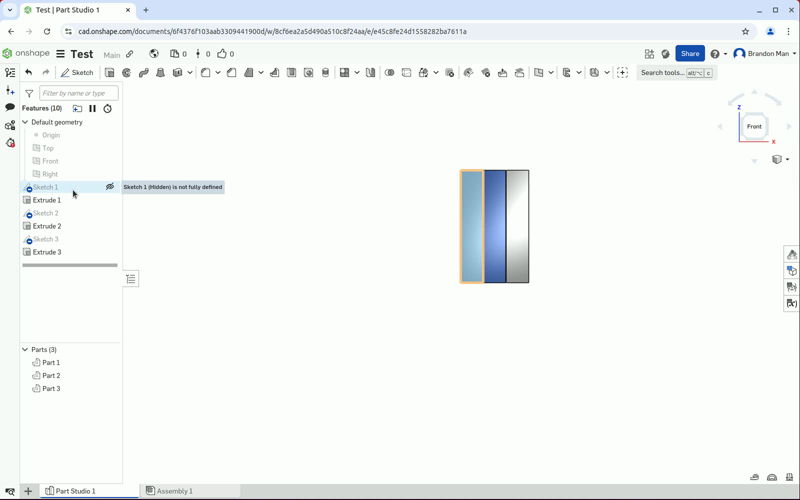
click(73, 189)
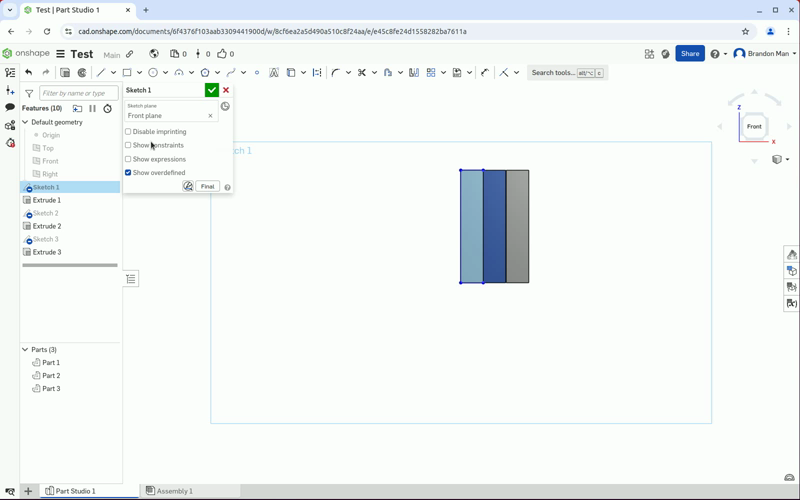
mouse_move(229, 92)
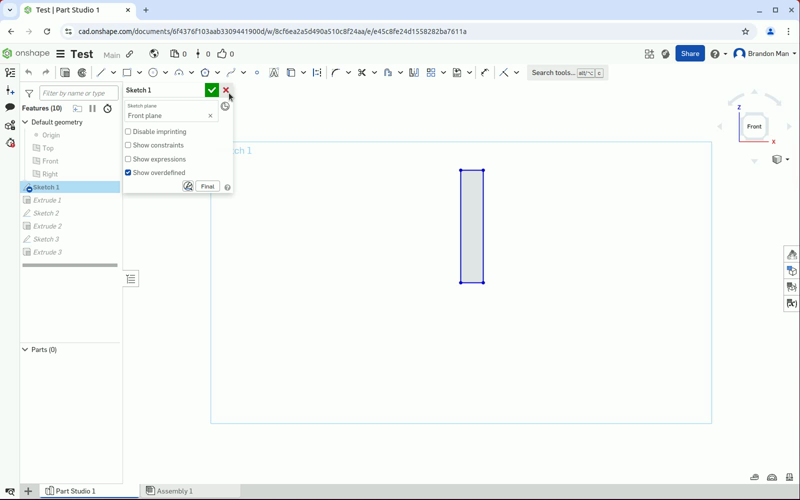
click(229, 92)
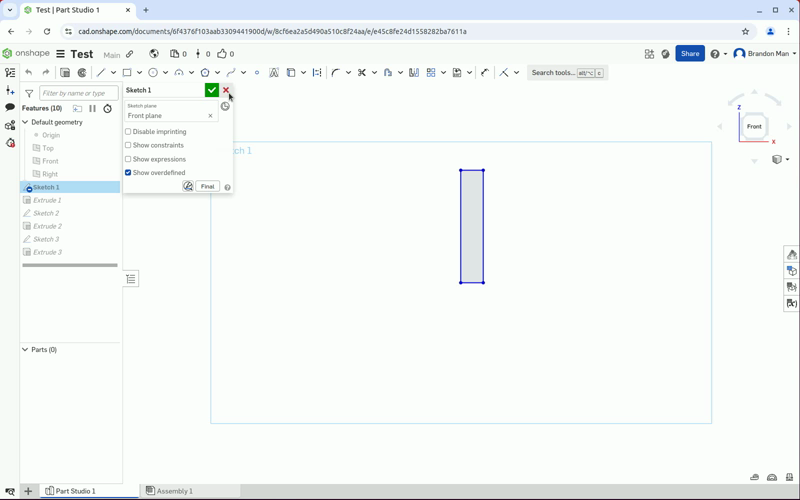
key(shift+s)
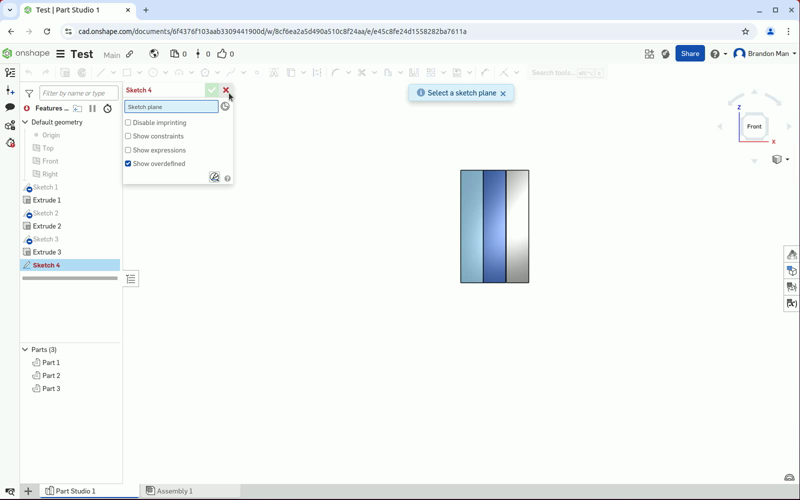
mouse_move(73, 163)
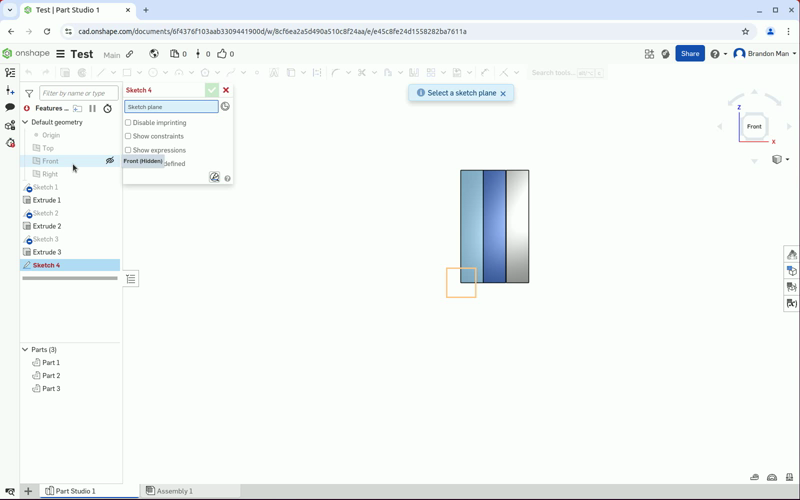
click(73, 163)
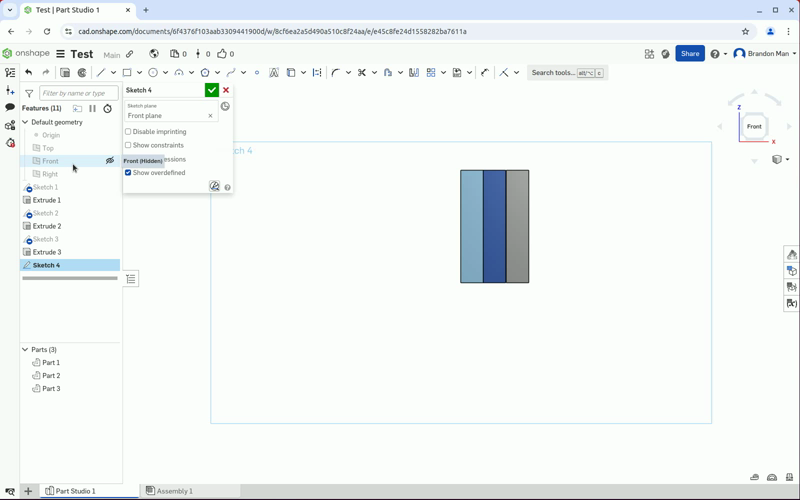
mouse_move(73, 352)
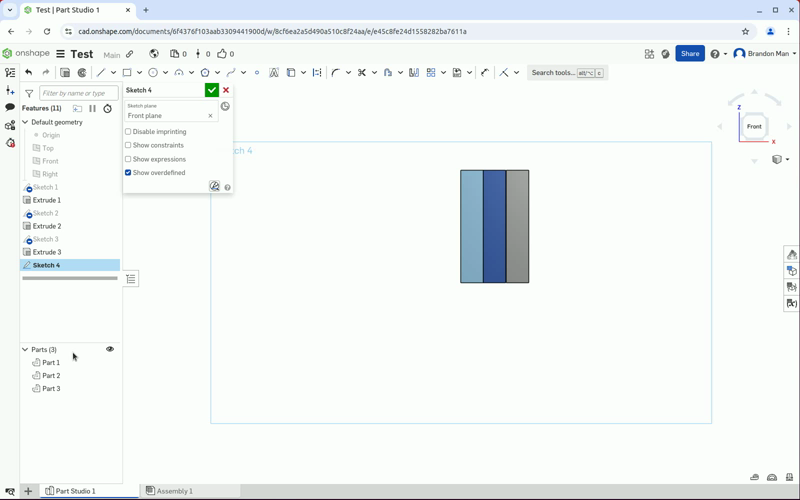
key(y)
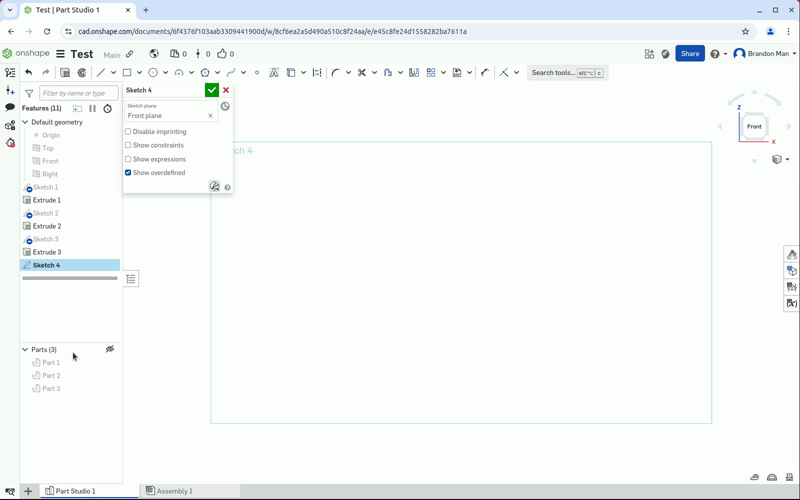
key(l)
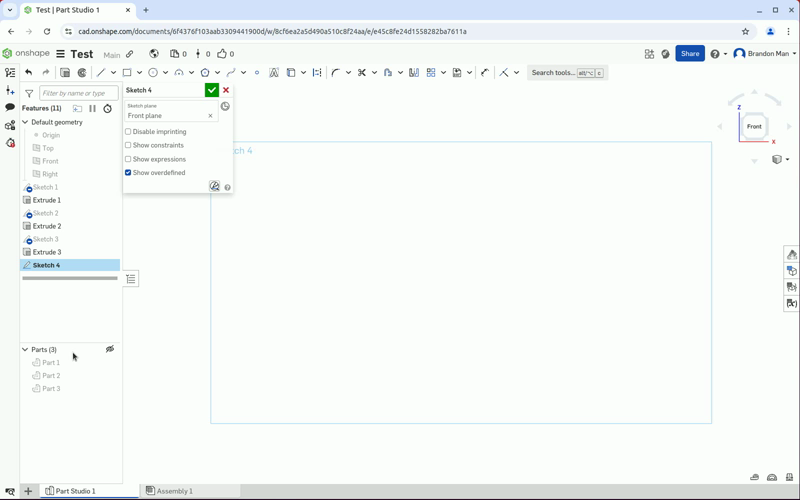
key_down(shift)
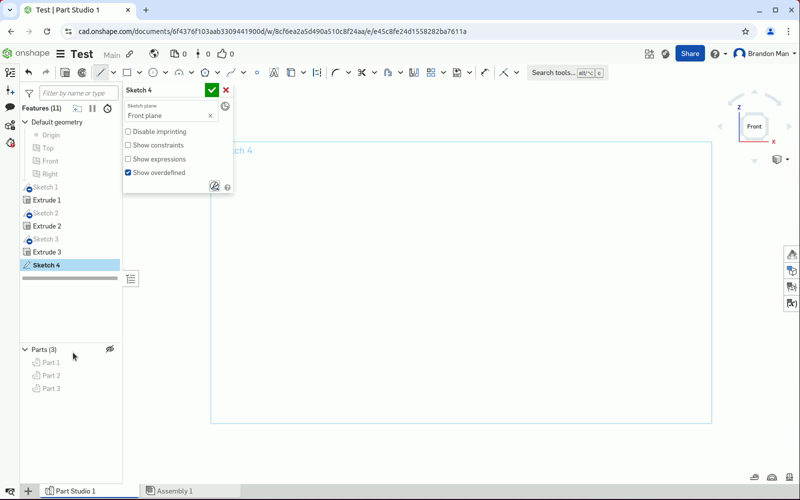
mouse_move(460, 198)
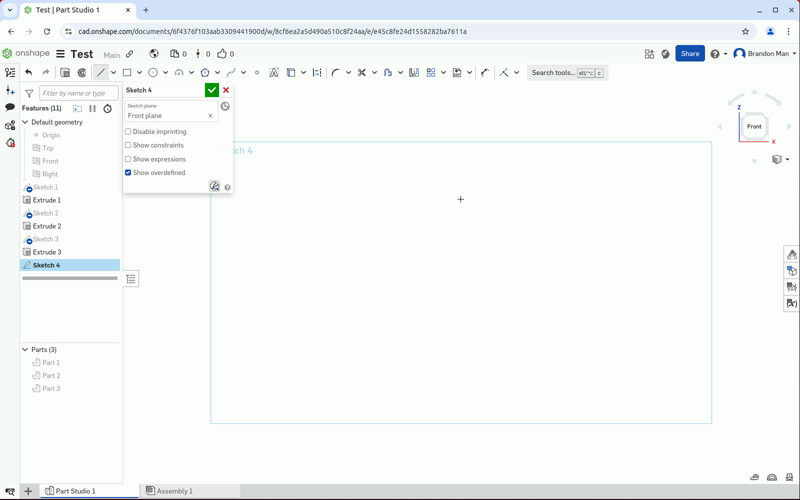
click(460, 198)
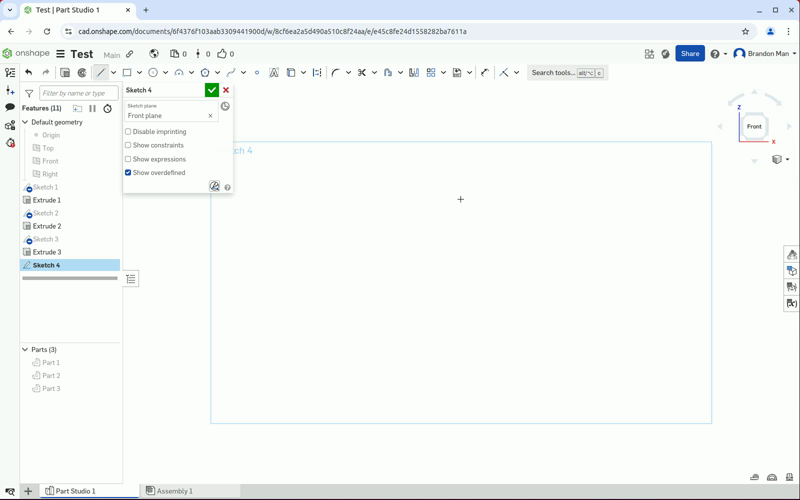
key_up(shift)
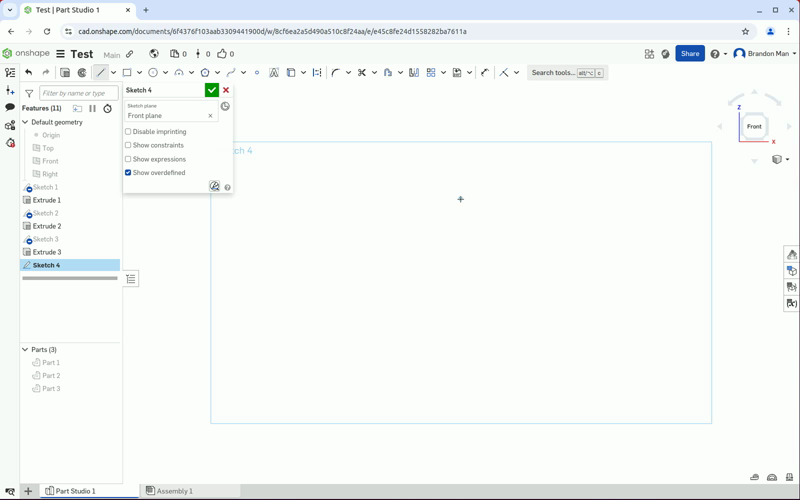
key_down(shift)
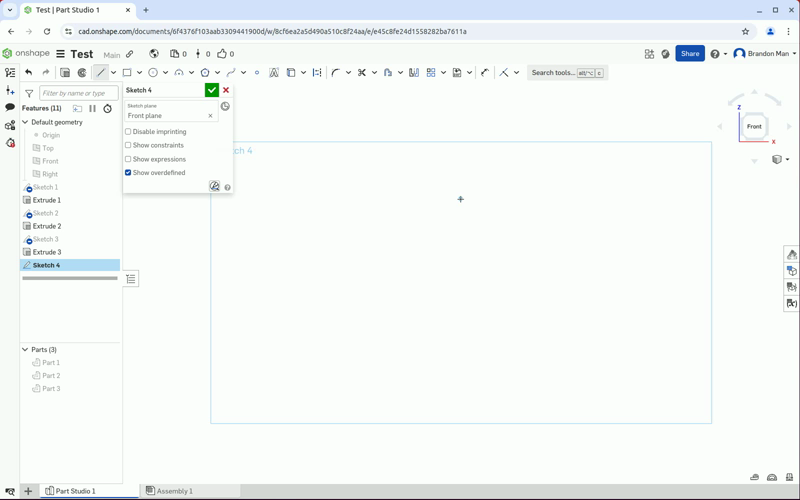
mouse_move(529, 198)
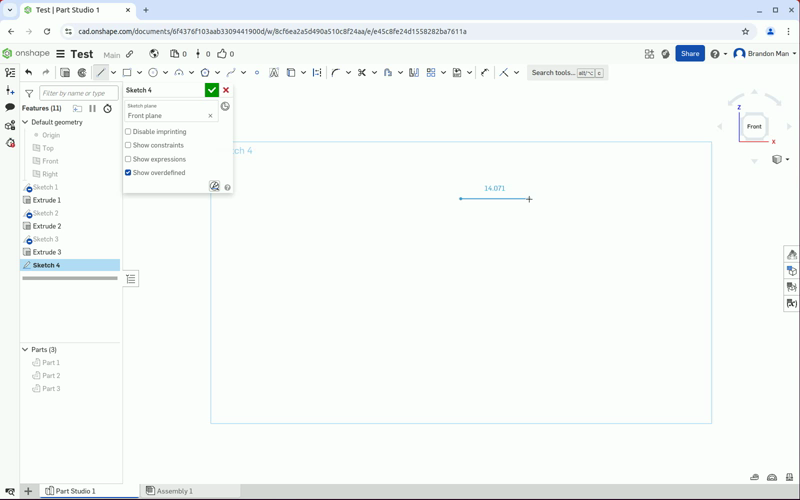
click(529, 198)
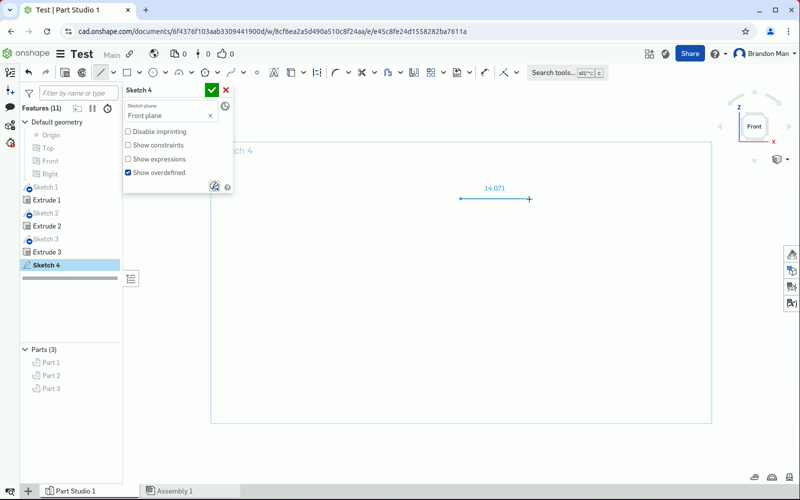
key_up(shift)
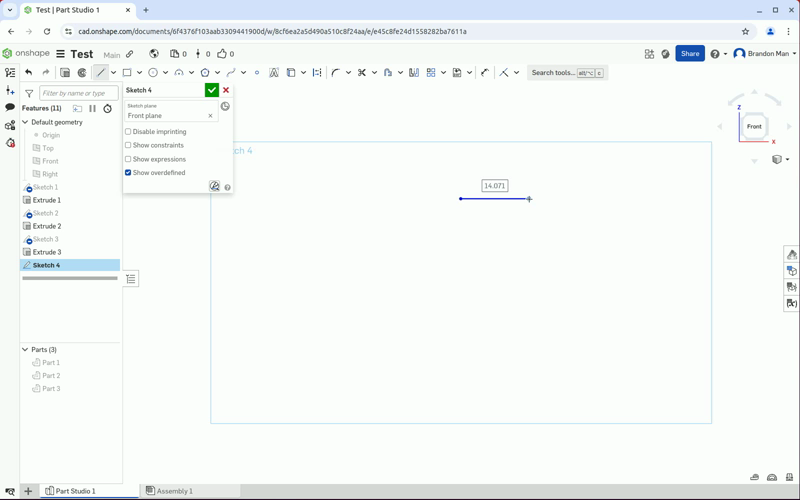
key_down(shift)
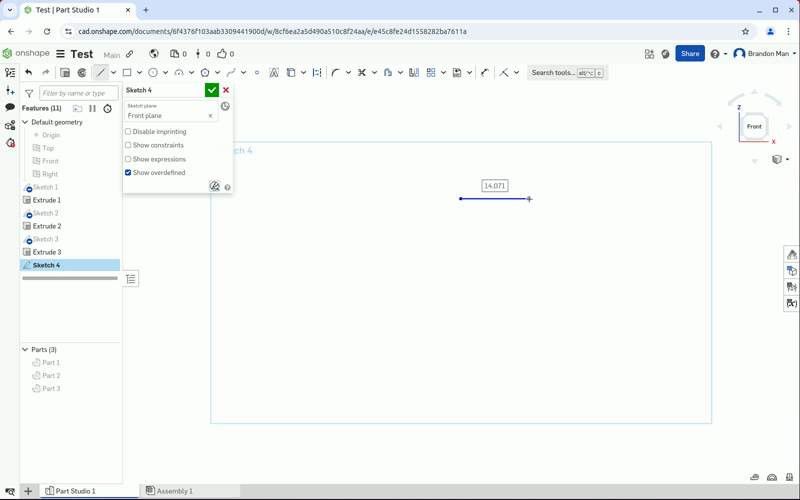
mouse_move(559, 198)
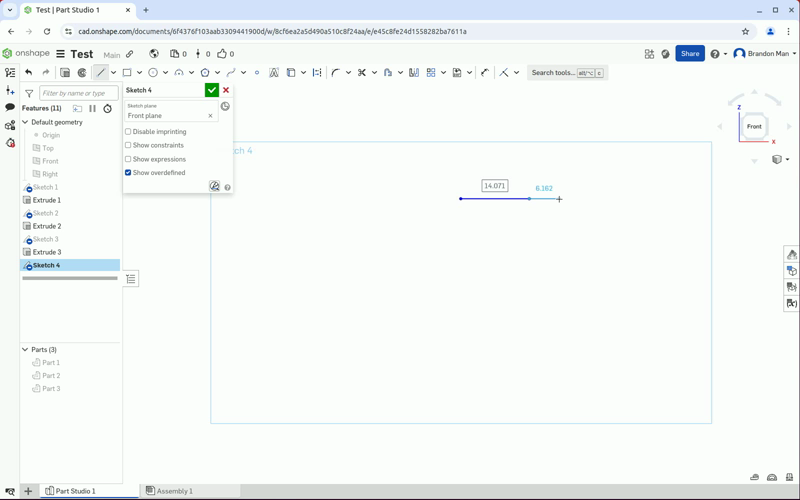
mouse_move(529, 187)
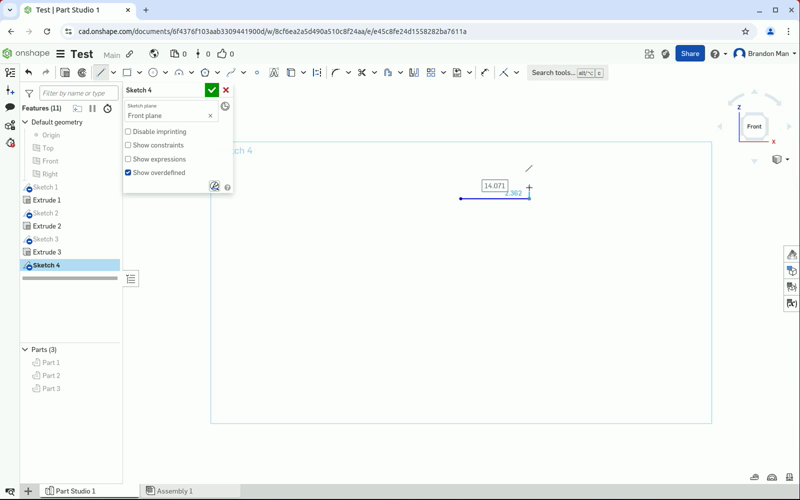
click(529, 187)
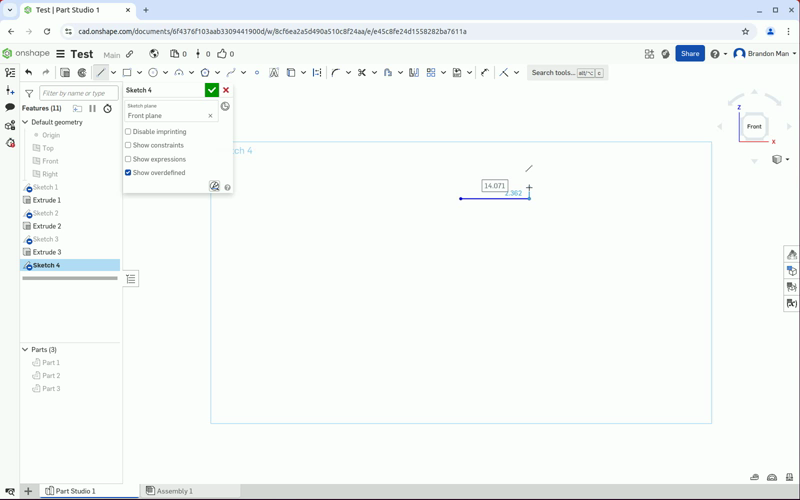
key_up(shift)
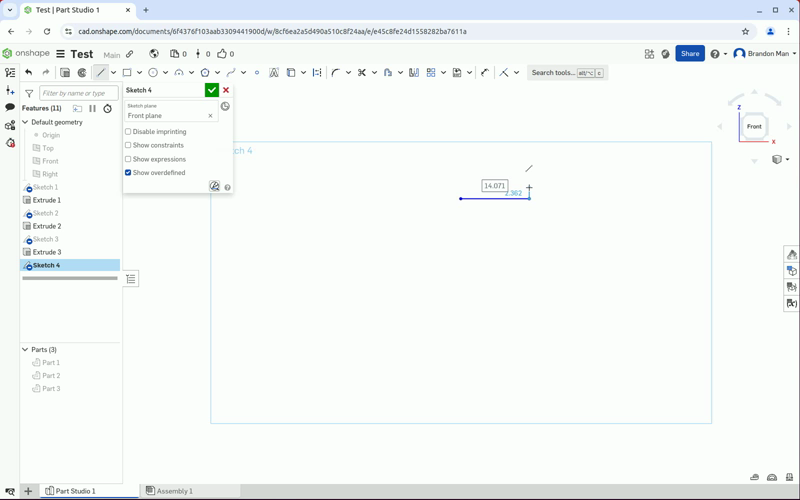
key_down(shift)
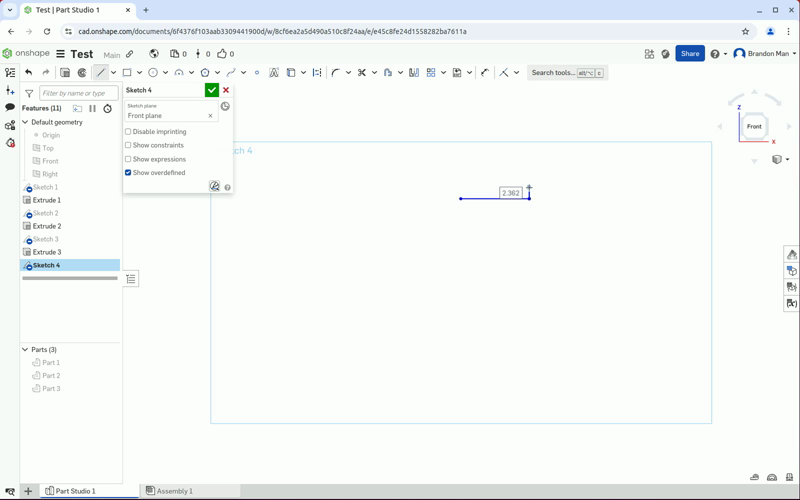
mouse_move(460, 187)
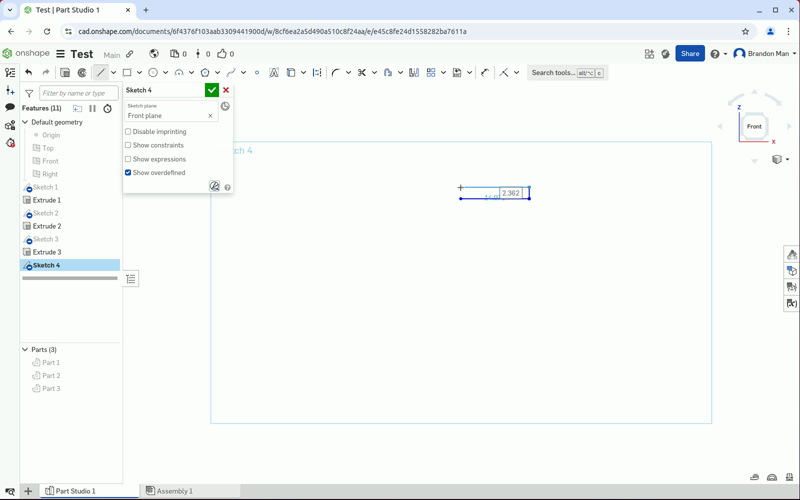
click(460, 187)
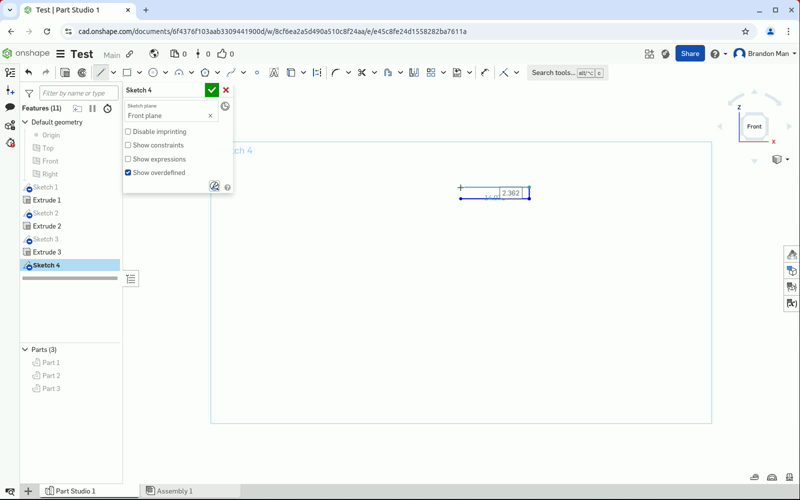
key_up(shift)
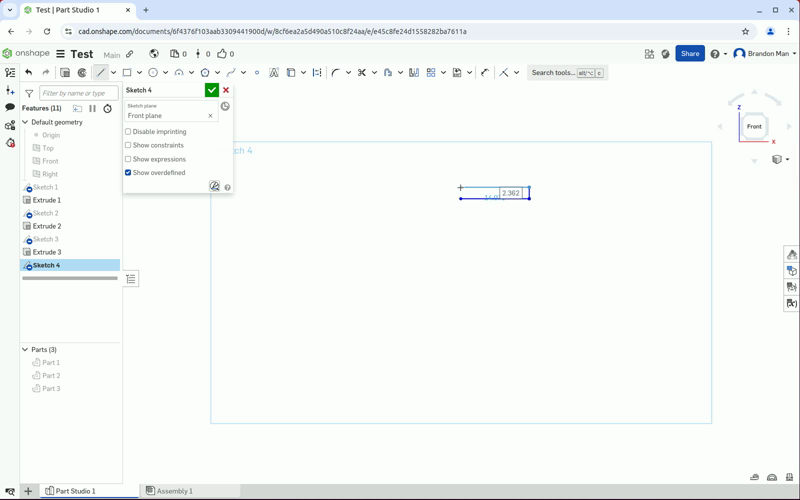
mouse_move(490, 187)
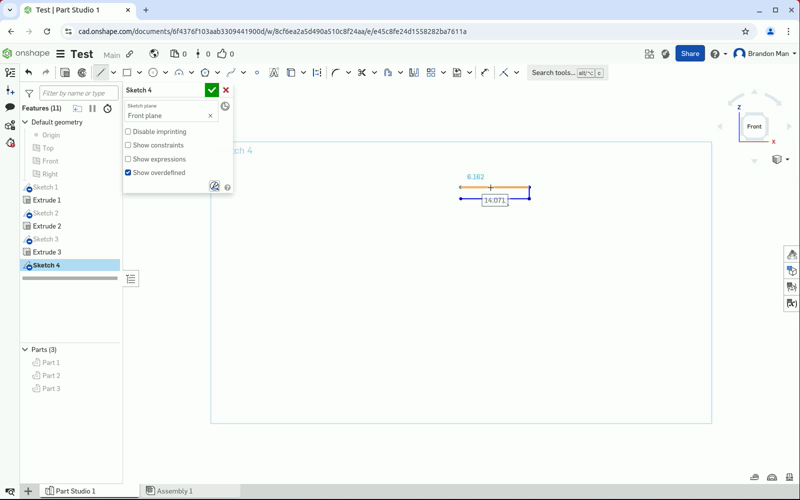
key_down(shift)
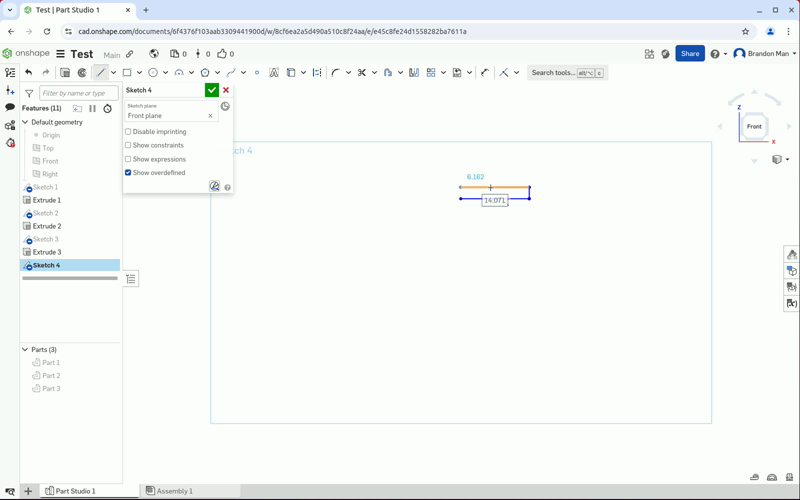
mouse_move(460, 198)
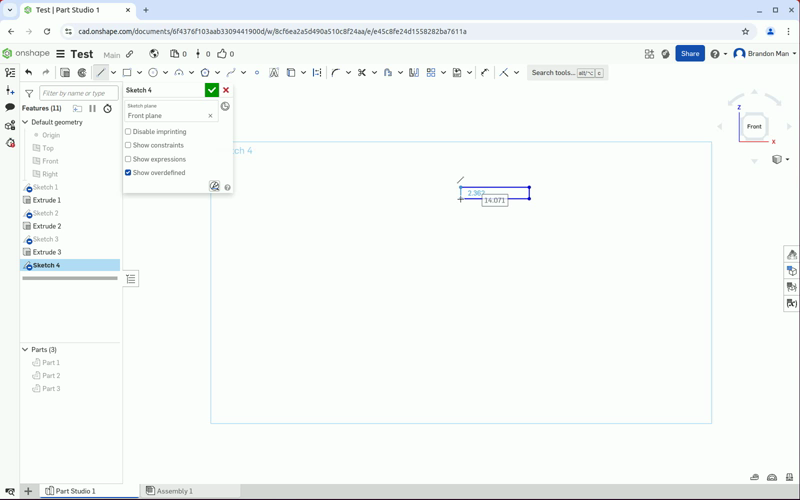
key_up(shift)
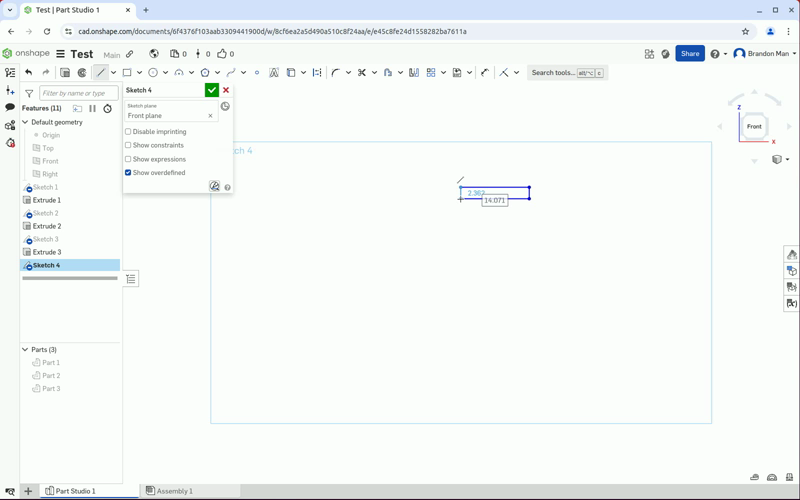
click(460, 198)
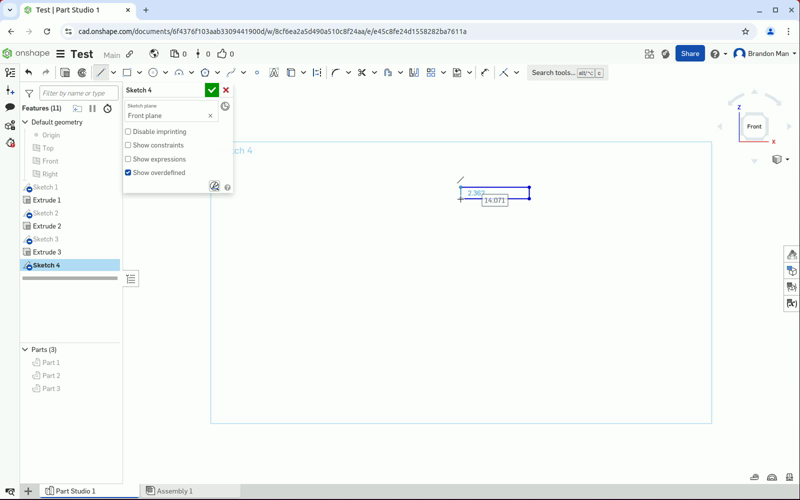
key(esc)
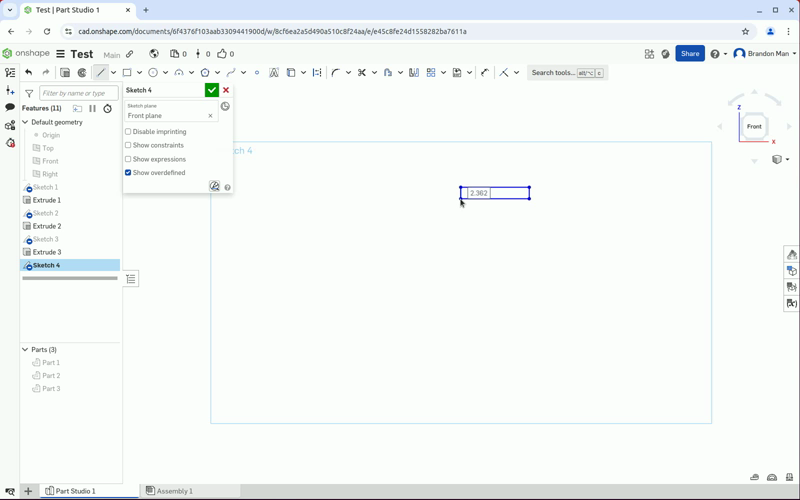
mouse_move(476, 194)
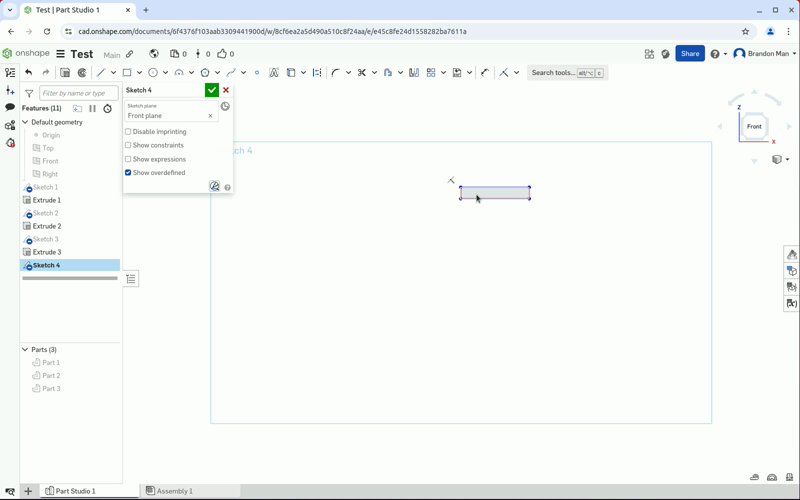
scroll(6)
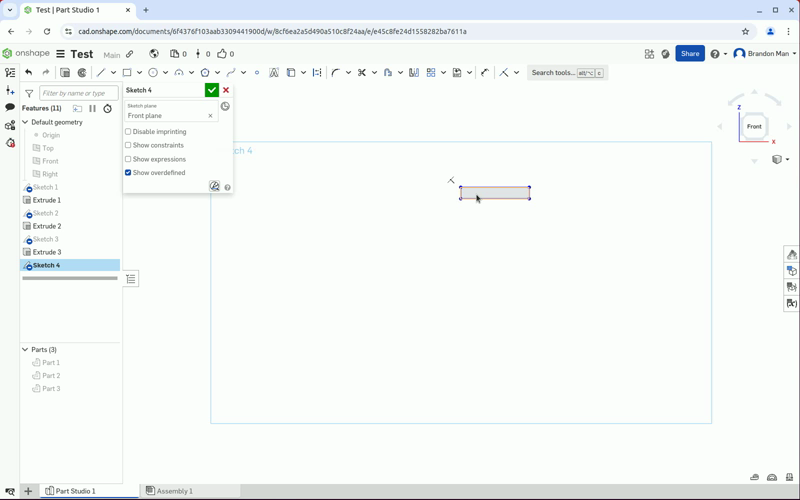
scroll(6)
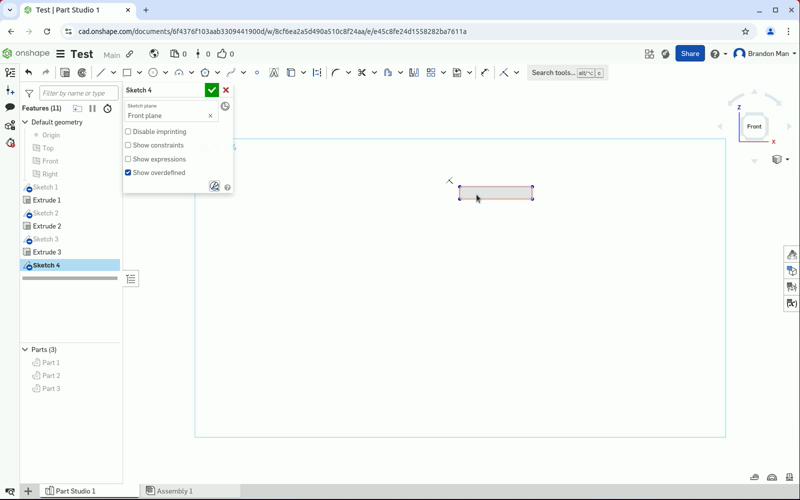
scroll(6)
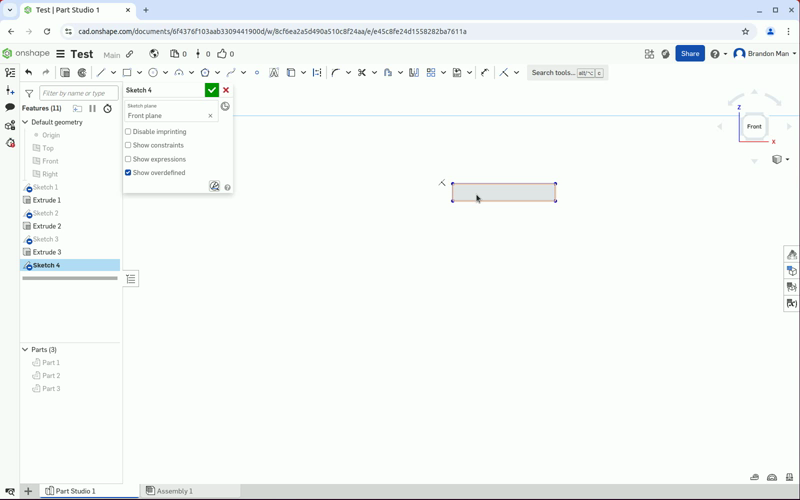
scroll(6)
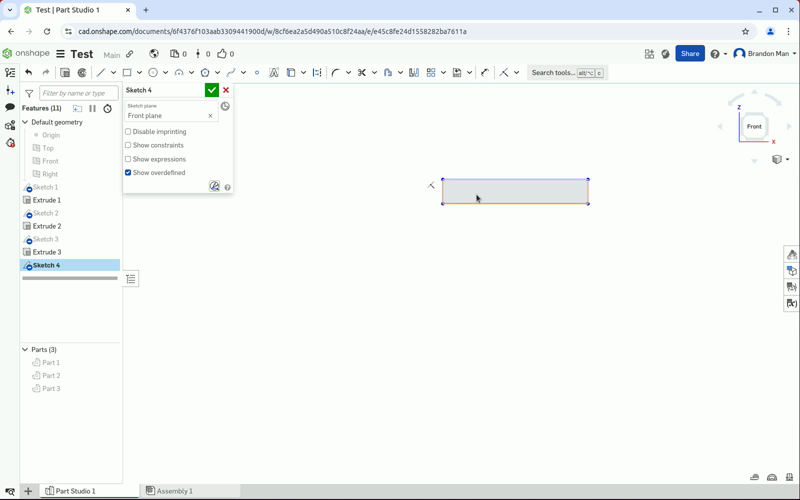
scroll(6)
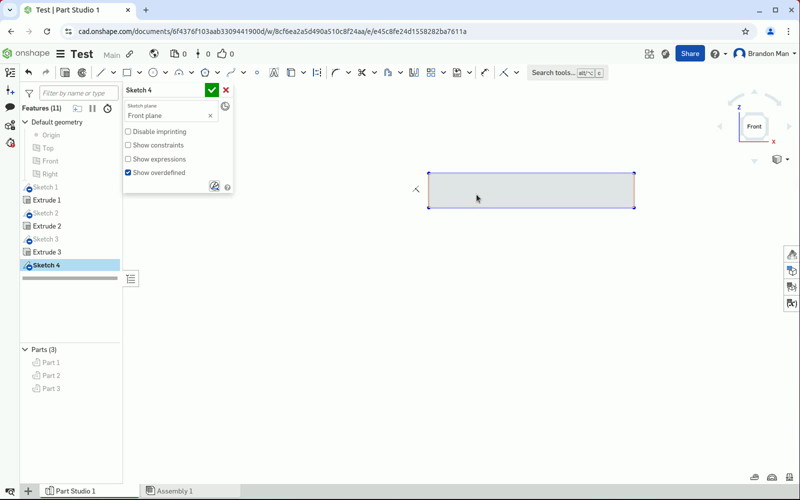
scroll(6)
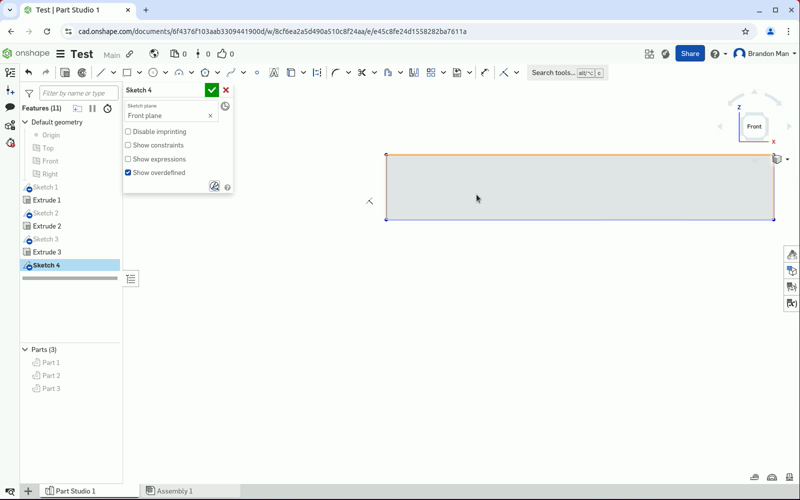
scroll(6)
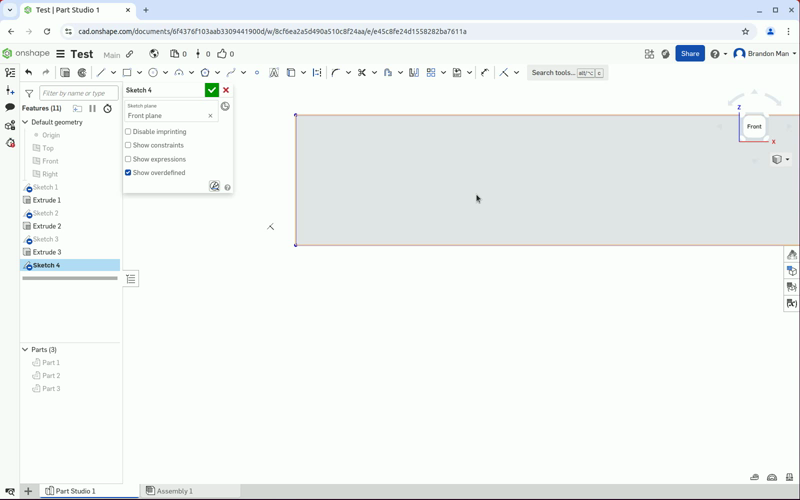
click(476, 194)
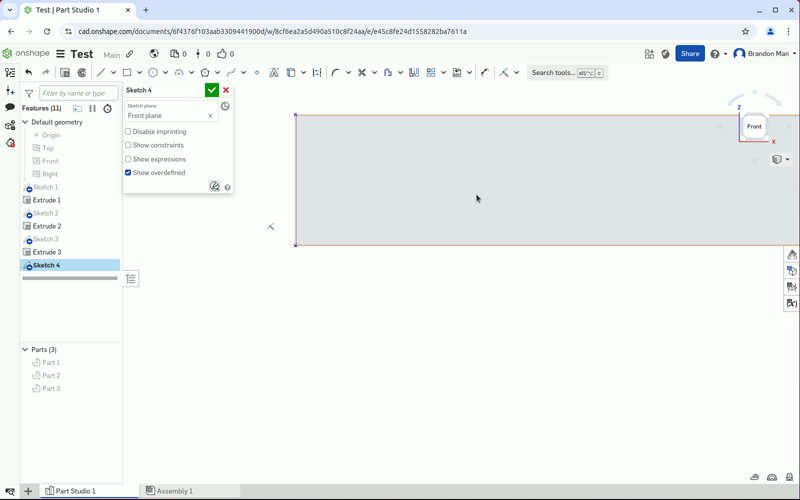
scroll(-6)
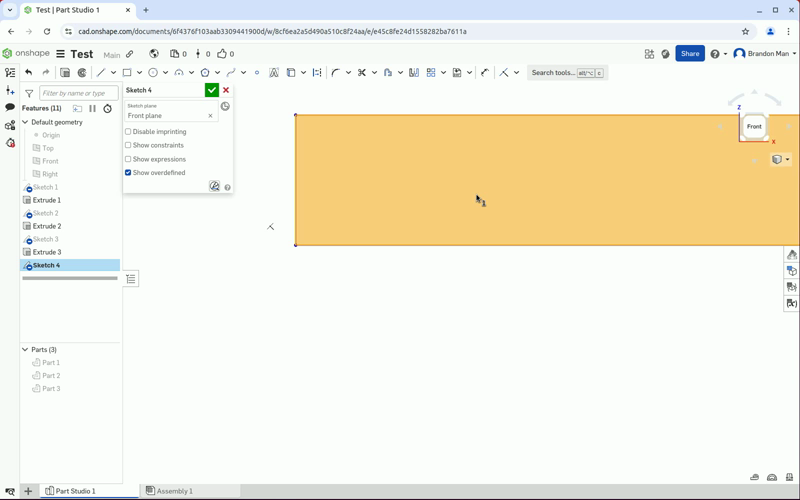
scroll(-6)
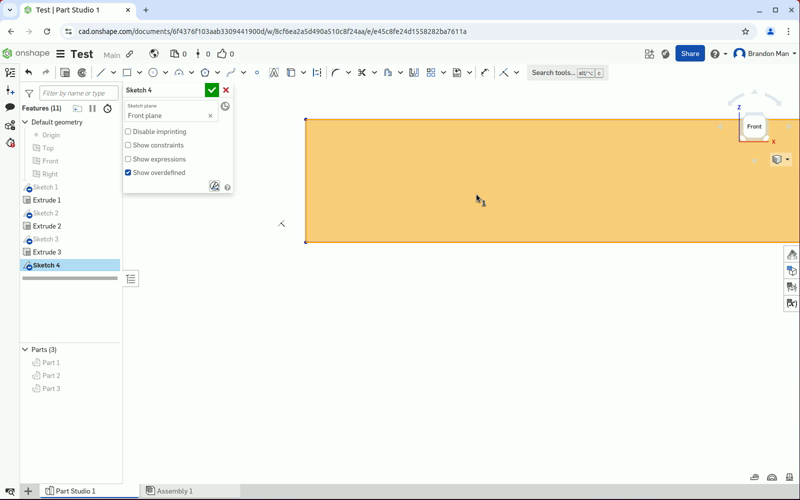
scroll(-6)
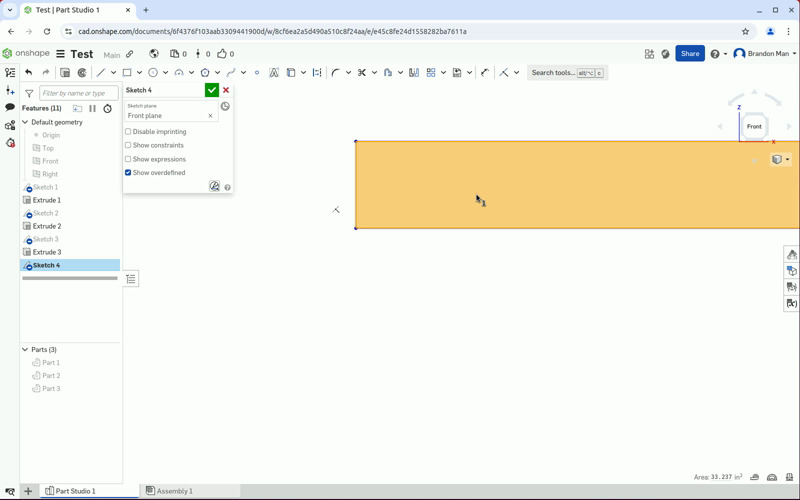
scroll(-6)
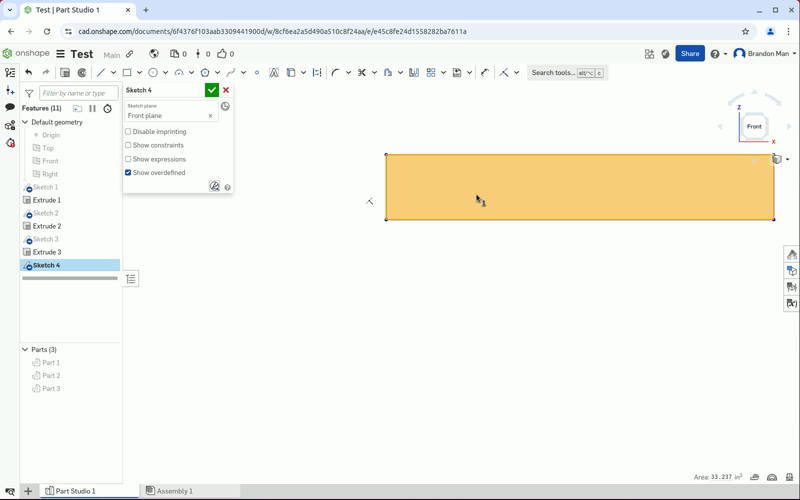
scroll(-6)
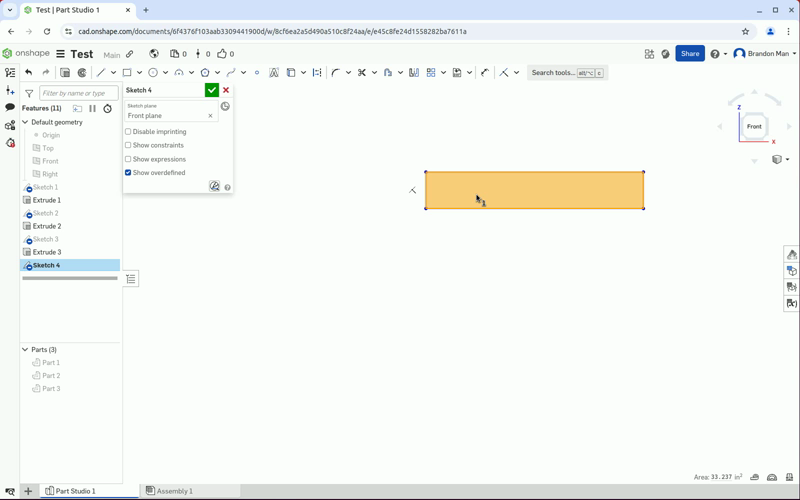
scroll(-6)
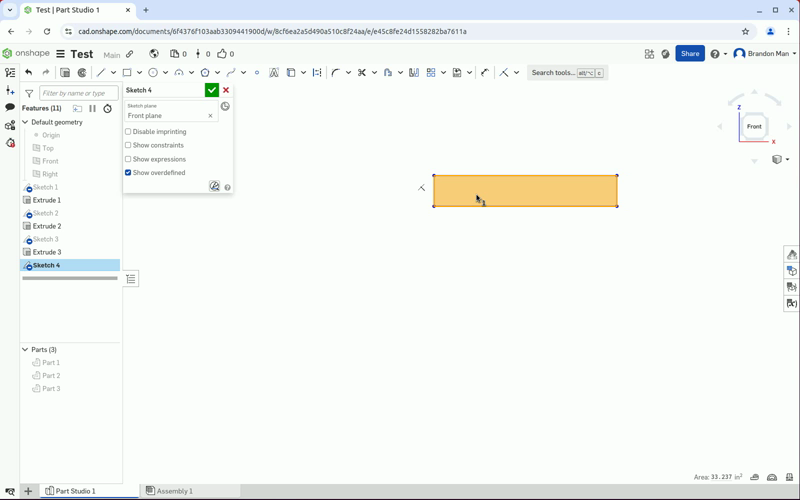
scroll(-6)
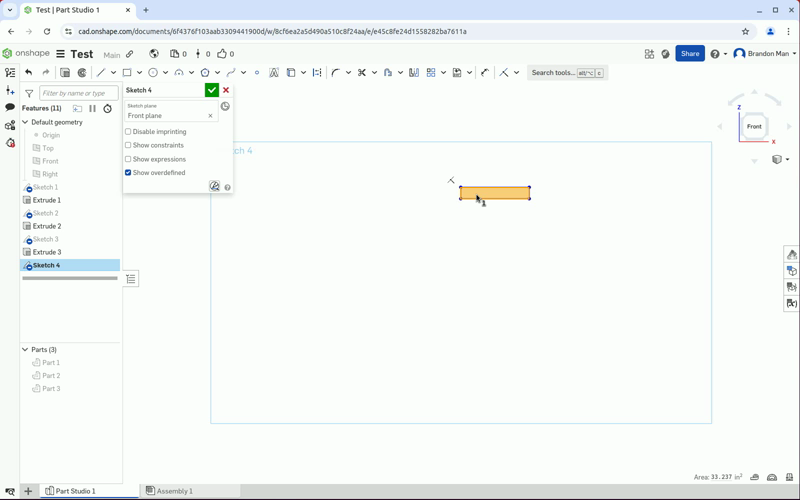
mouse_move(73, 352)
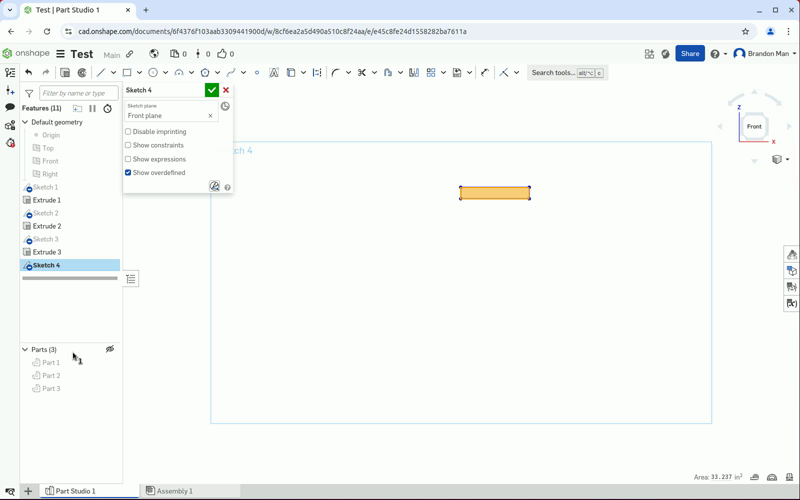
key(shift+y)
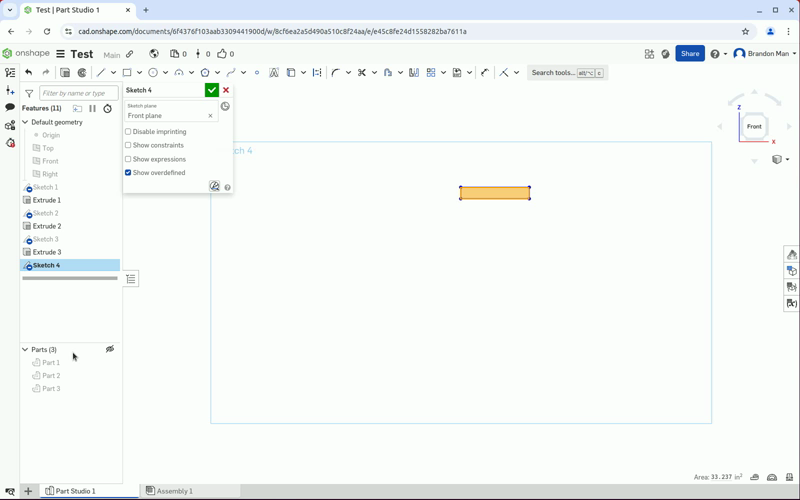
key(shift+e)
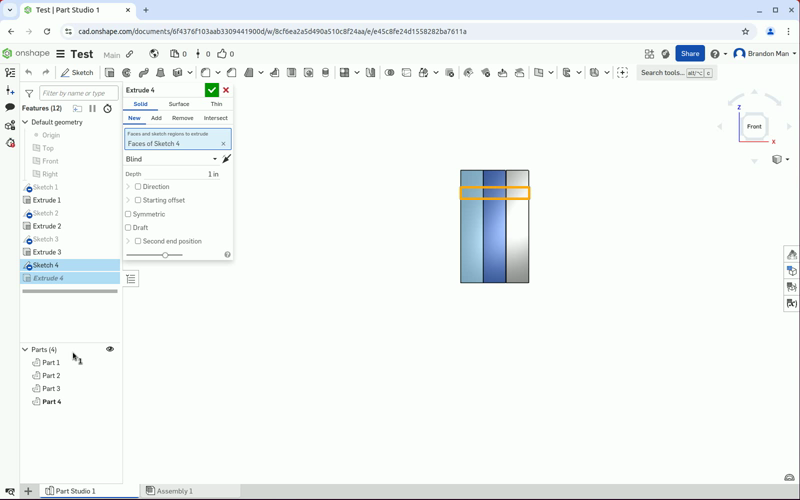
mouse_move(143, 106)
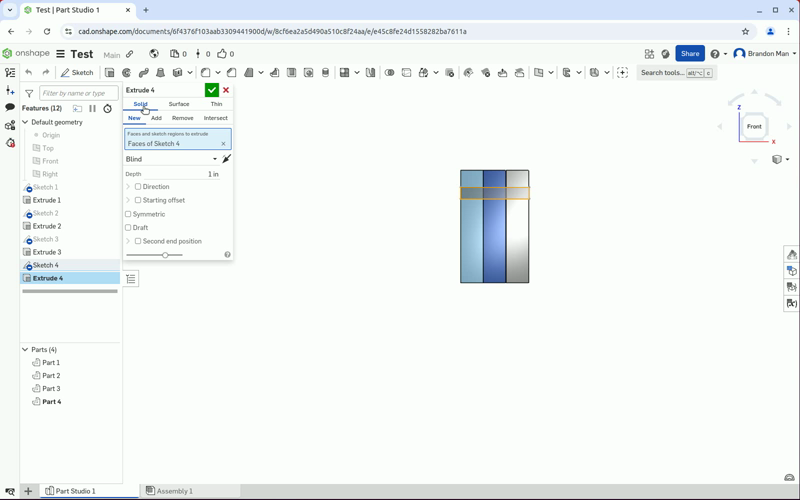
click(143, 106)
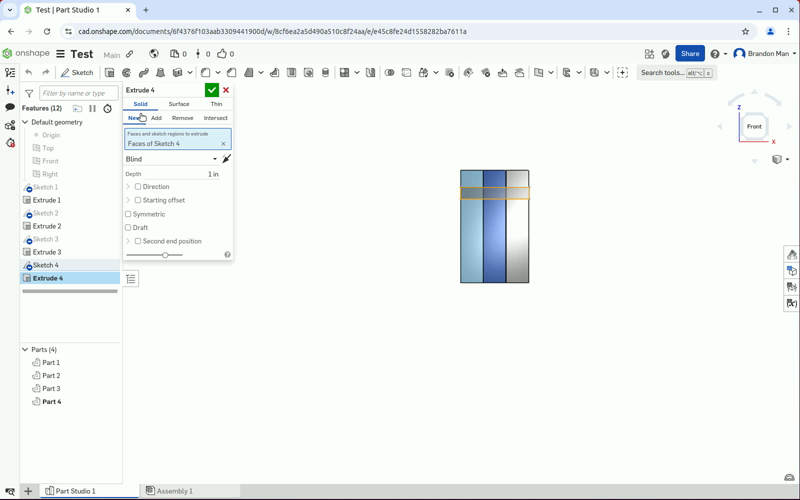
mouse_move(137, 120)
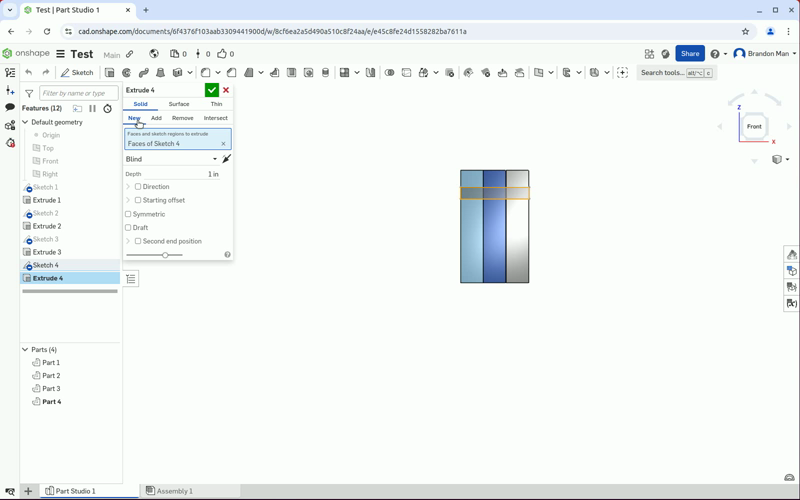
click(137, 120)
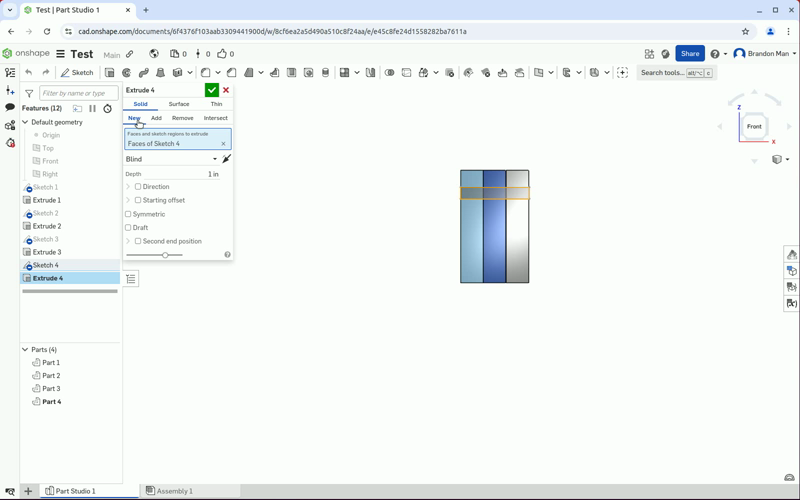
key(tab, 4)
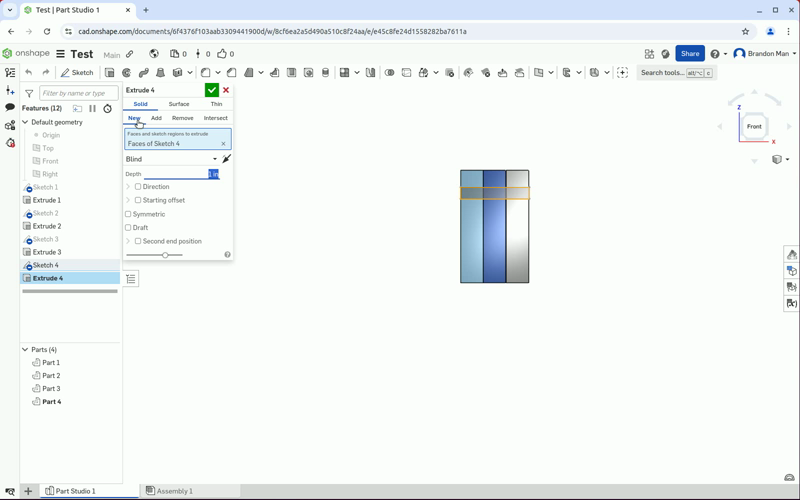
text(-1.204)
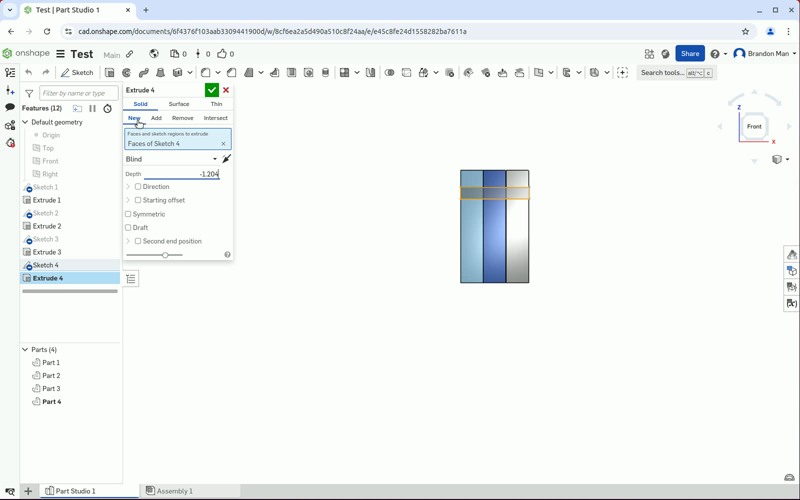
key(enter)
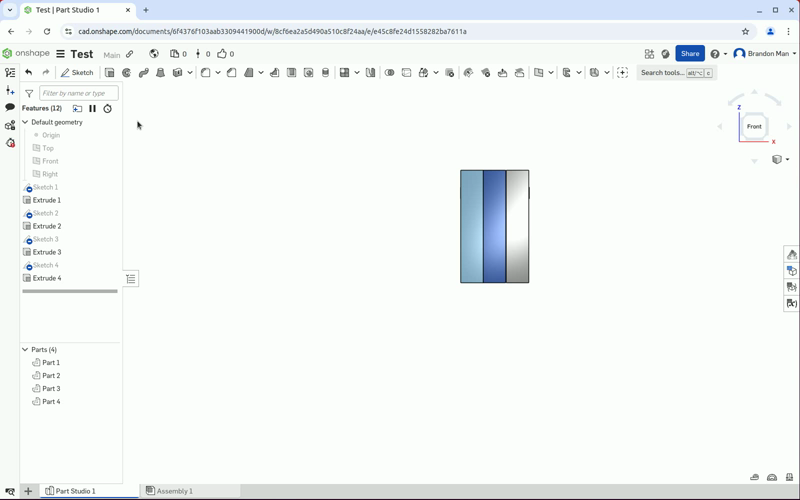
key(shift+h)
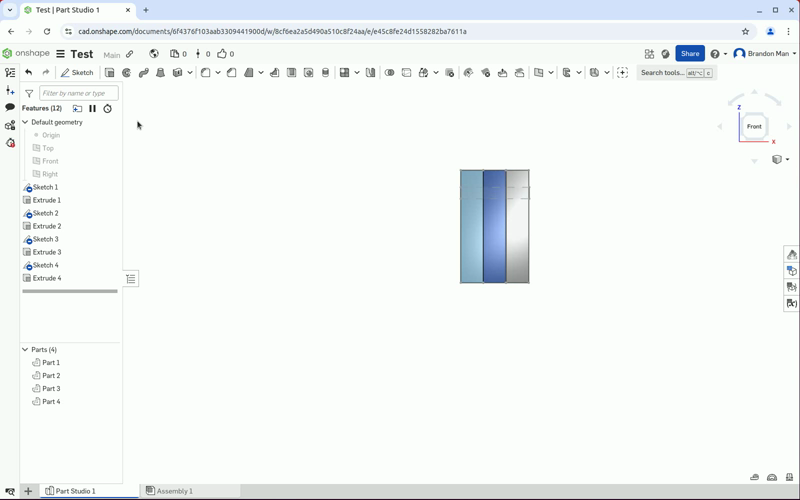
key(shift+h)
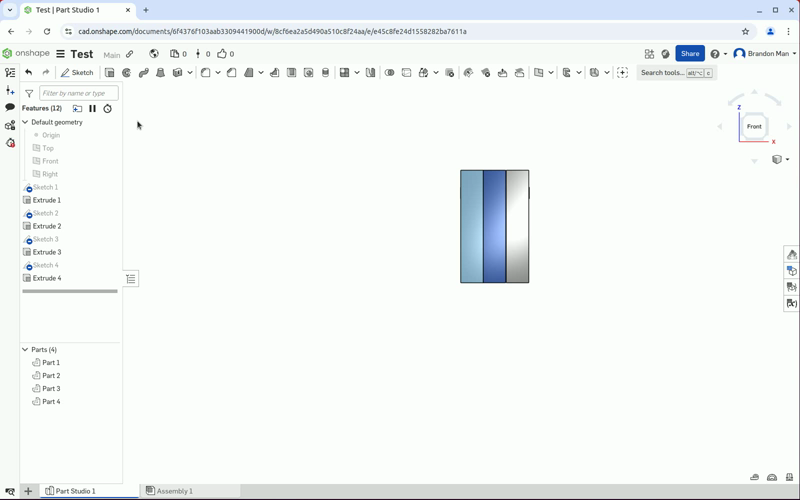
mouse_move(73, 189)
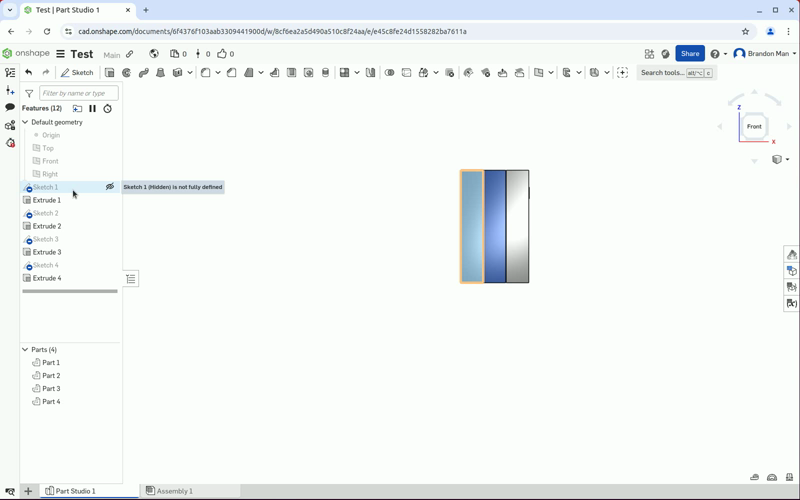
click(73, 189)
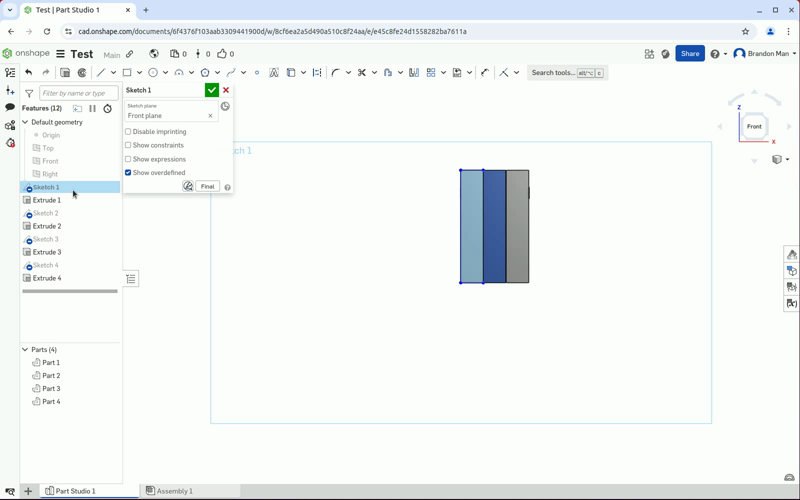
mouse_move(229, 92)
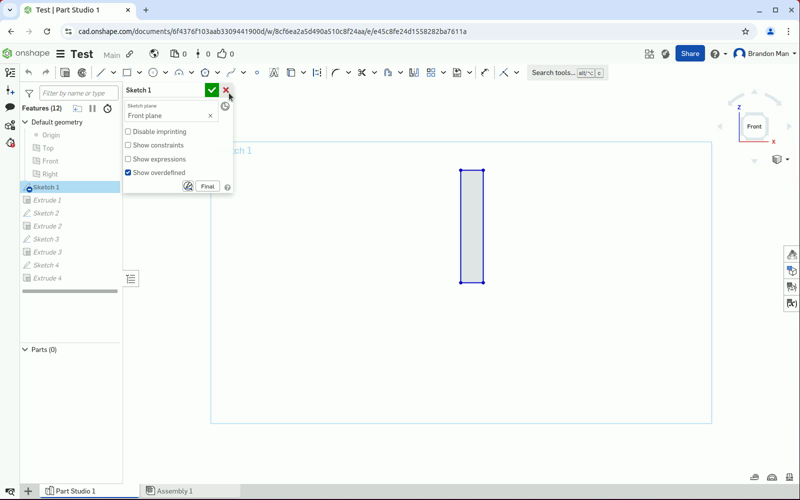
click(229, 92)
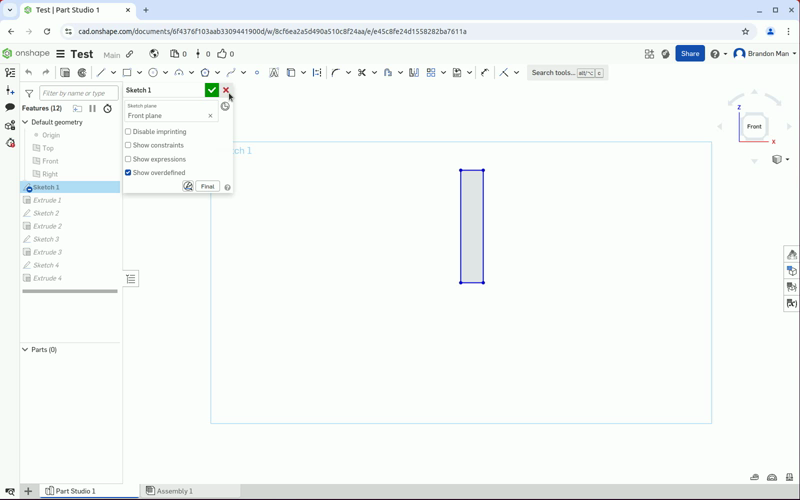
key(shift+s)
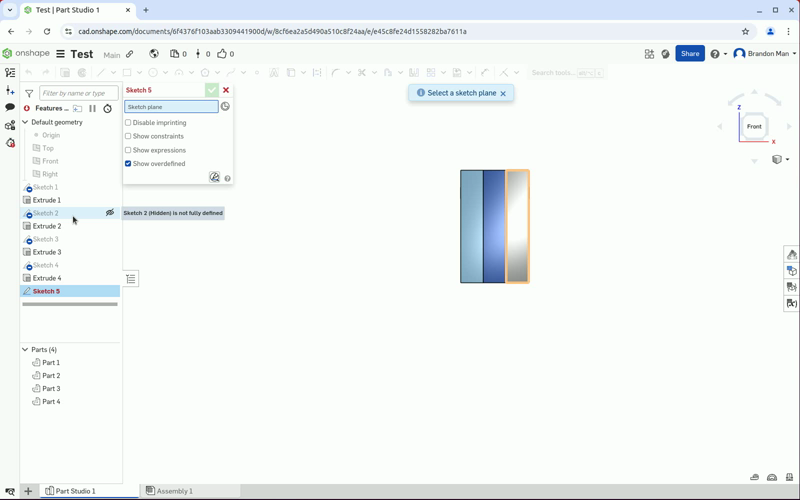
scroll(3)
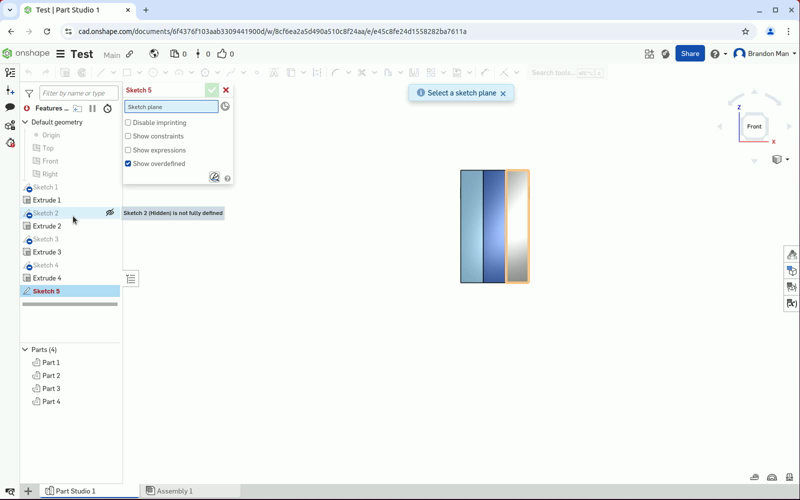
mouse_move(73, 163)
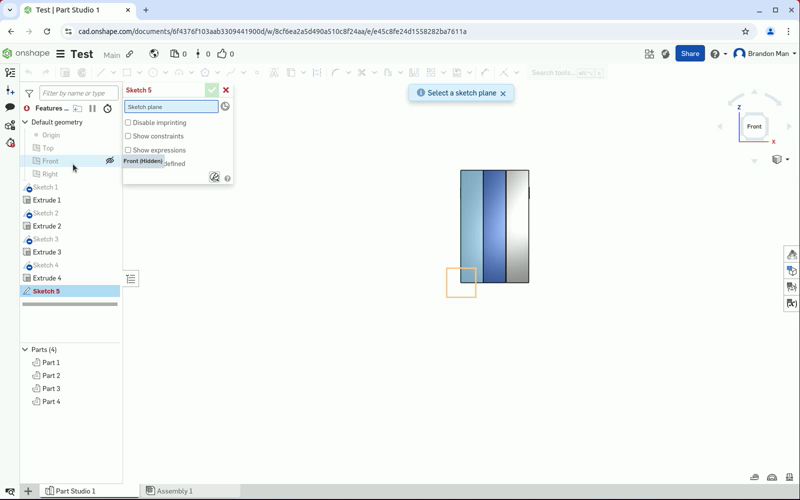
click(73, 163)
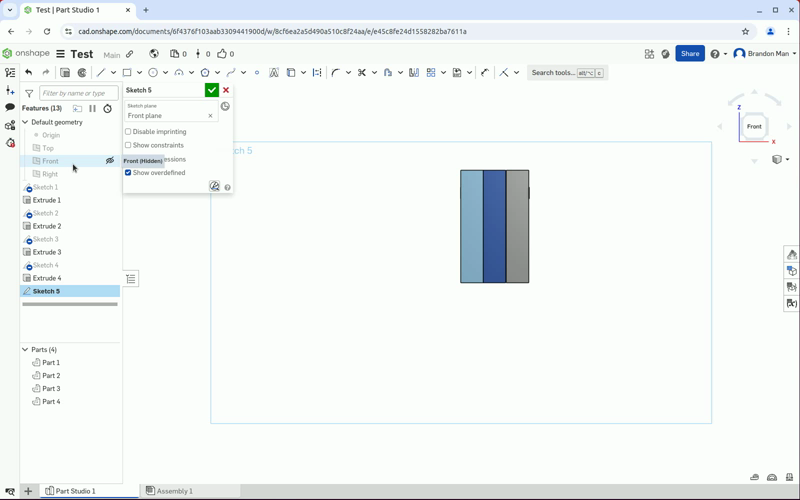
mouse_move(73, 352)
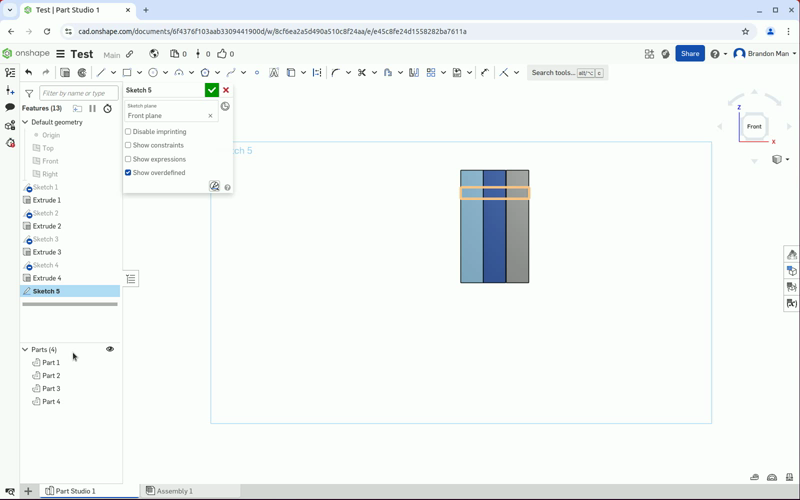
key(y)
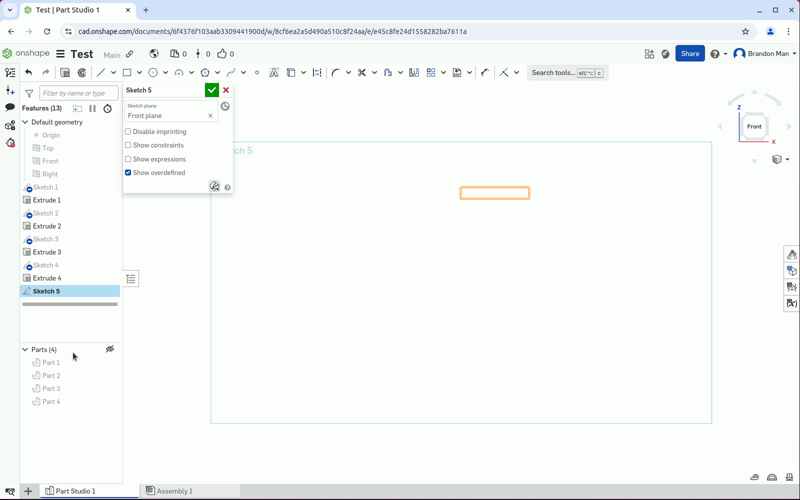
key(l)
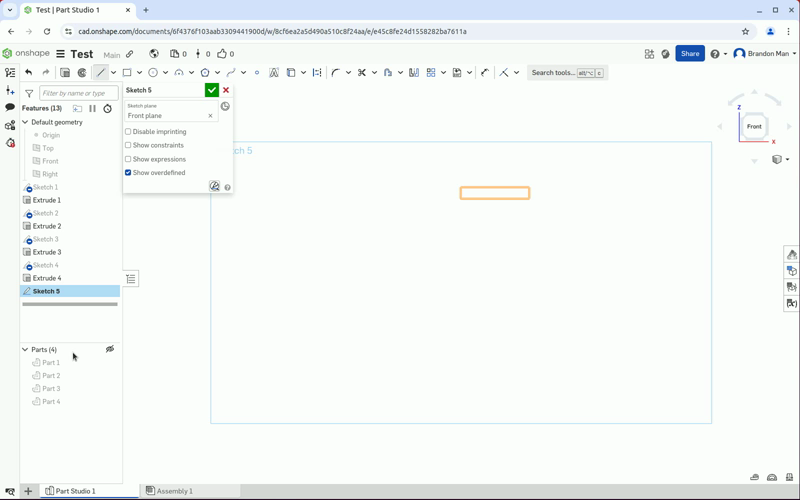
key_down(shift)
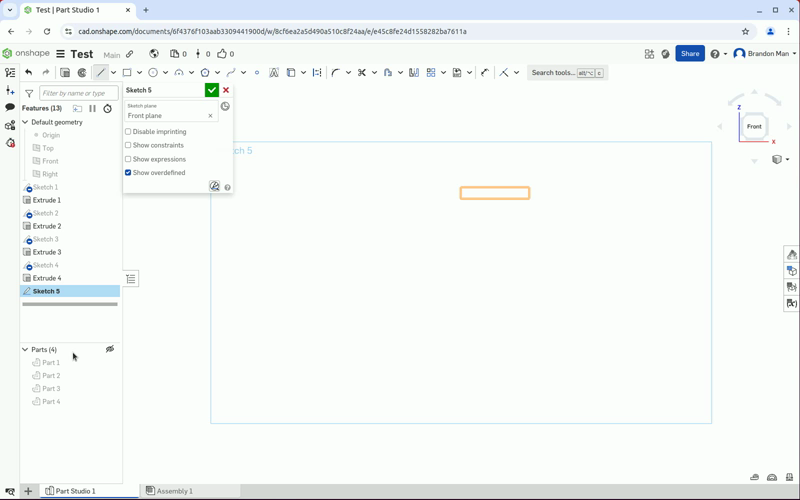
mouse_move(460, 266)
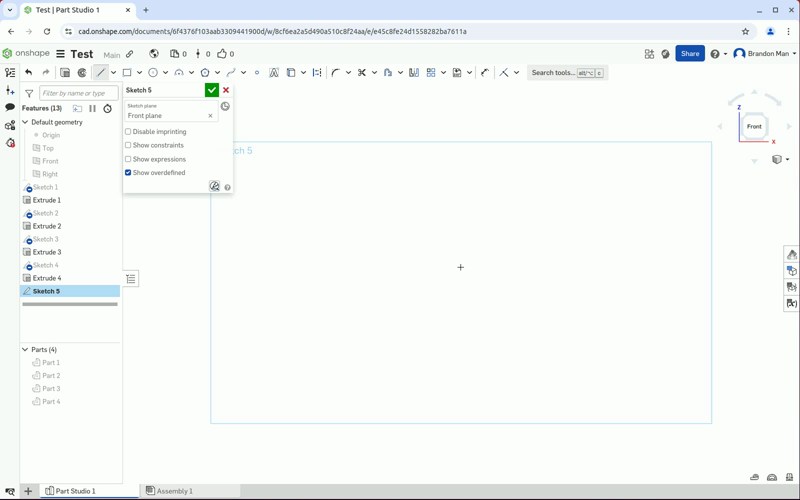
click(460, 266)
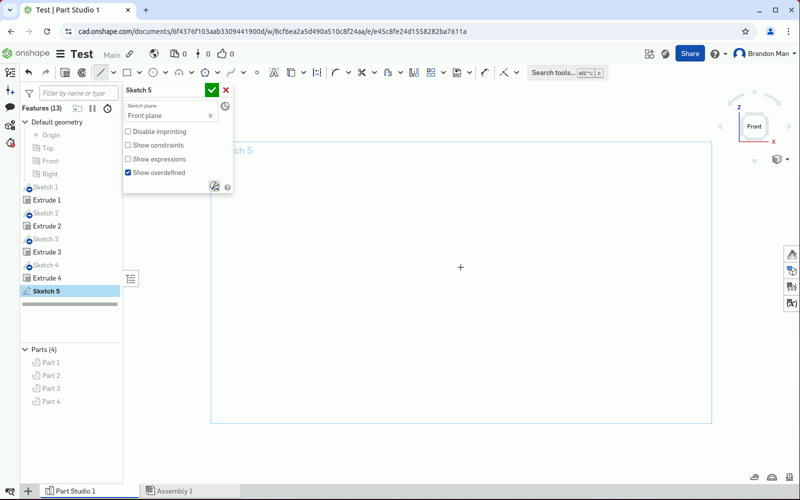
key_up(shift)
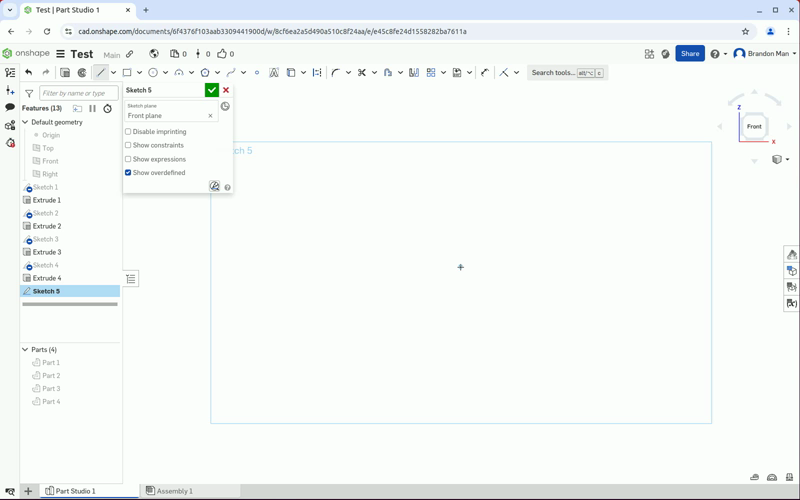
key_down(shift)
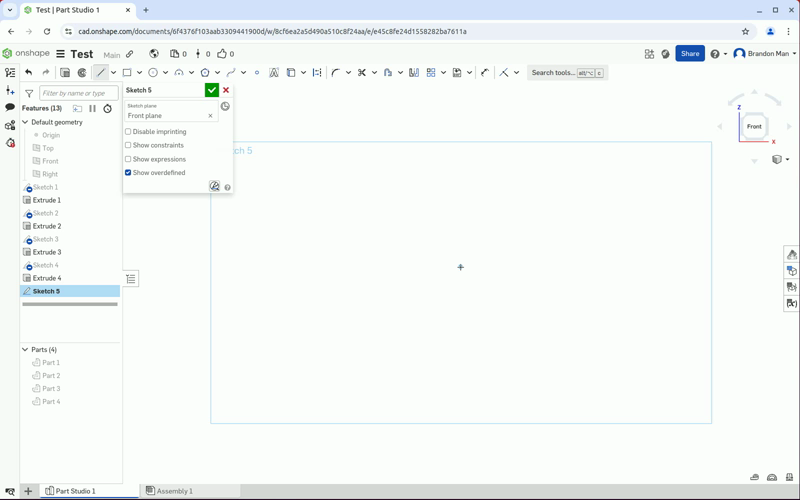
mouse_move(529, 266)
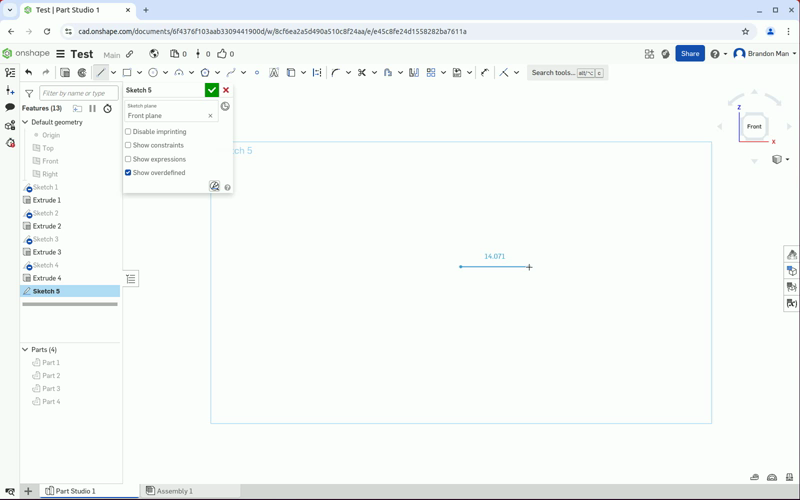
click(529, 266)
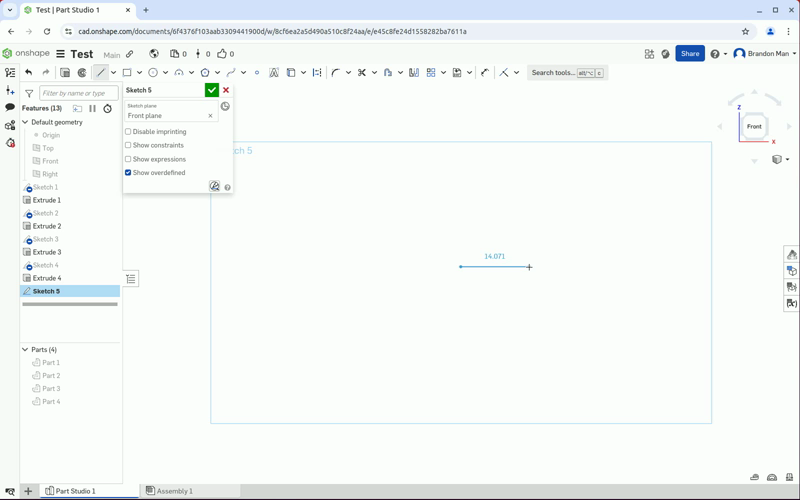
key_up(shift)
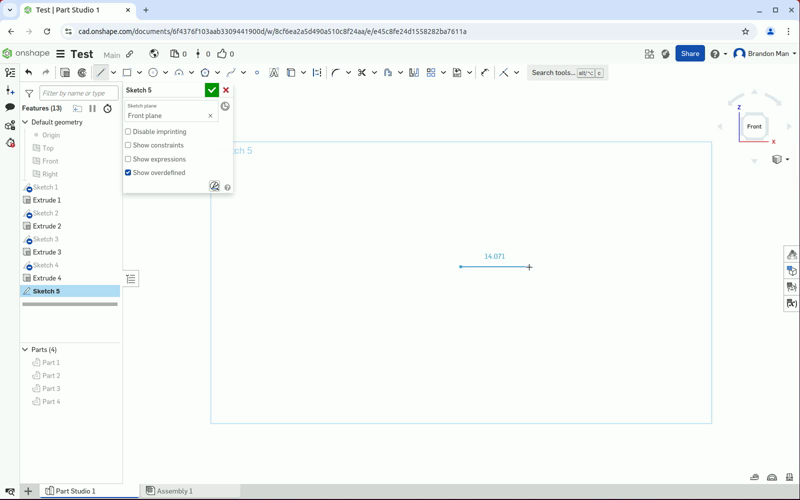
key_down(shift)
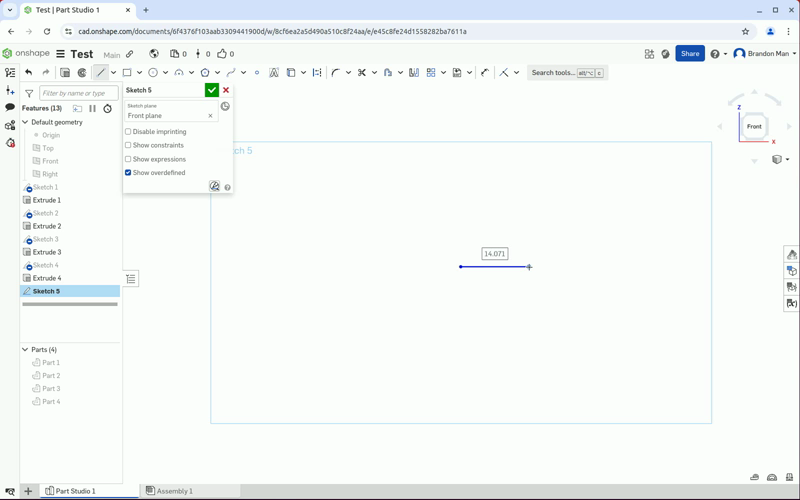
mouse_move(559, 266)
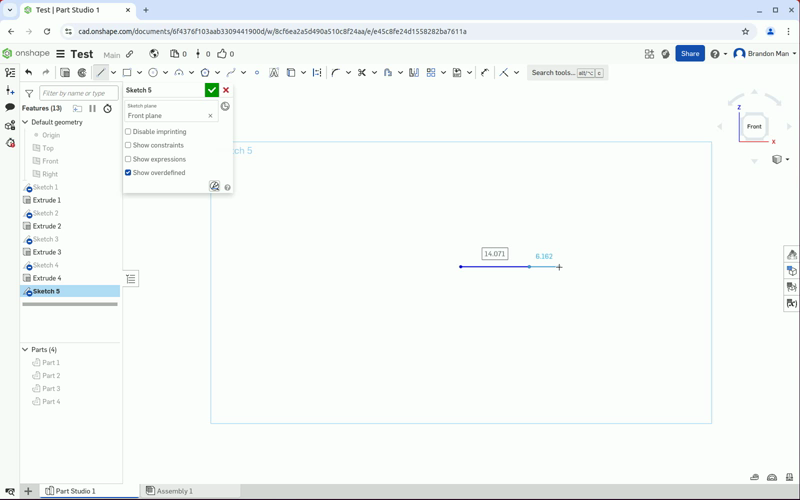
mouse_move(529, 255)
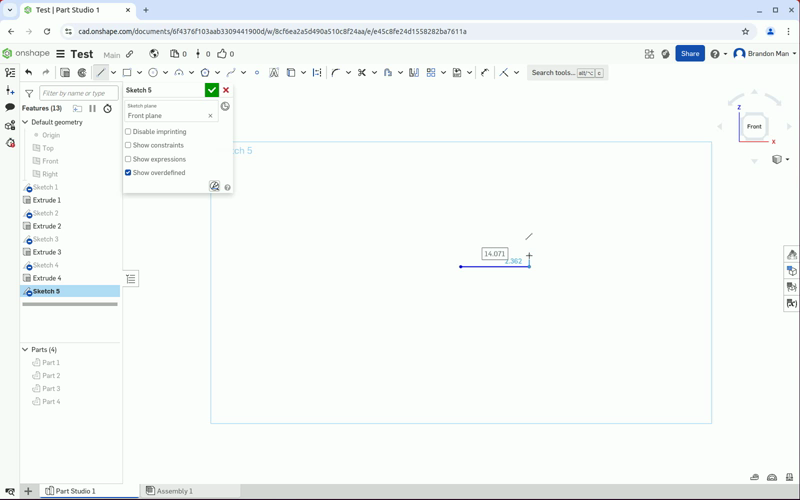
click(529, 255)
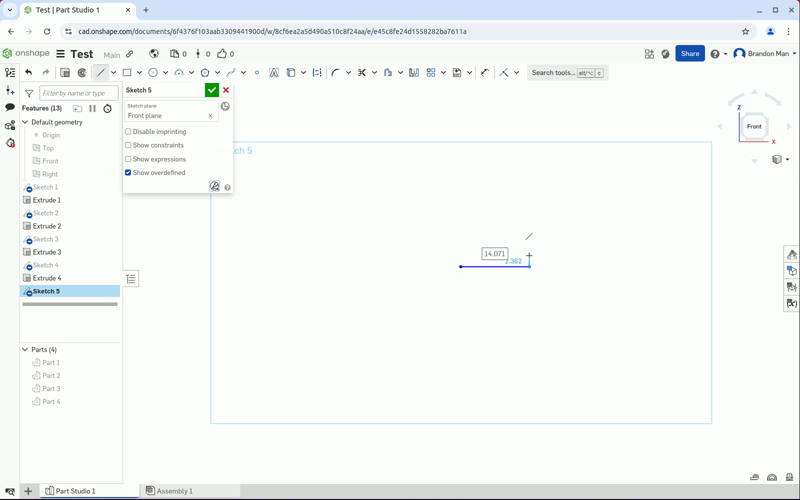
key_up(shift)
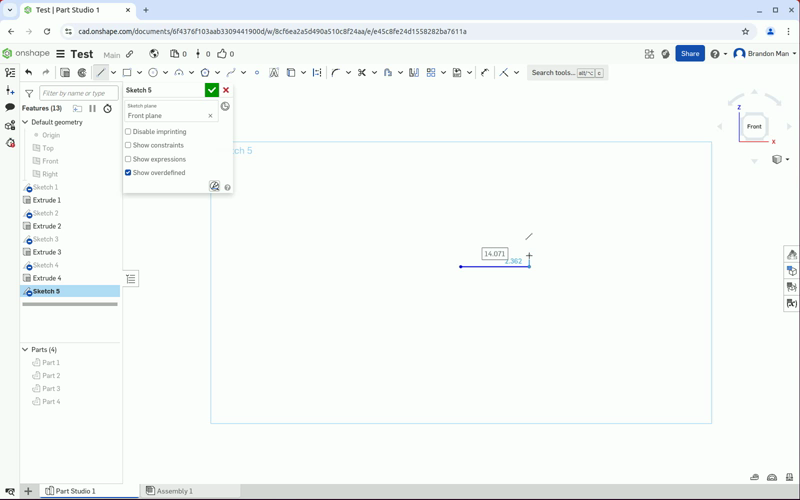
key_down(shift)
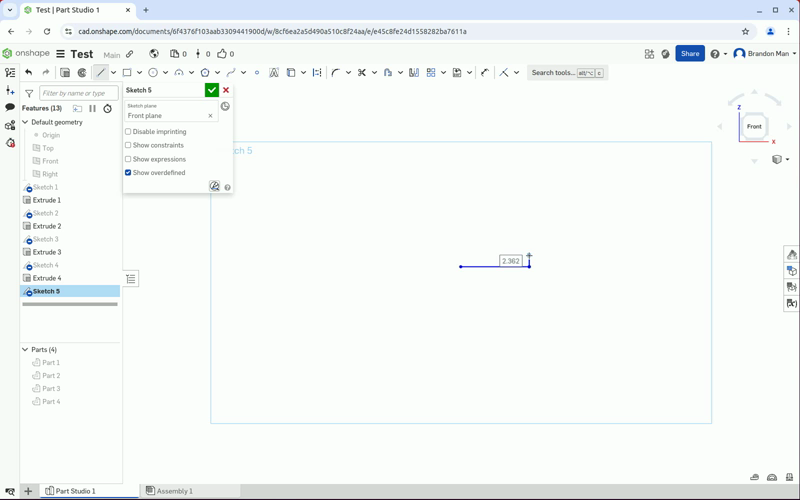
mouse_move(460, 255)
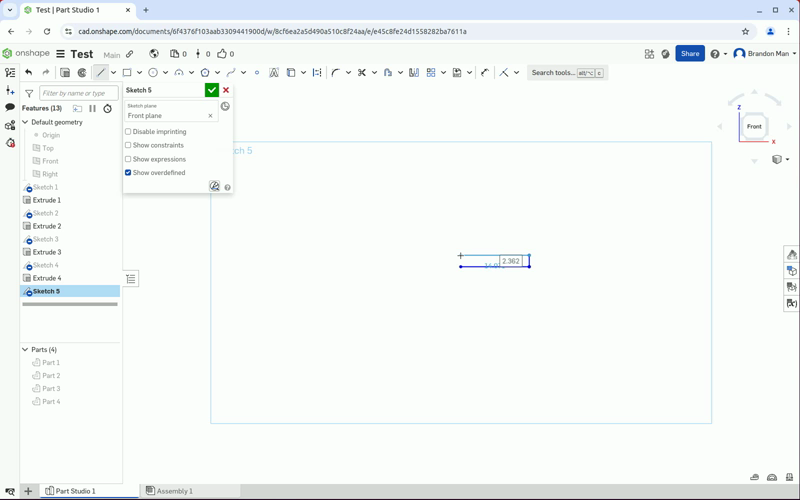
click(460, 255)
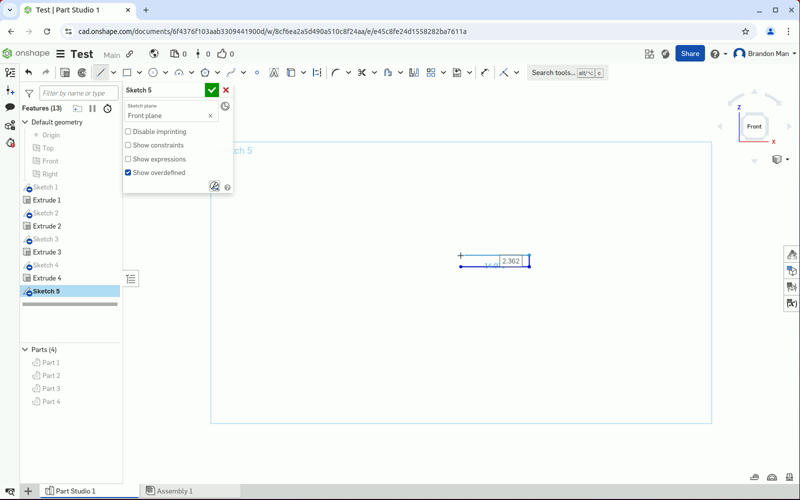
key_up(shift)
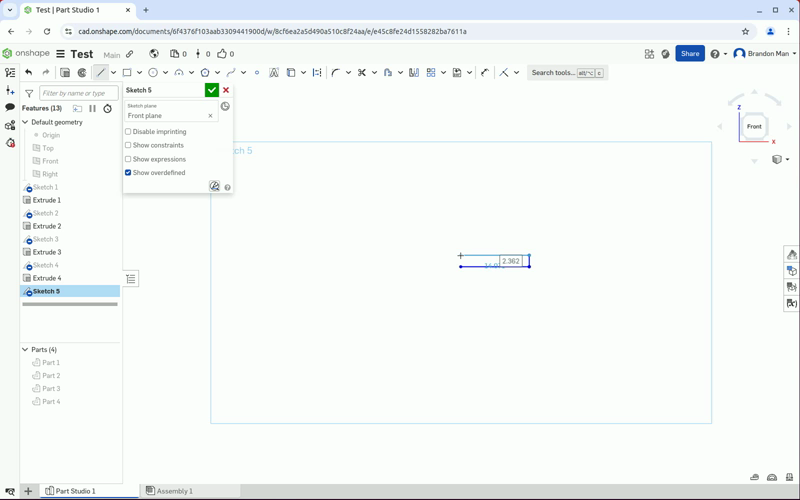
mouse_move(490, 255)
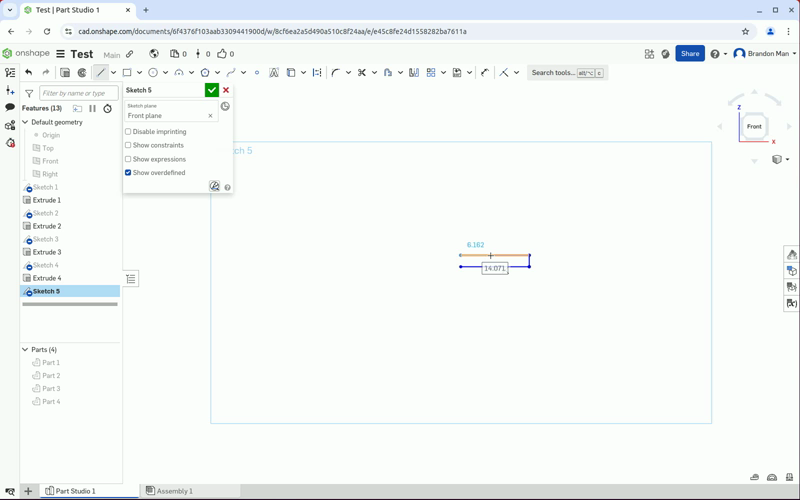
key_down(shift)
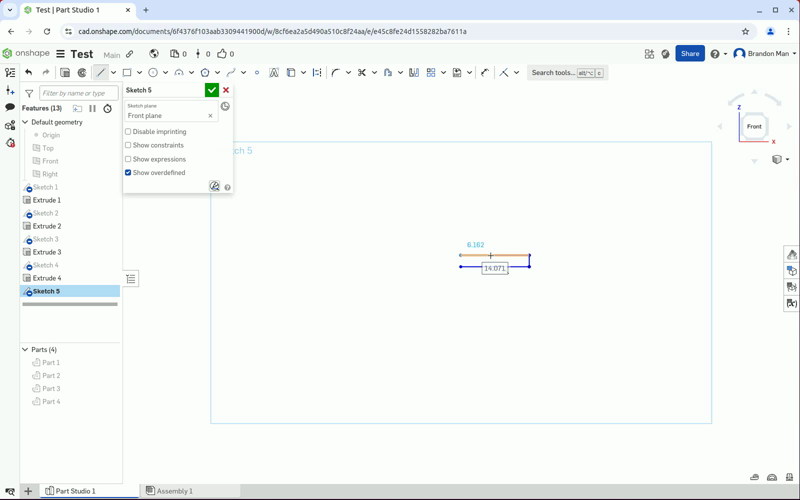
mouse_move(460, 266)
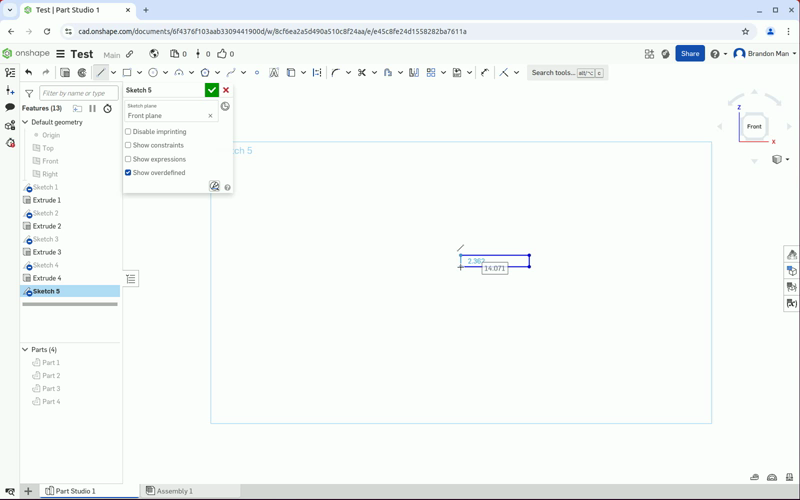
key_up(shift)
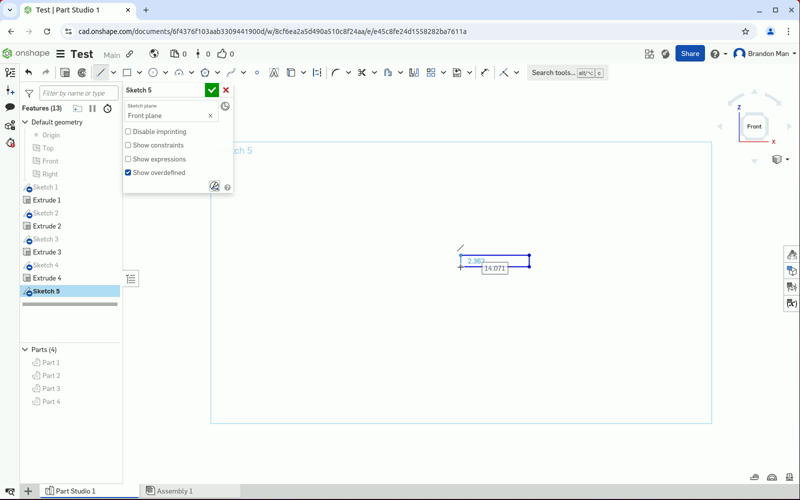
click(460, 266)
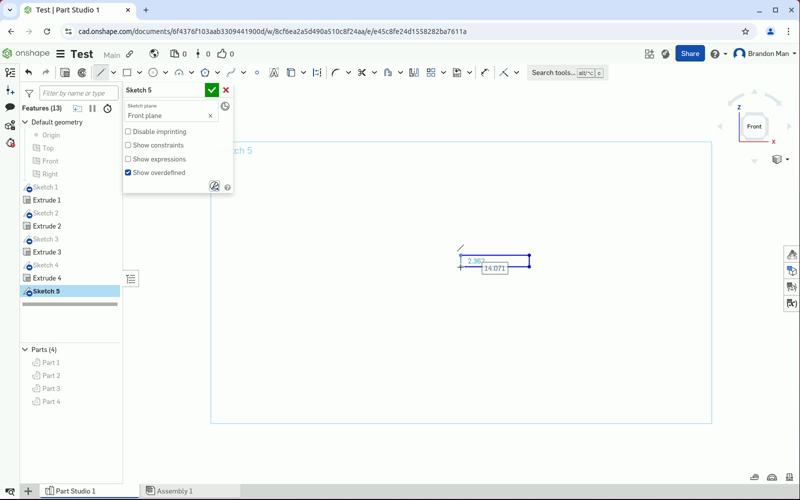
key(esc)
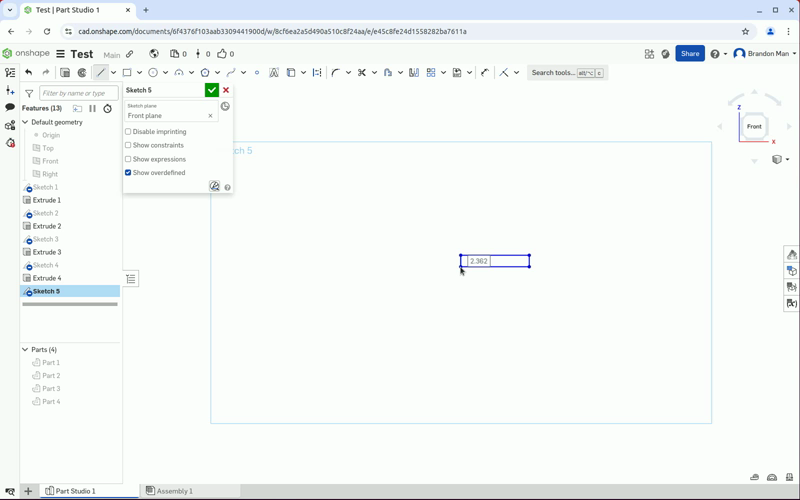
mouse_move(498, 264)
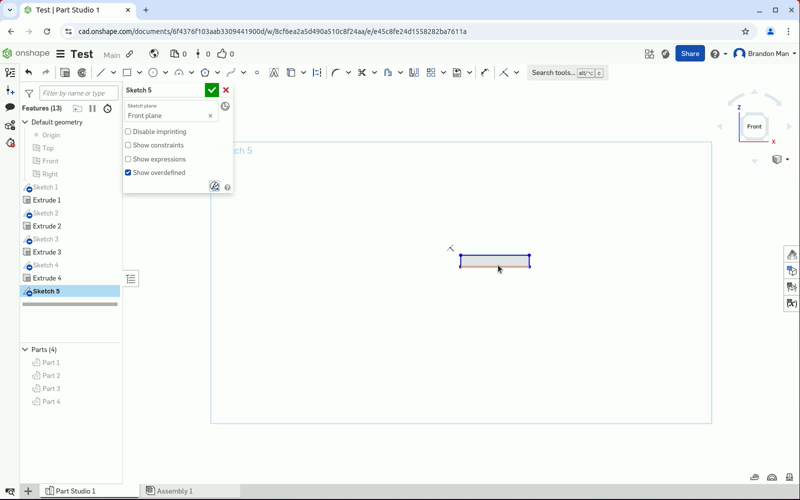
scroll(6)
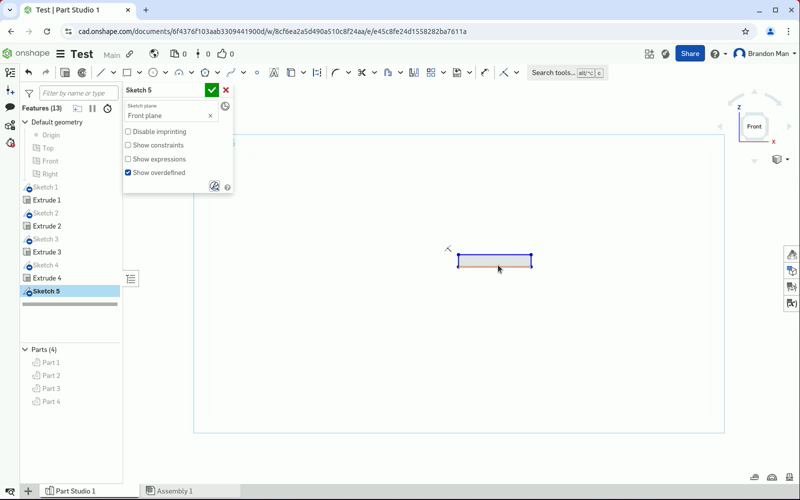
scroll(6)
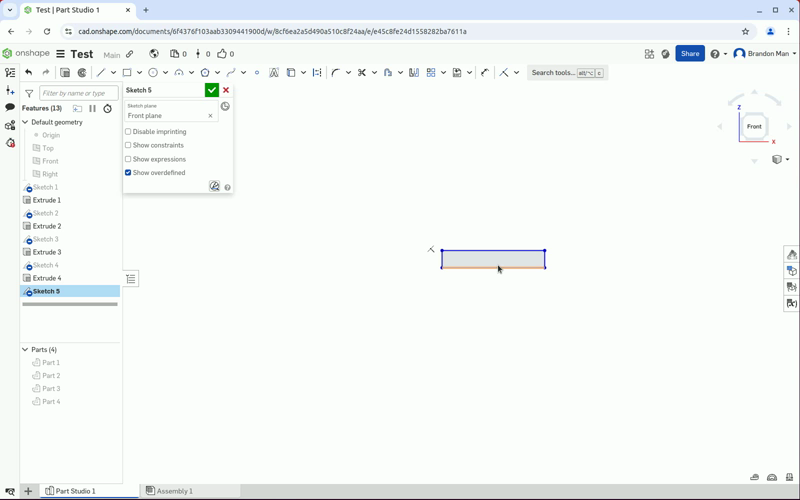
scroll(6)
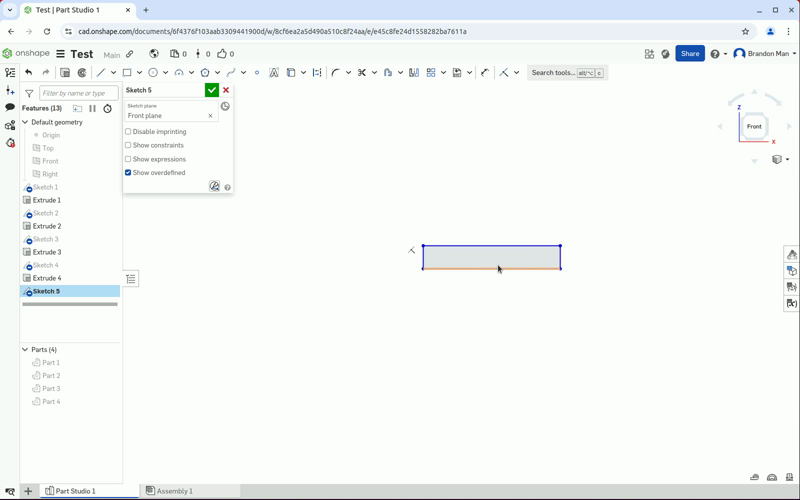
scroll(6)
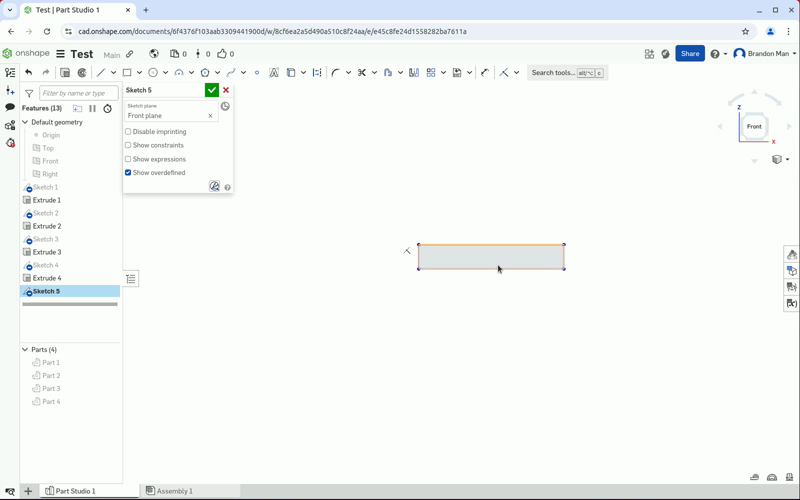
scroll(6)
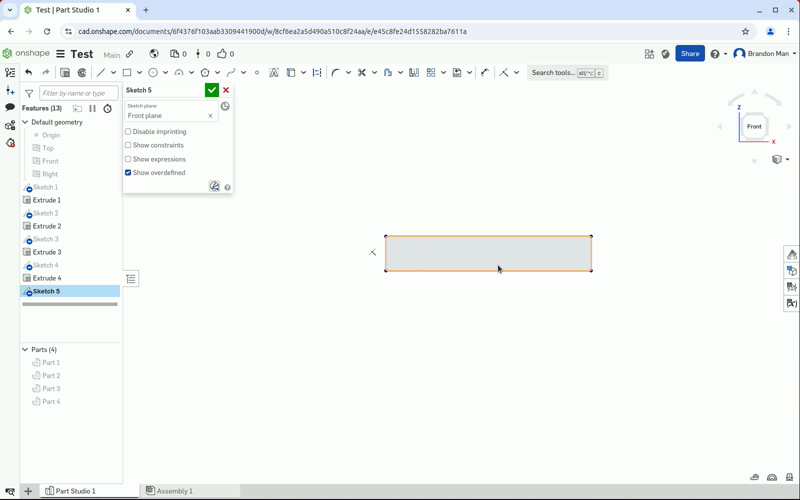
scroll(6)
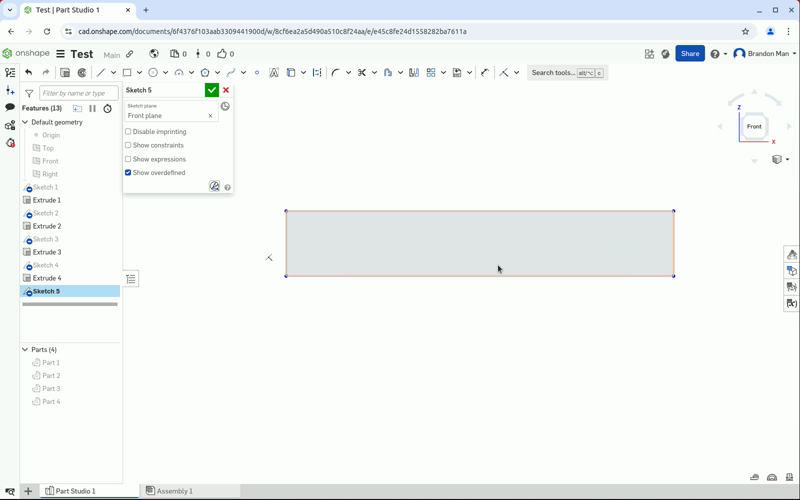
scroll(6)
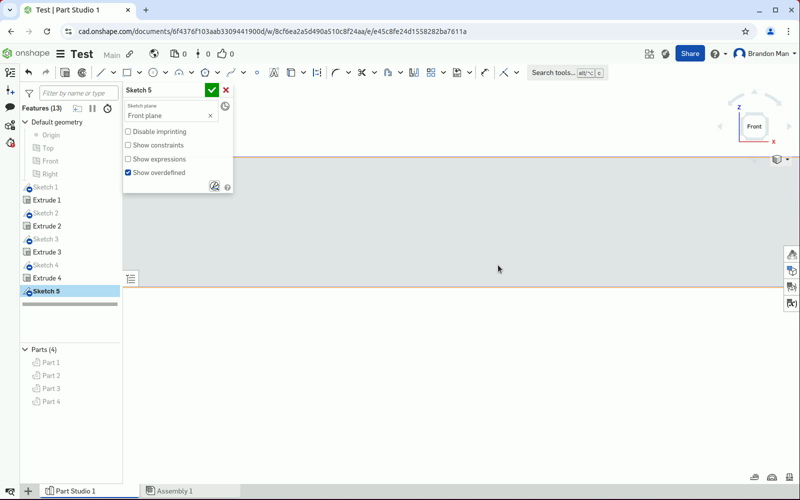
click(498, 264)
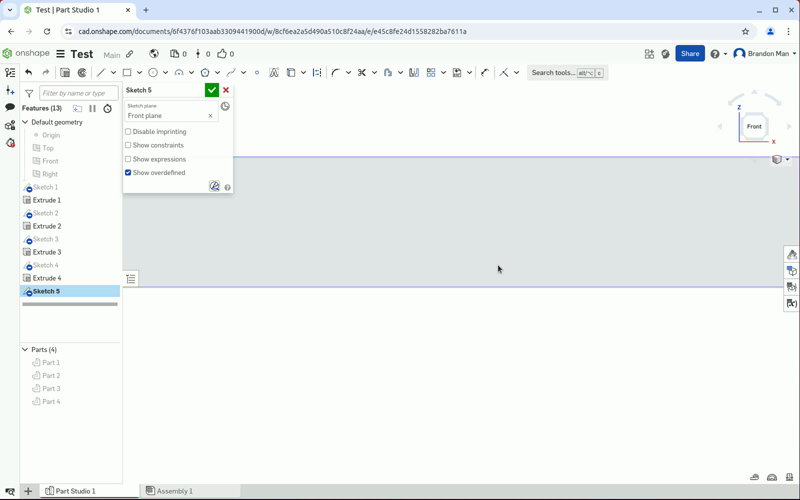
scroll(-6)
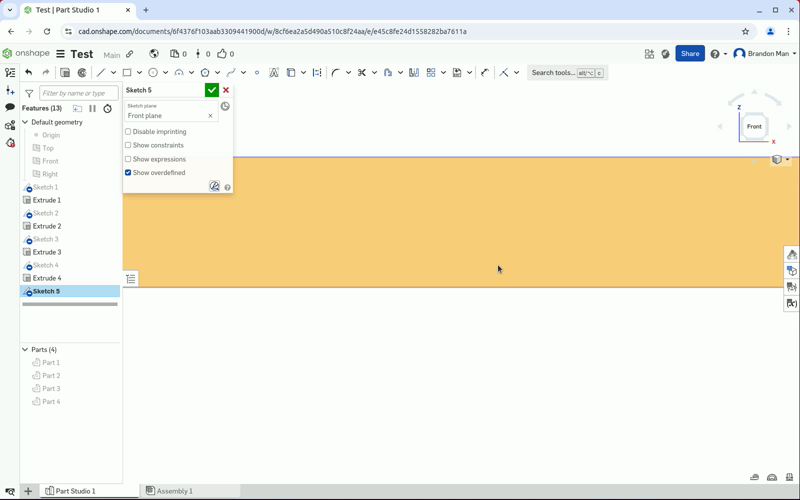
scroll(-6)
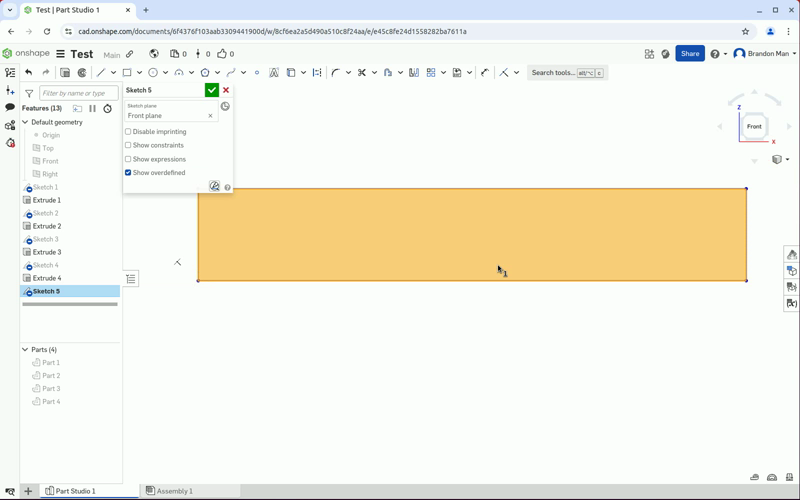
scroll(-6)
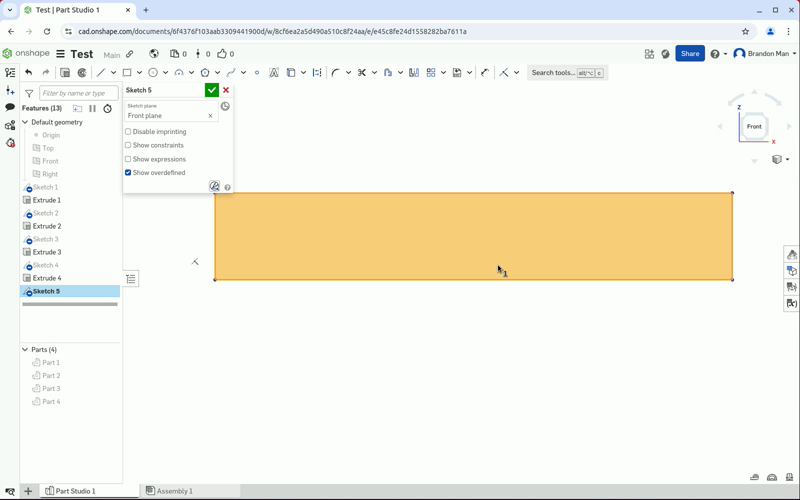
scroll(-6)
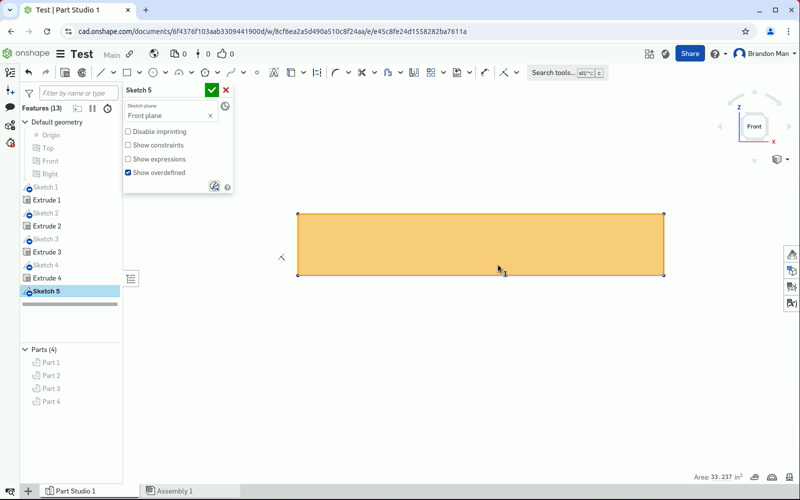
scroll(-6)
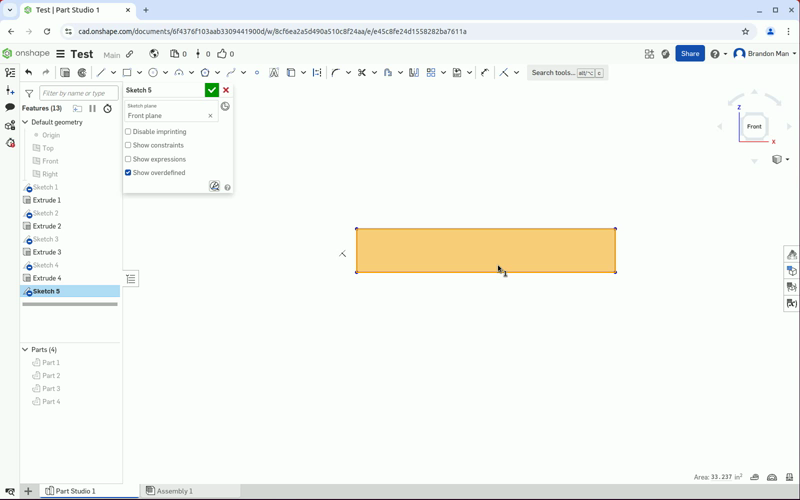
scroll(-6)
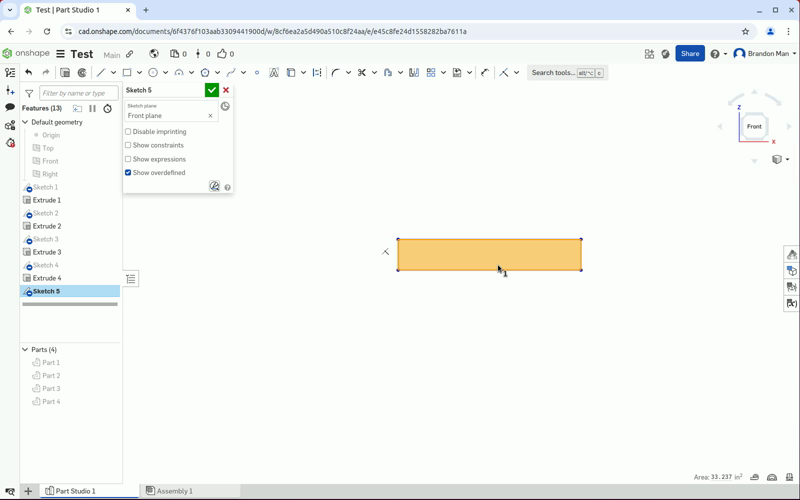
scroll(-6)
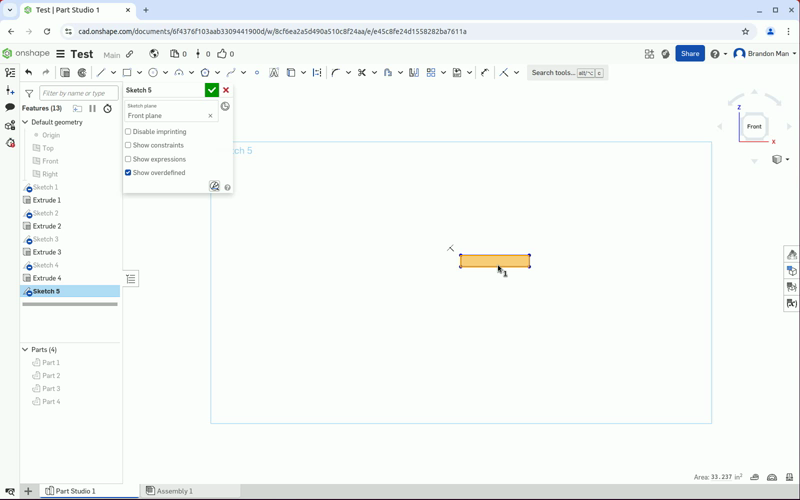
mouse_move(73, 352)
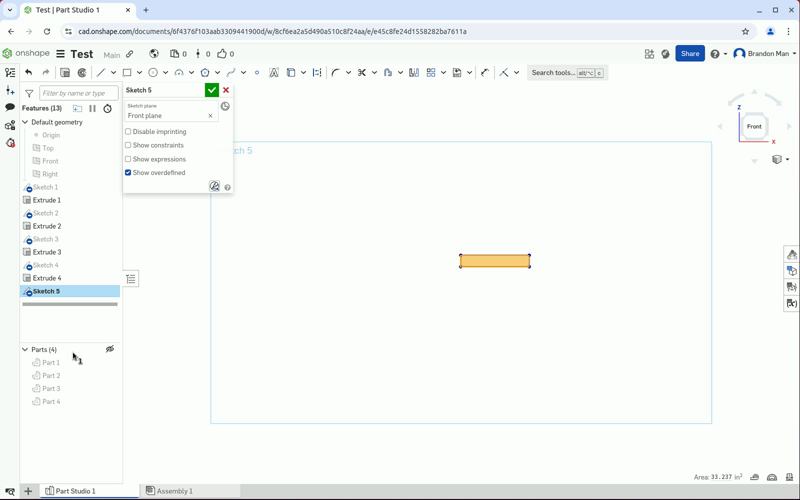
key(shift+y)
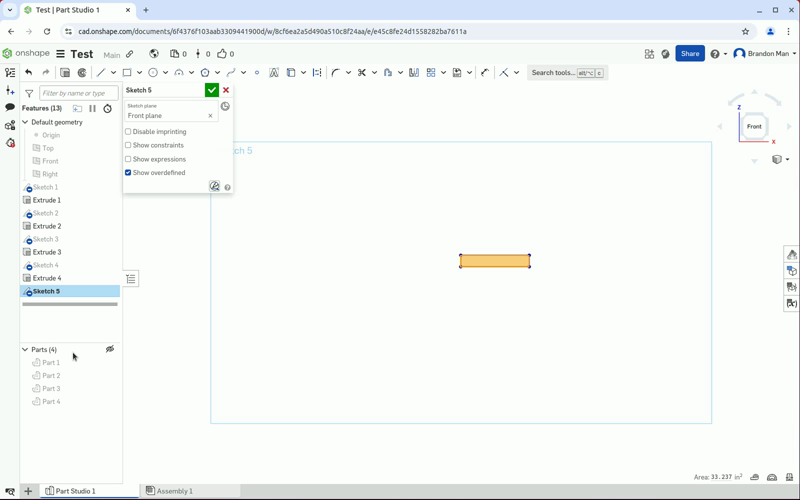
key(shift+e)
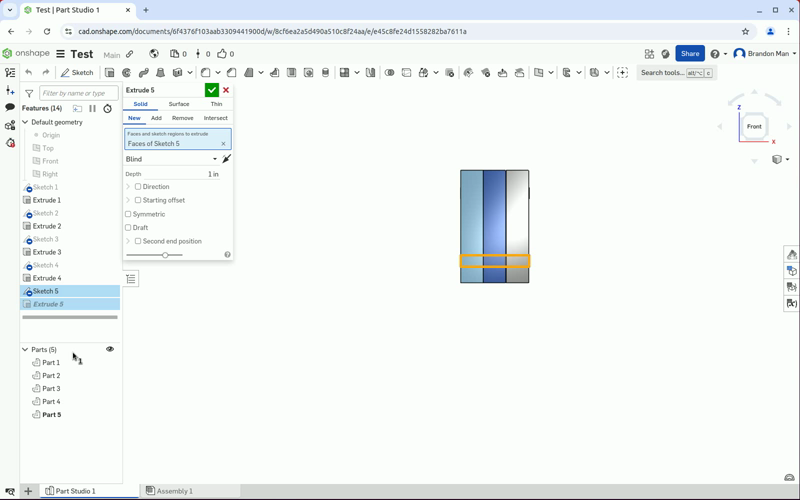
mouse_move(143, 106)
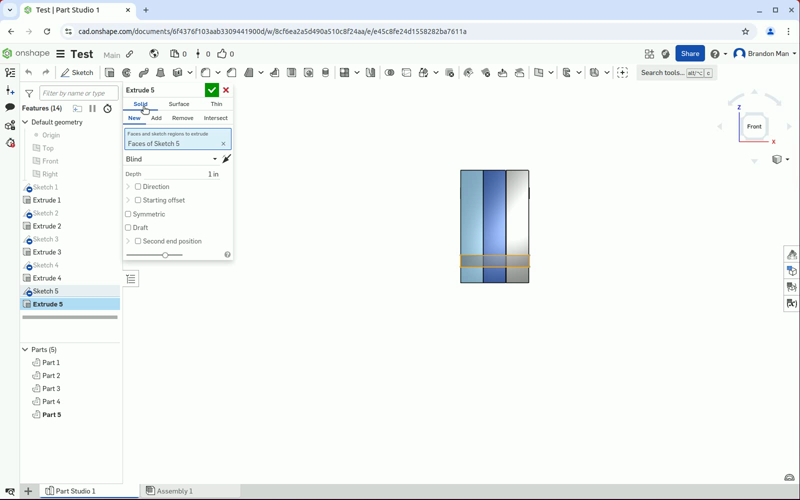
click(143, 106)
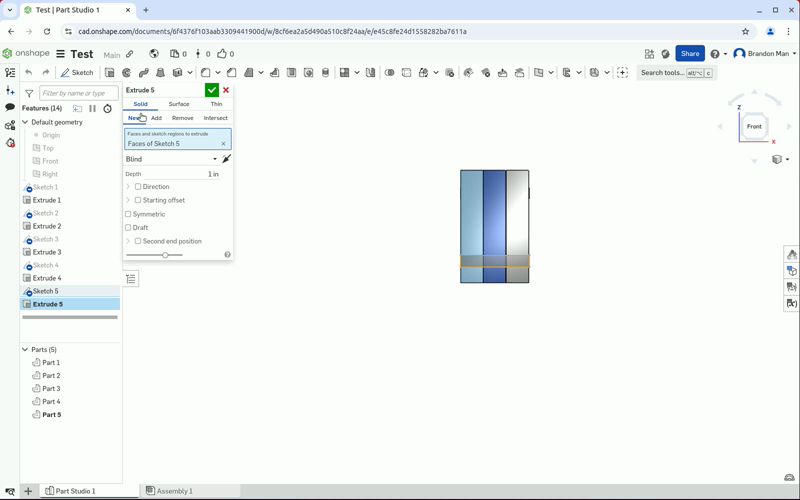
mouse_move(137, 120)
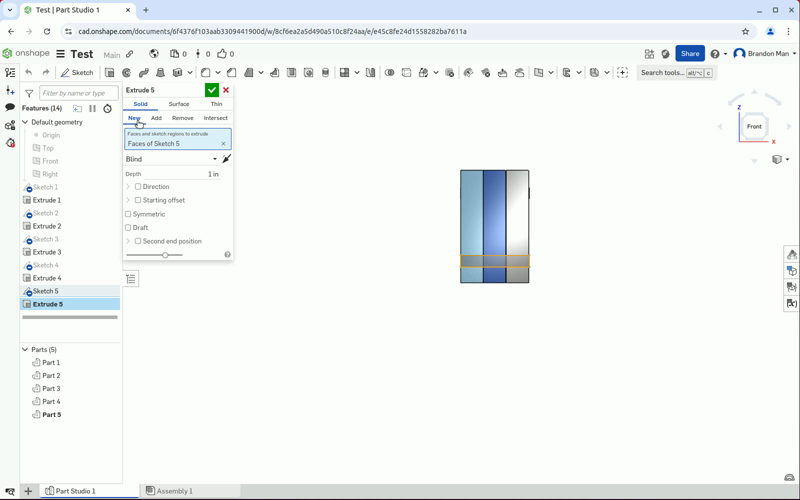
click(137, 120)
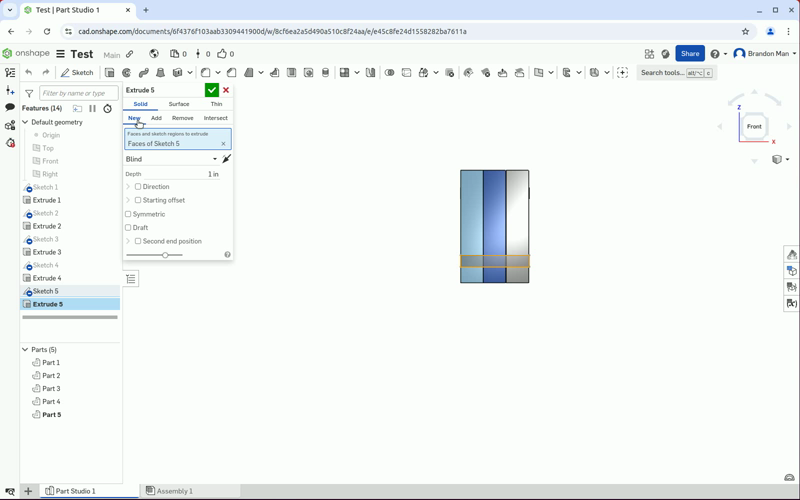
key(tab, 4)
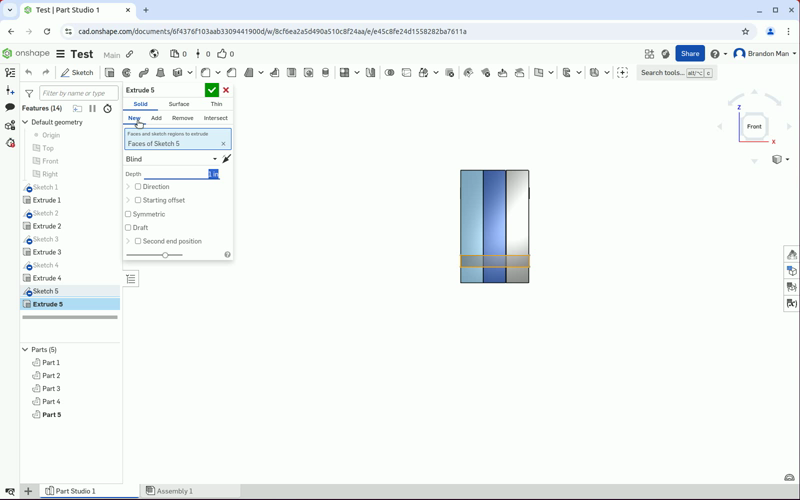
text(-1.204)
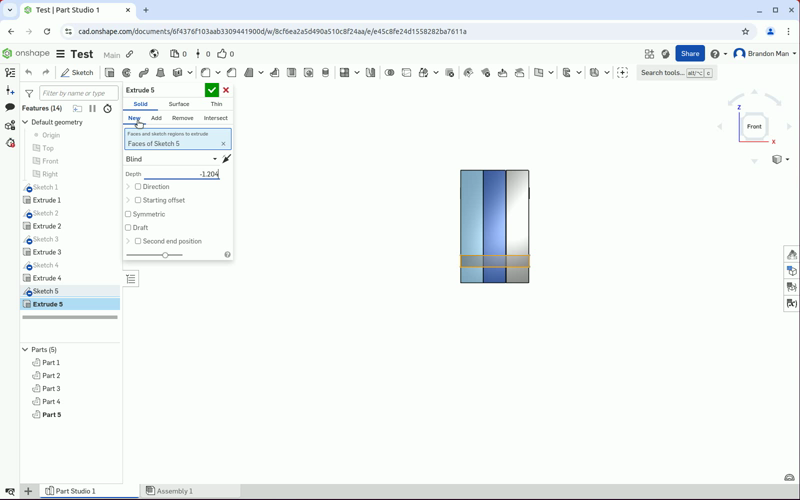
key(enter)
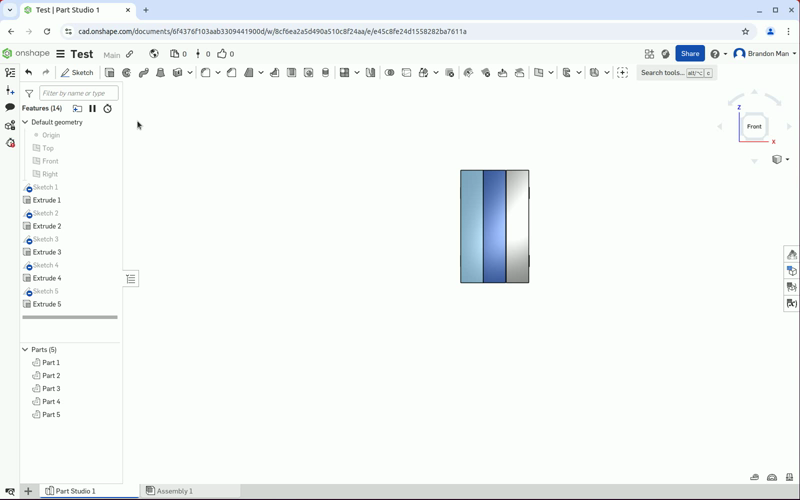
key(shift+h)
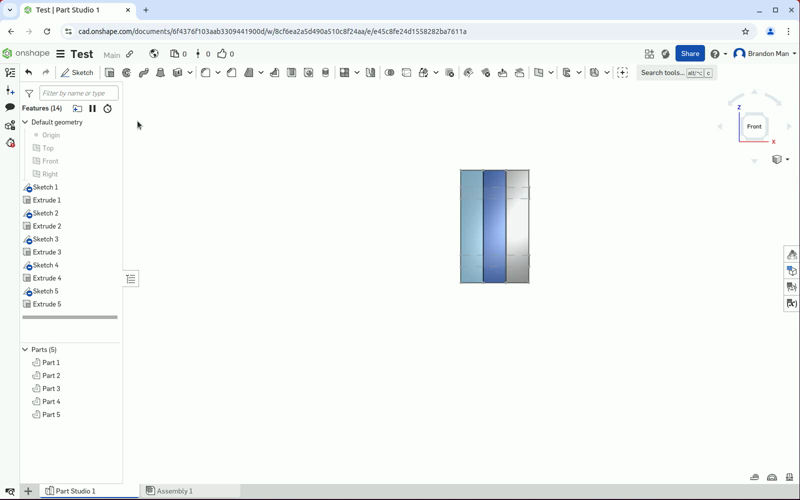
key(shift+h)
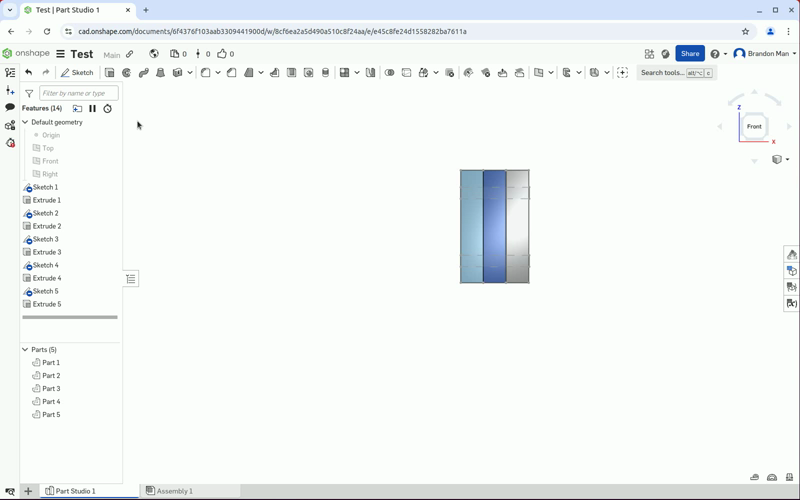
key(shift+7)
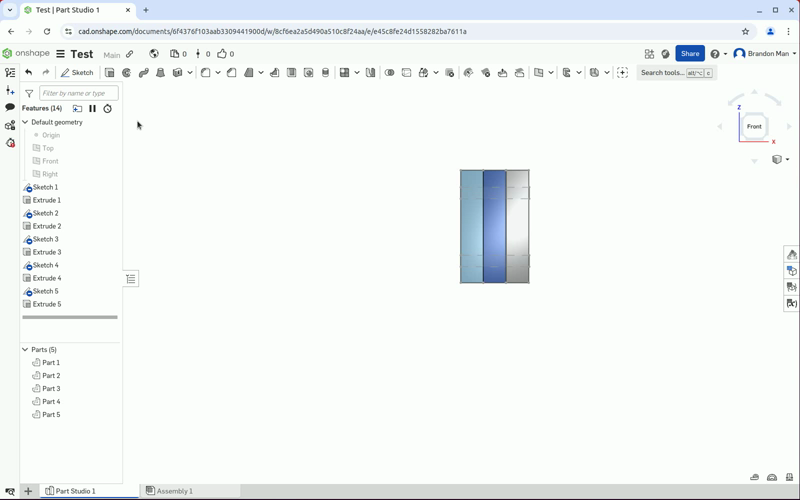
key(left, 2)
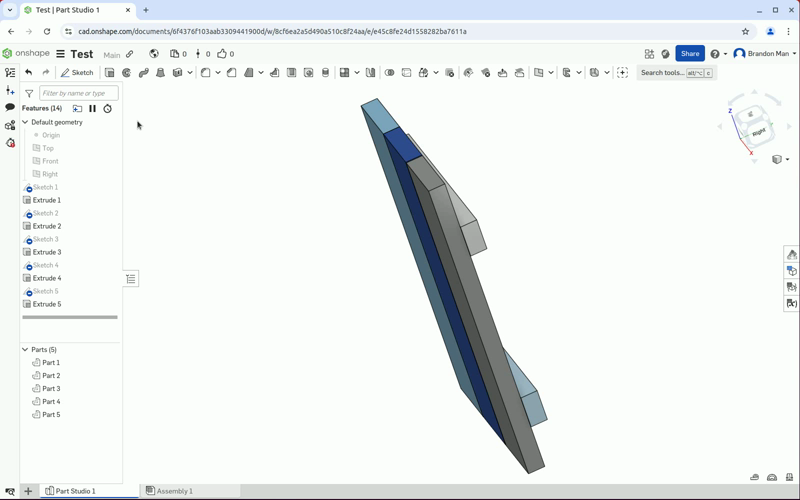
key(down, 2)
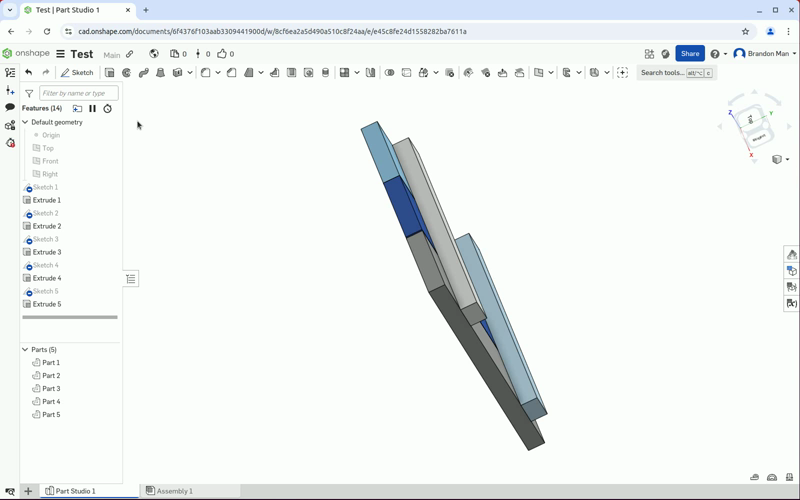
key(up, 2)
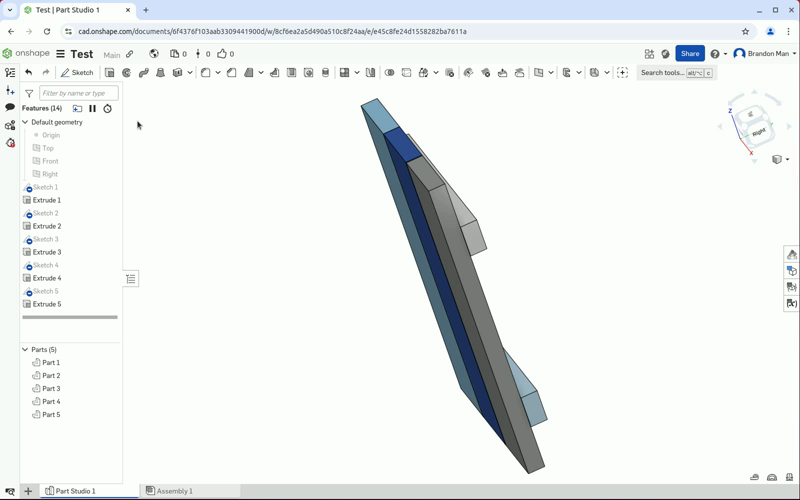
key(right, 2)
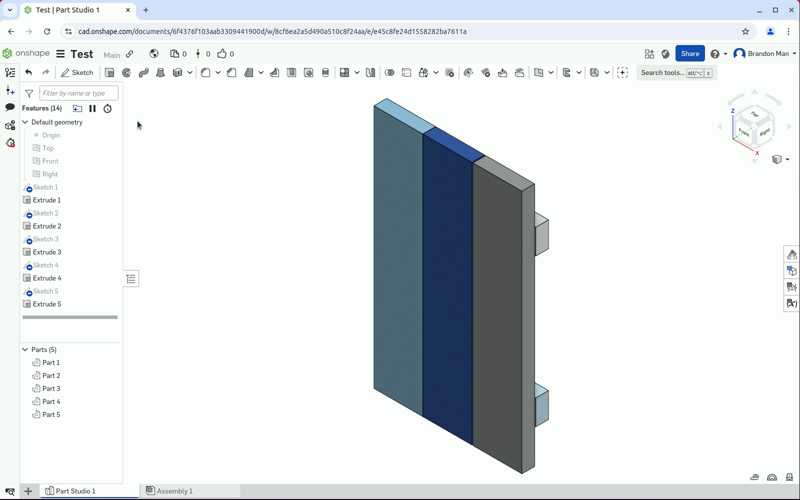
mouse_move(73, 189)
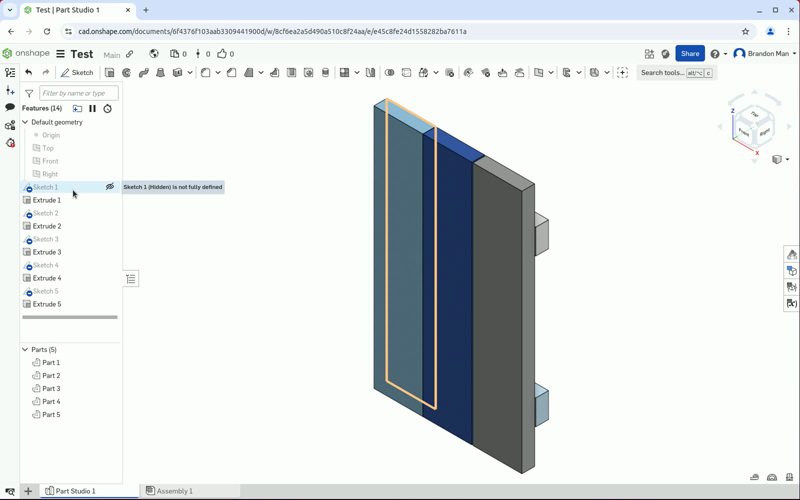
click(73, 189)